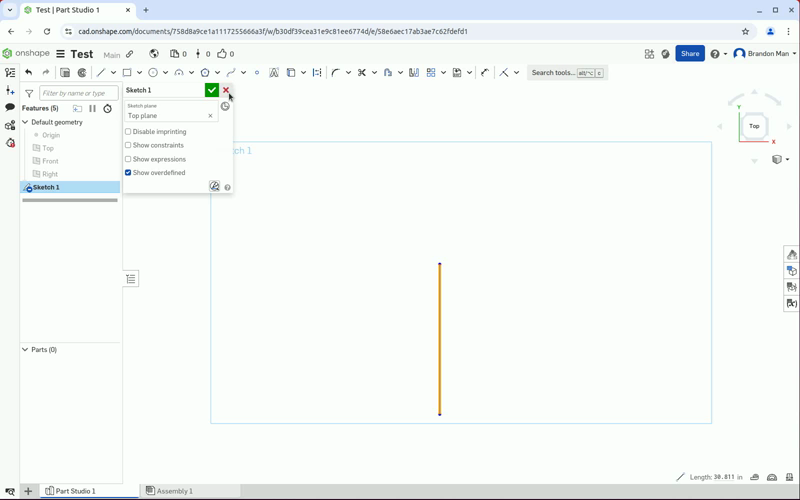
key(shift+h)
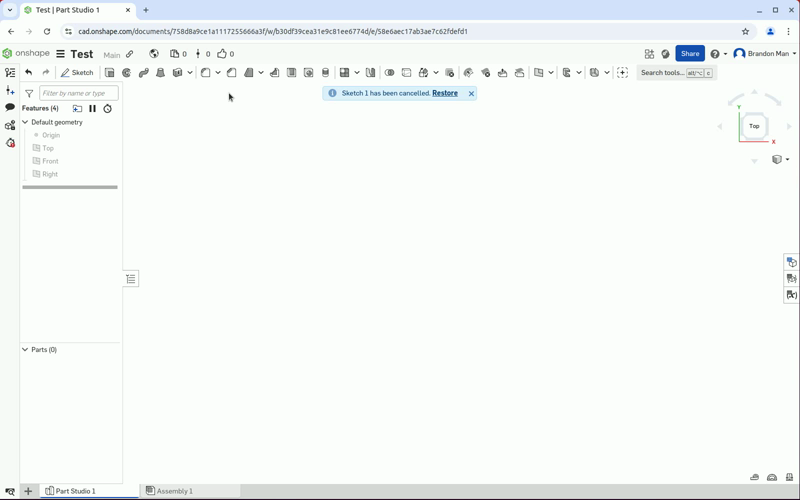
mouse_move(73, 352)
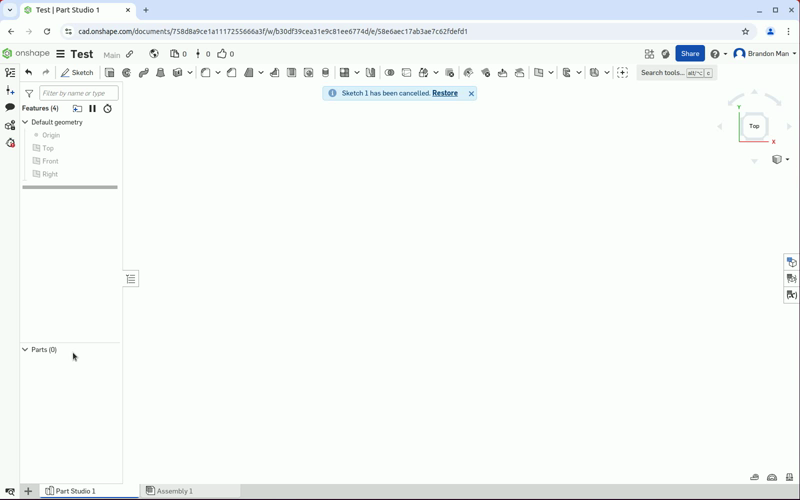
key(y)
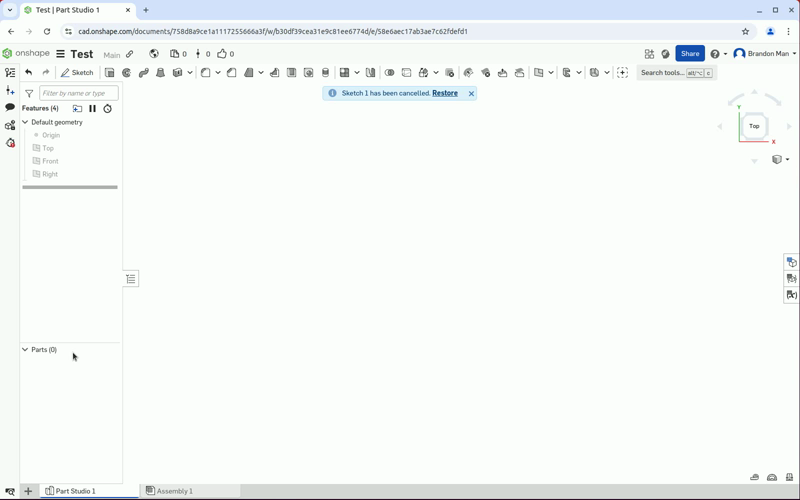
key(shift+p)
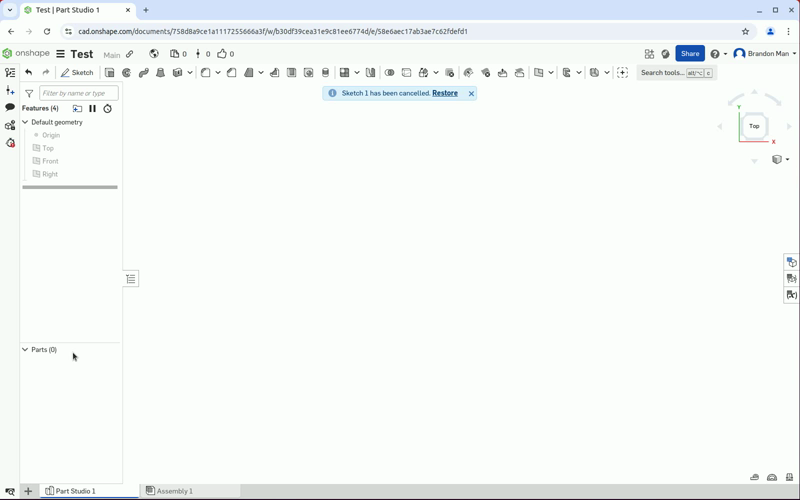
key(space)
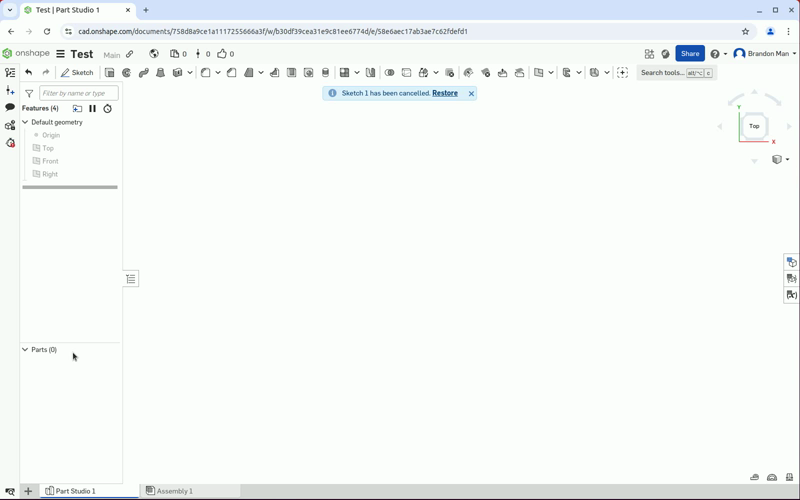
key_down(shift)
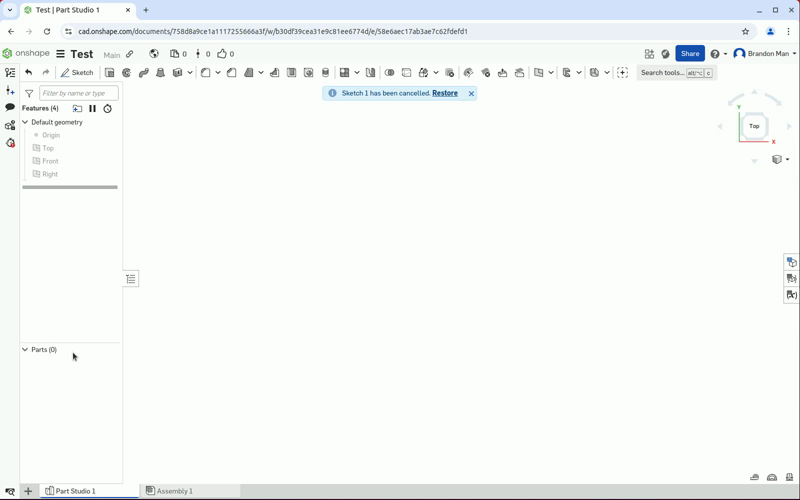
key(up)
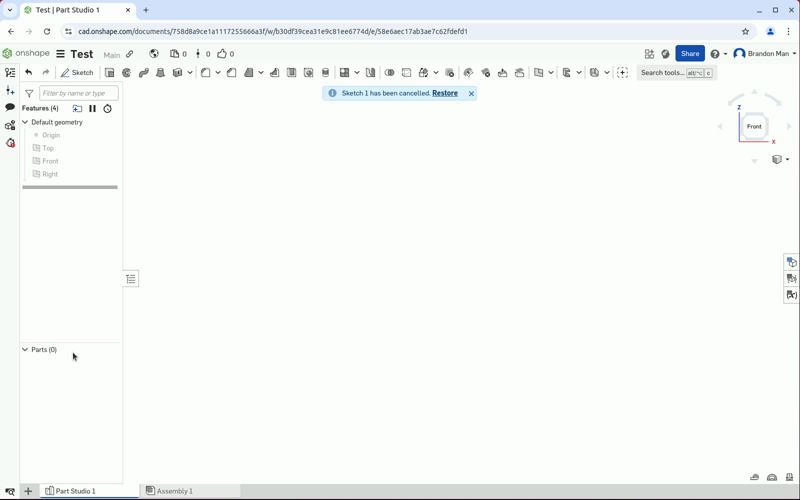
key_up(shift)
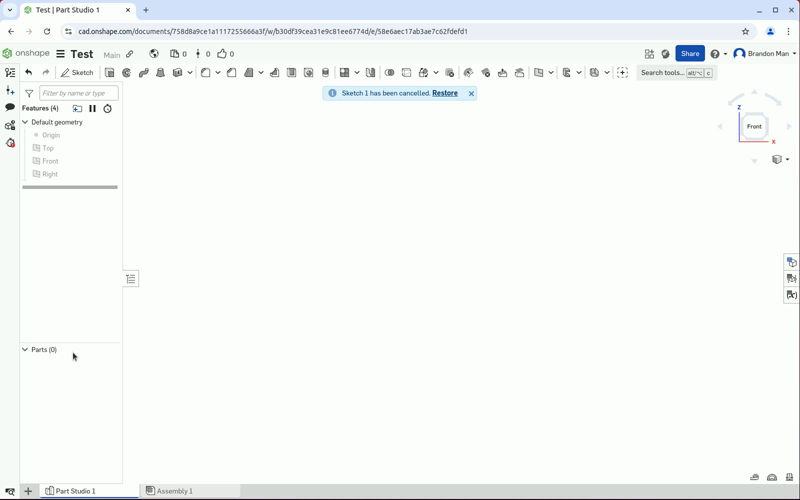
mouse_move(73, 352)
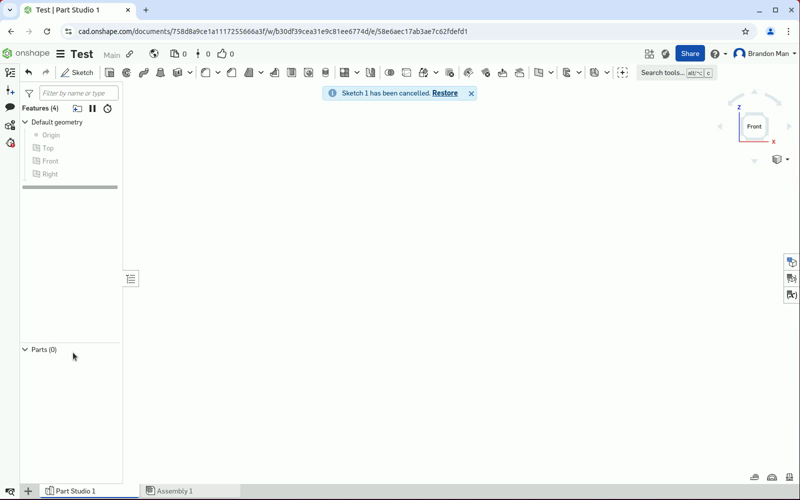
key(shift+y)
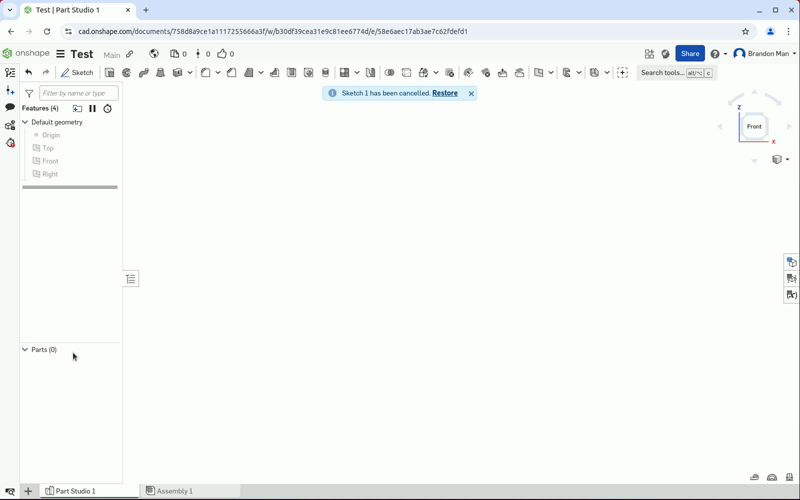
key(shift+s)
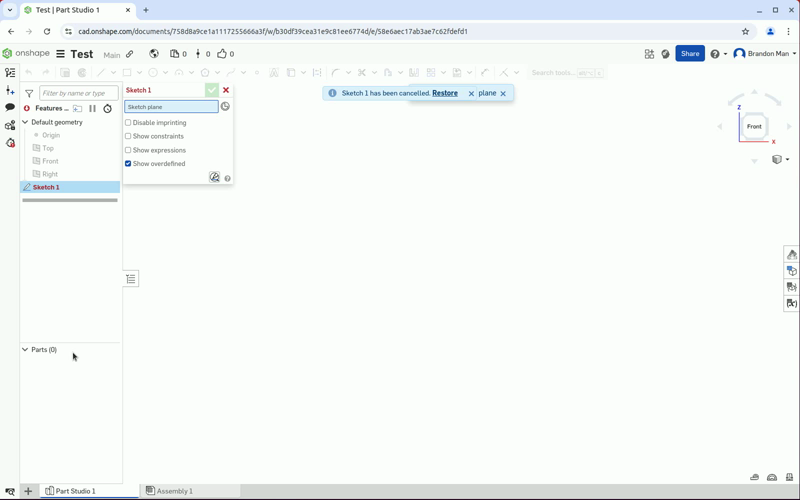
mouse_move(73, 163)
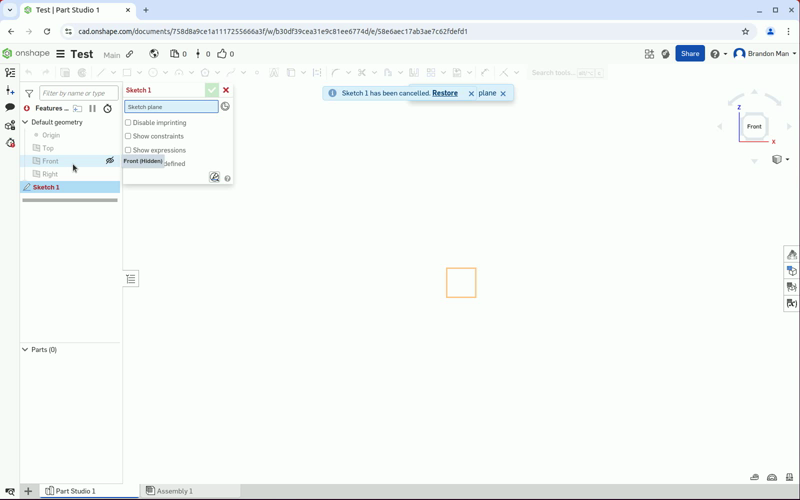
click(73, 163)
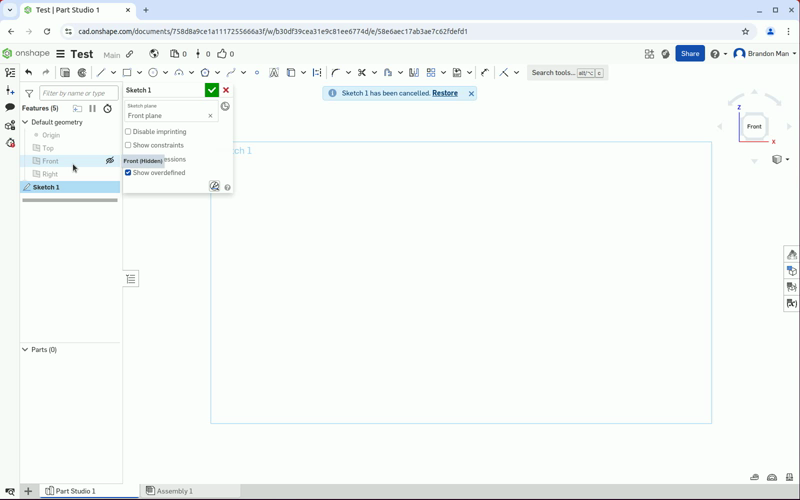
mouse_move(73, 352)
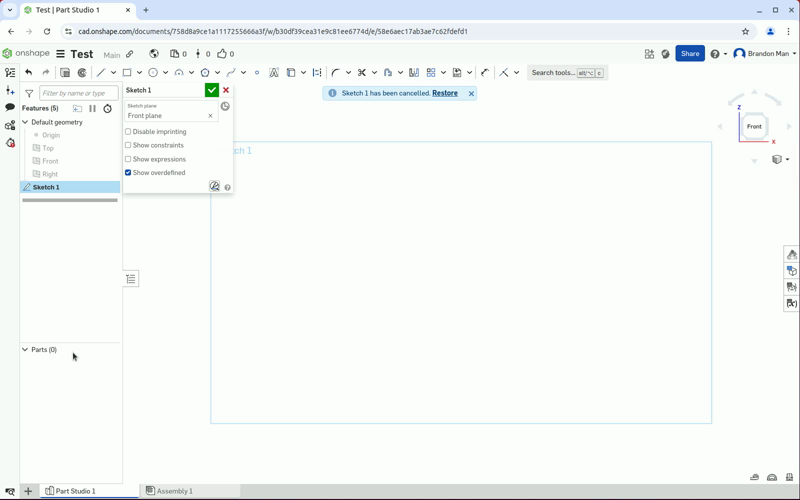
key(y)
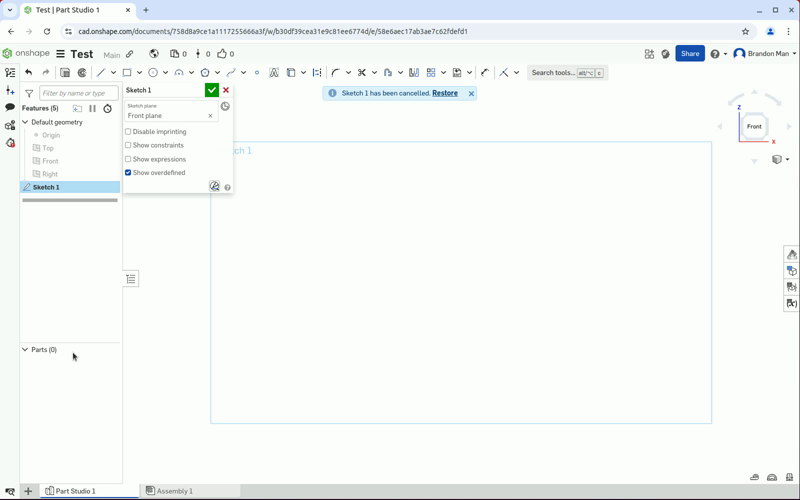
key(l)
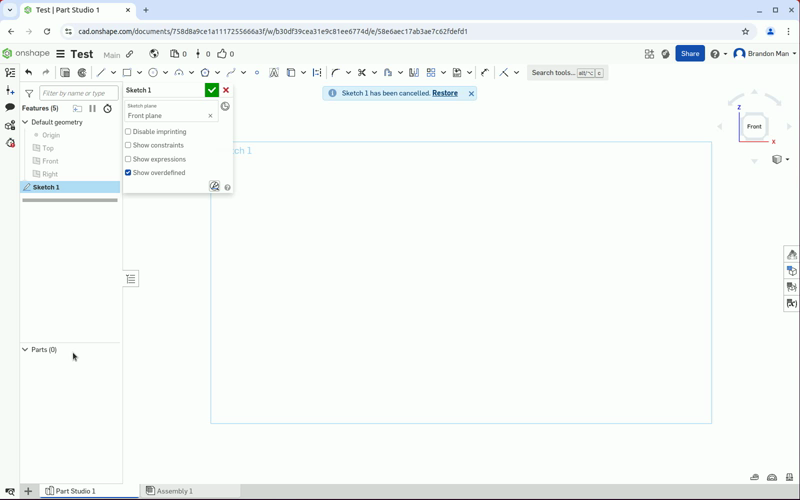
key_down(shift)
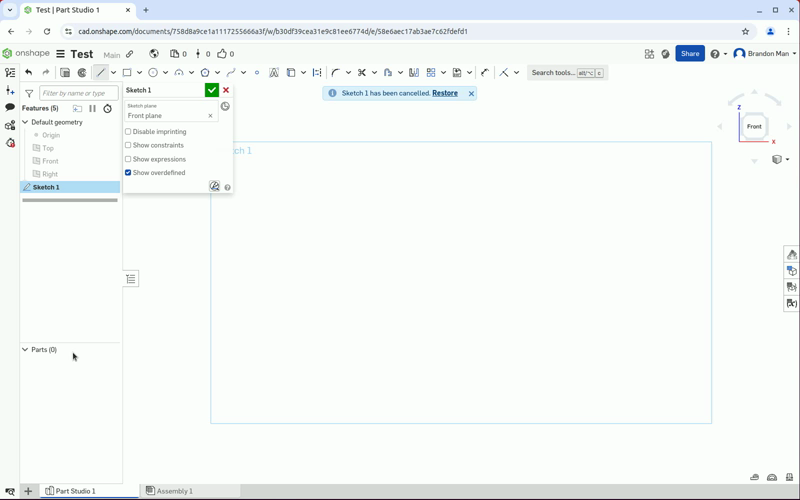
mouse_move(348, 284)
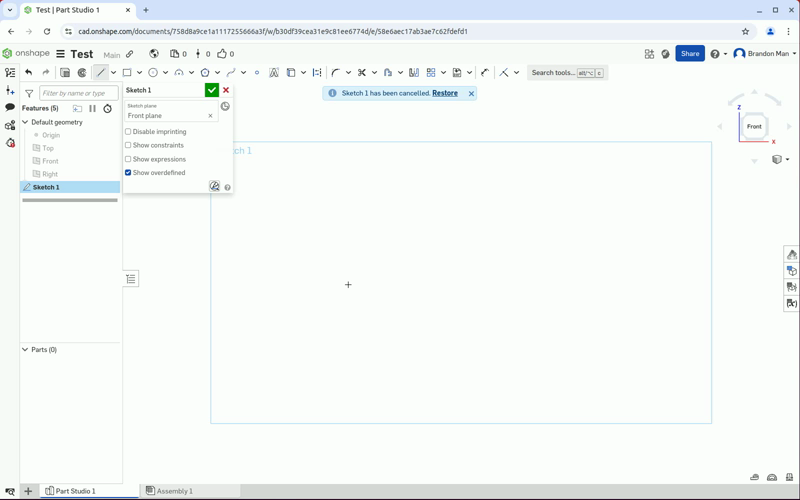
click(348, 284)
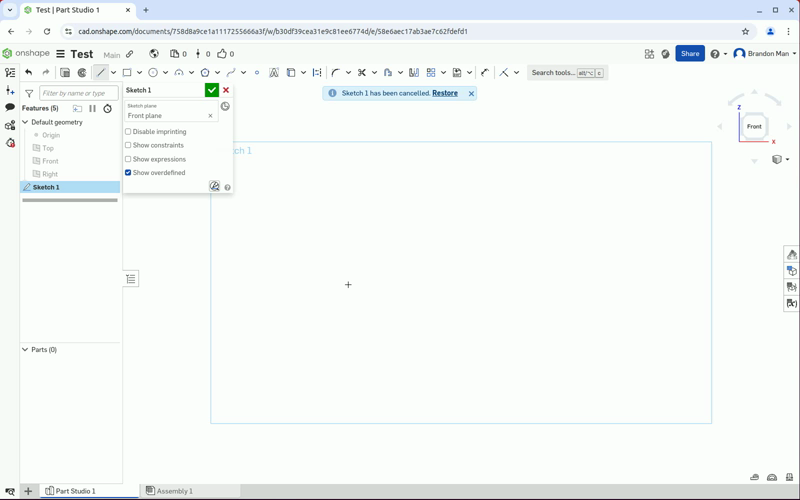
key_up(shift)
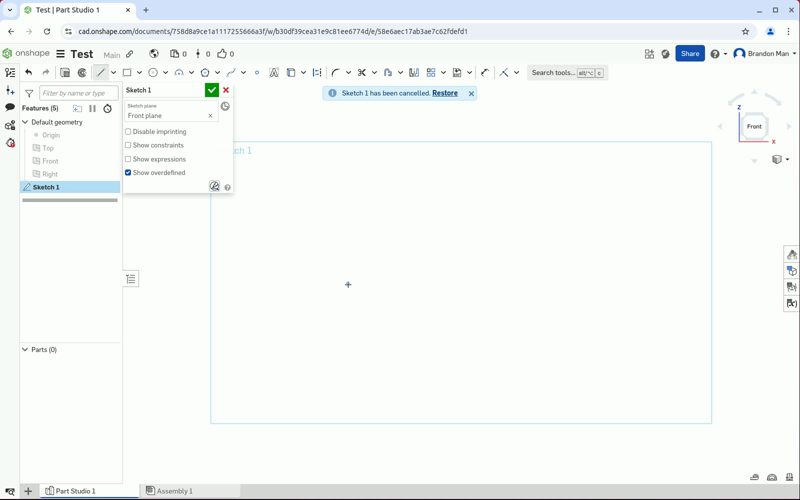
key_down(shift)
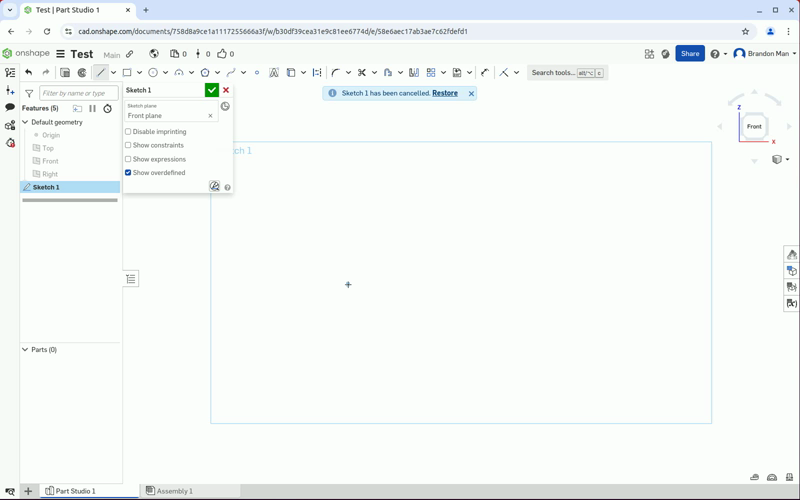
mouse_move(378, 284)
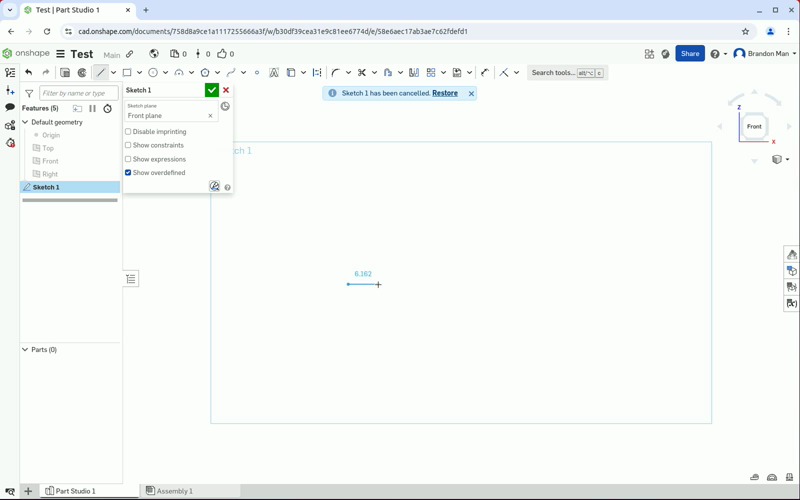
mouse_move(357, 284)
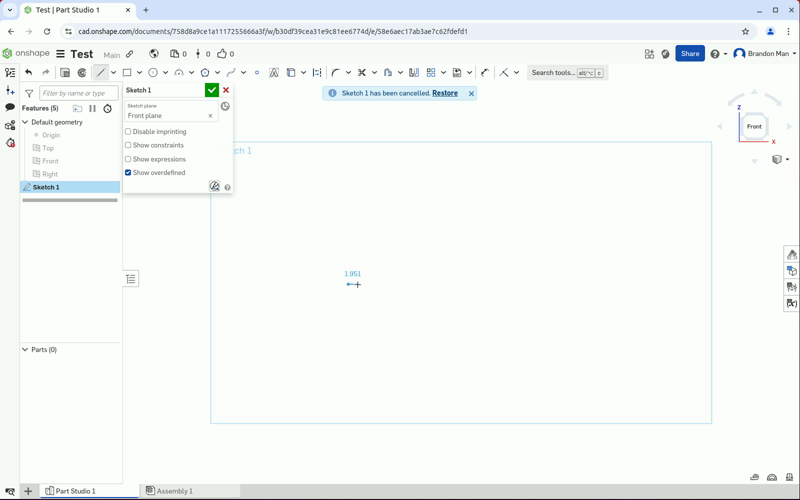
click(357, 284)
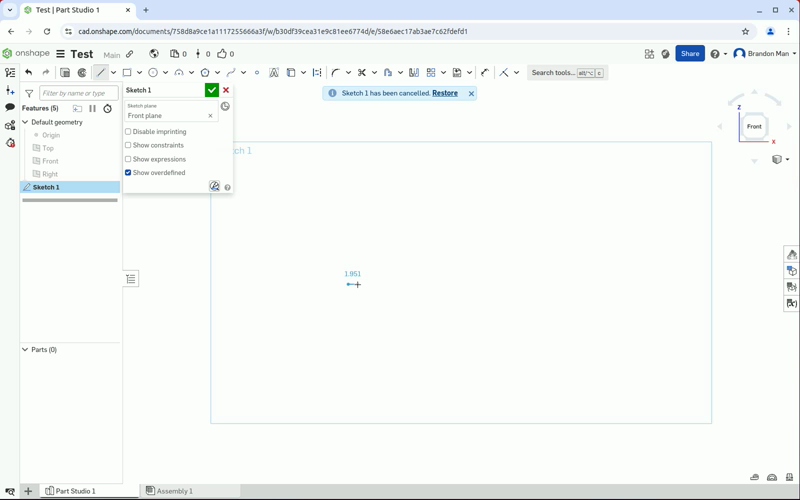
key_up(shift)
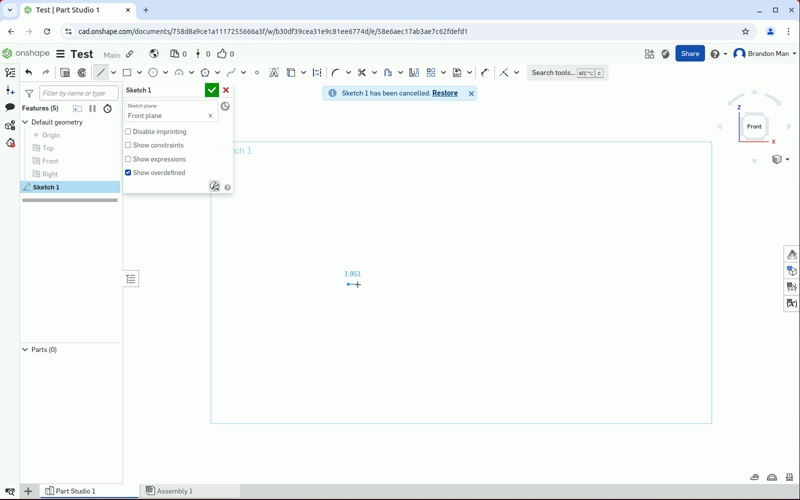
key_down(shift)
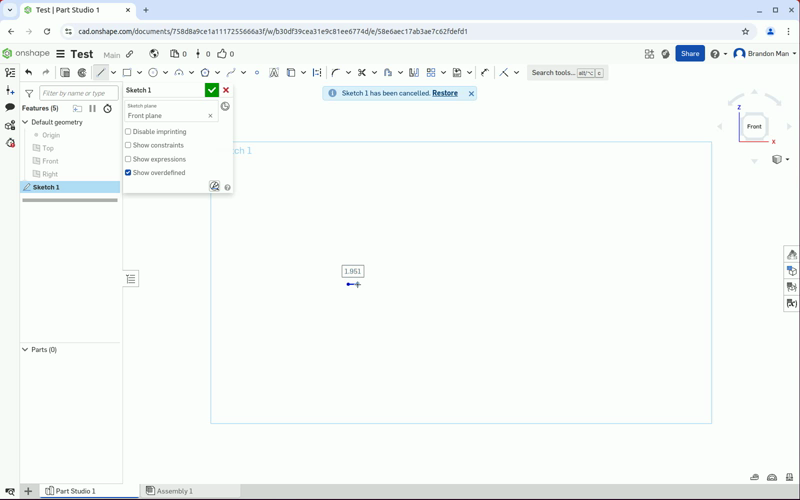
mouse_move(387, 284)
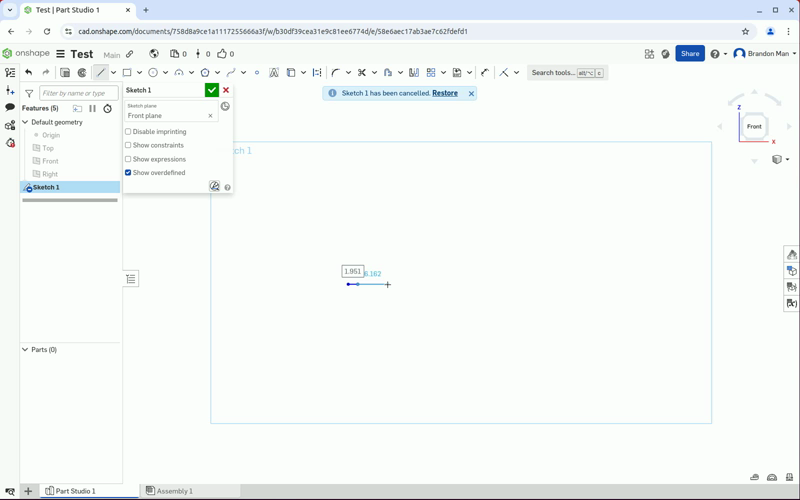
mouse_move(357, 293)
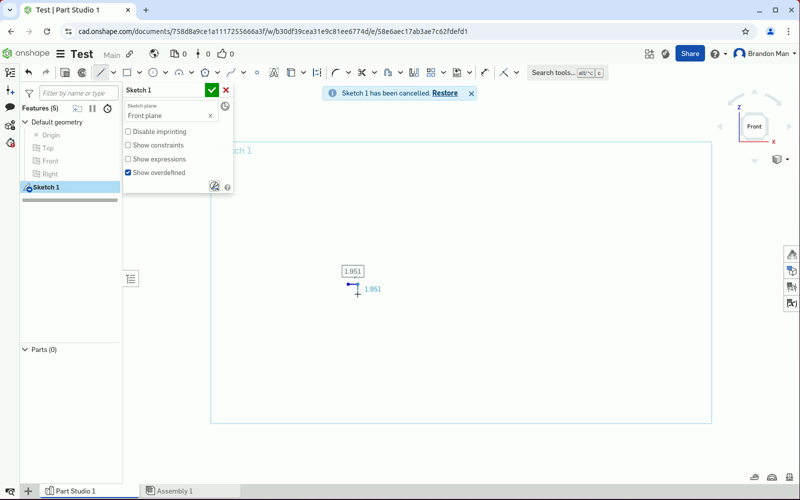
click(357, 293)
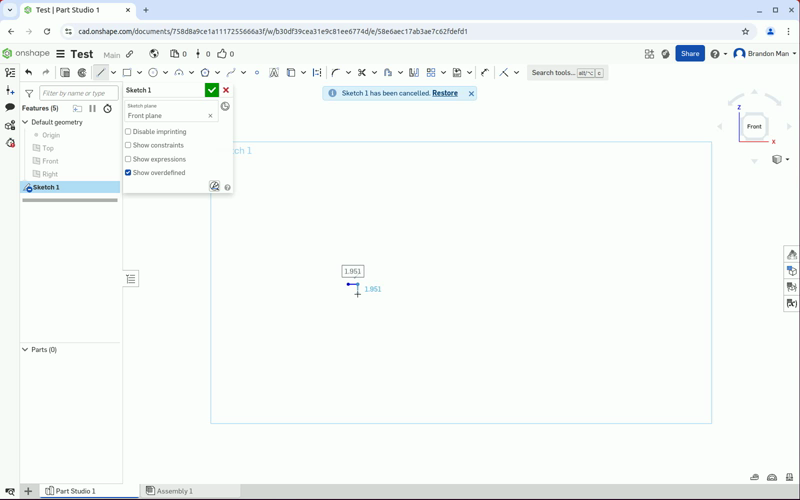
key_up(shift)
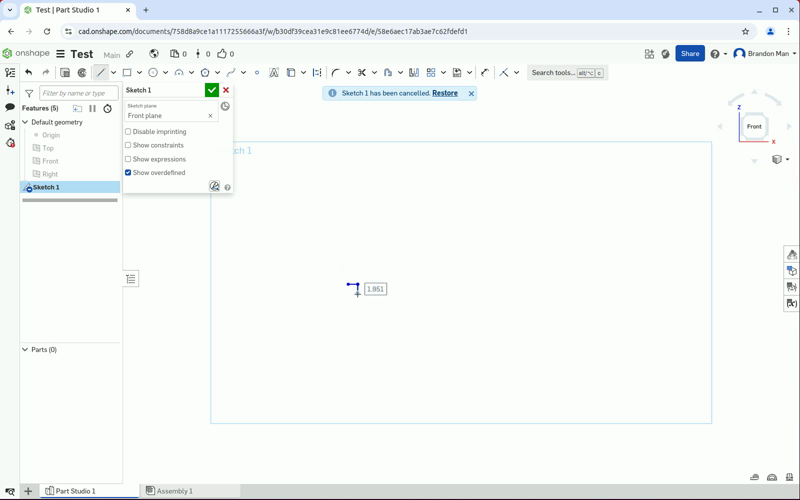
key_down(shift)
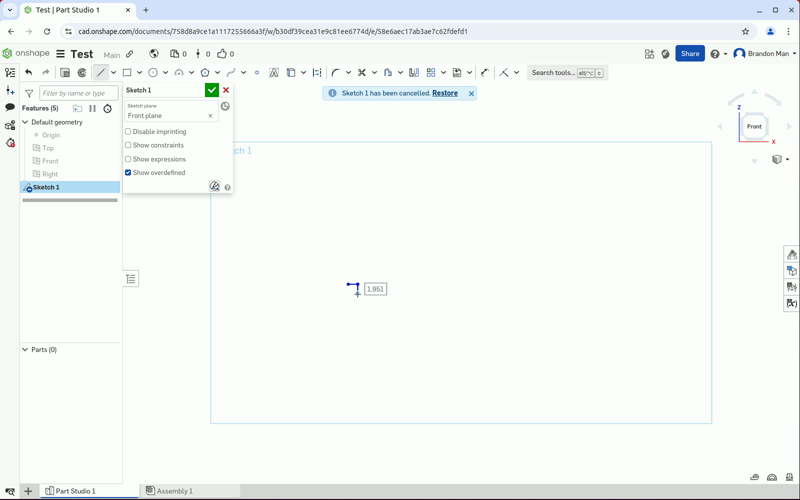
mouse_move(387, 293)
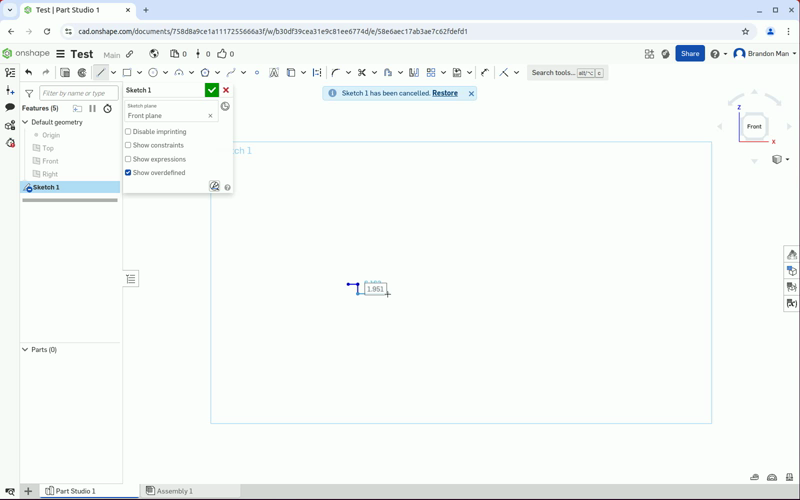
mouse_move(358, 293)
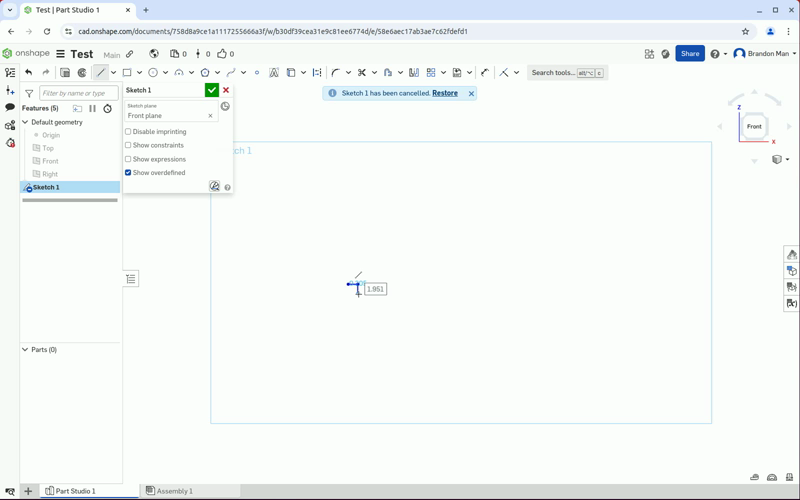
scroll(6)
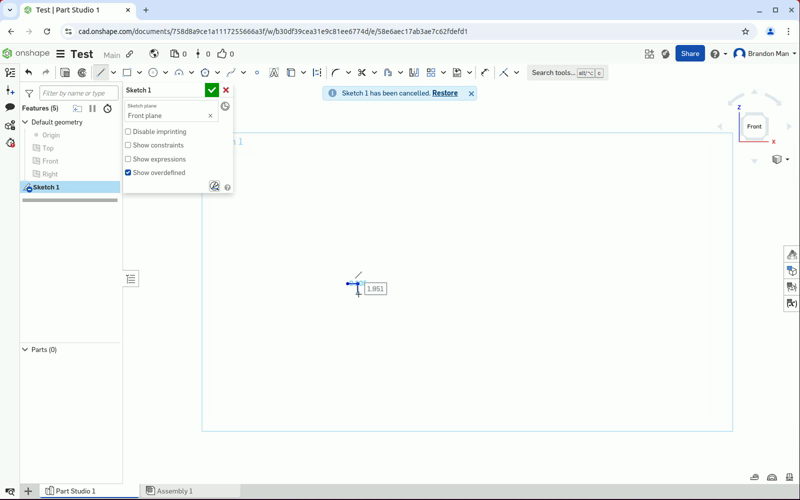
scroll(6)
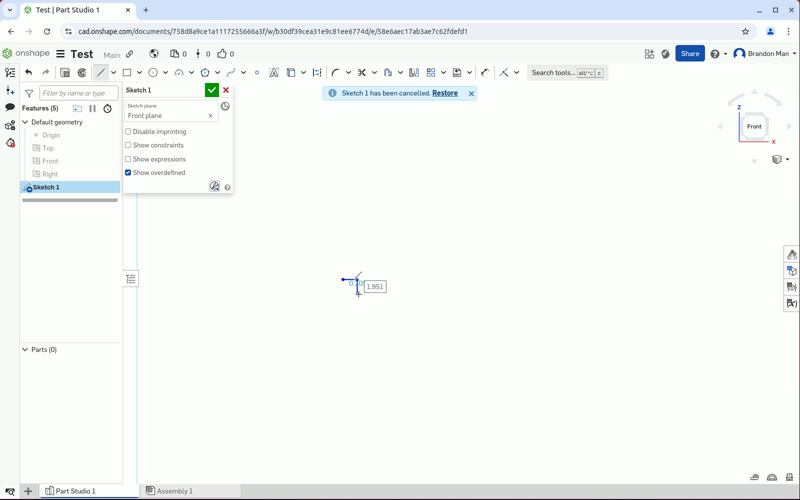
scroll(6)
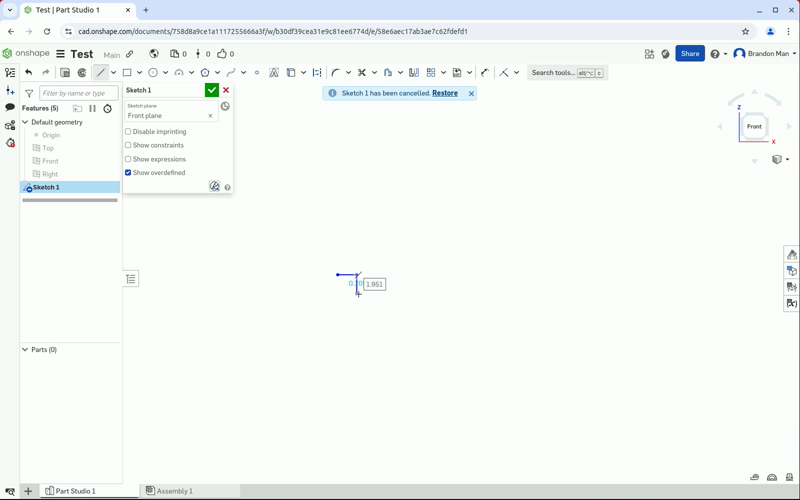
scroll(6)
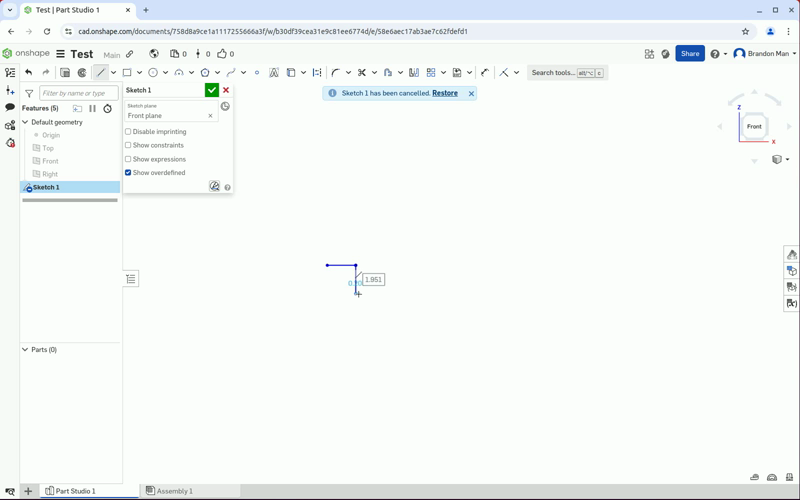
scroll(6)
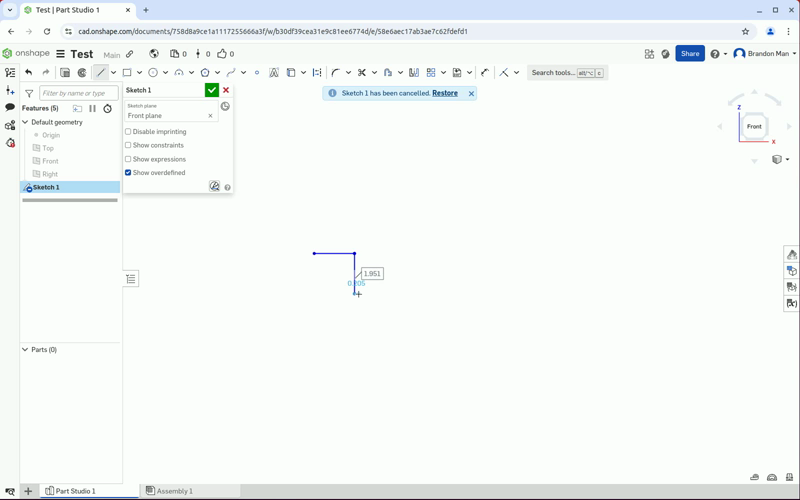
scroll(6)
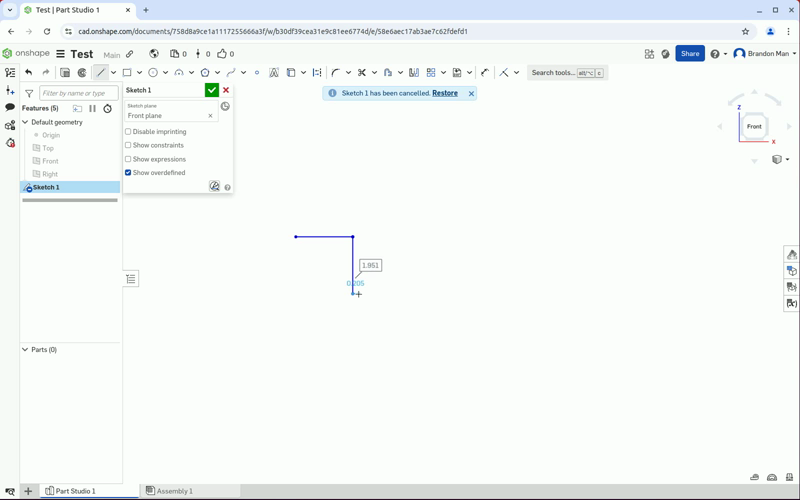
scroll(6)
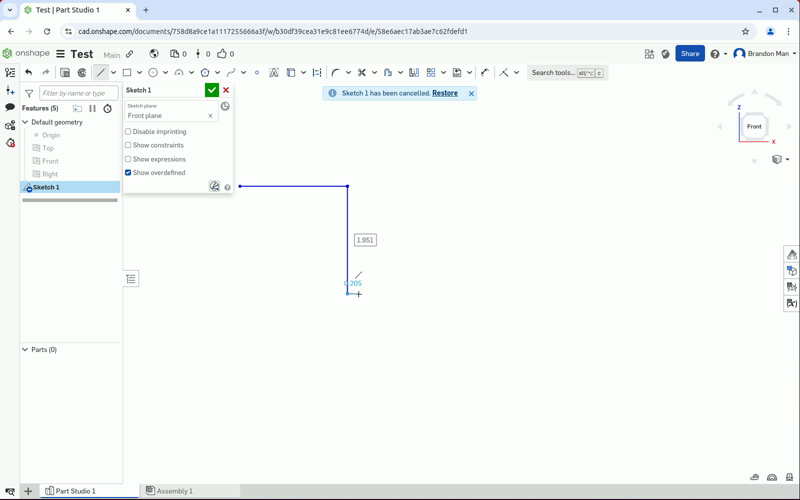
click(358, 293)
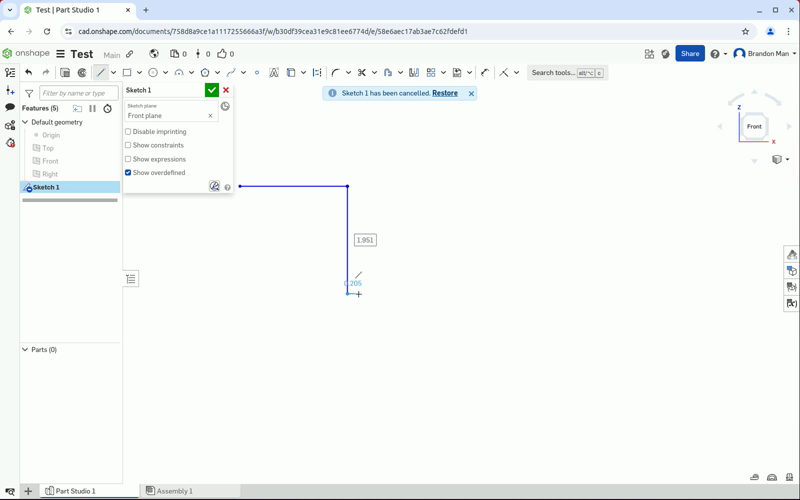
scroll(-6)
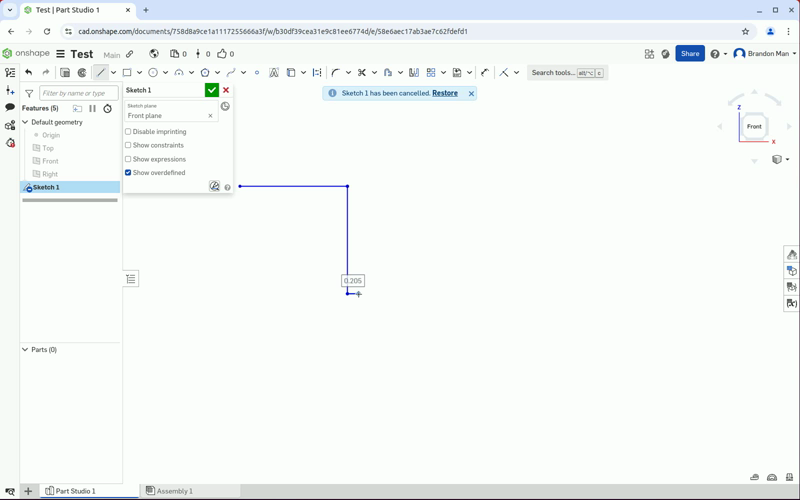
scroll(-6)
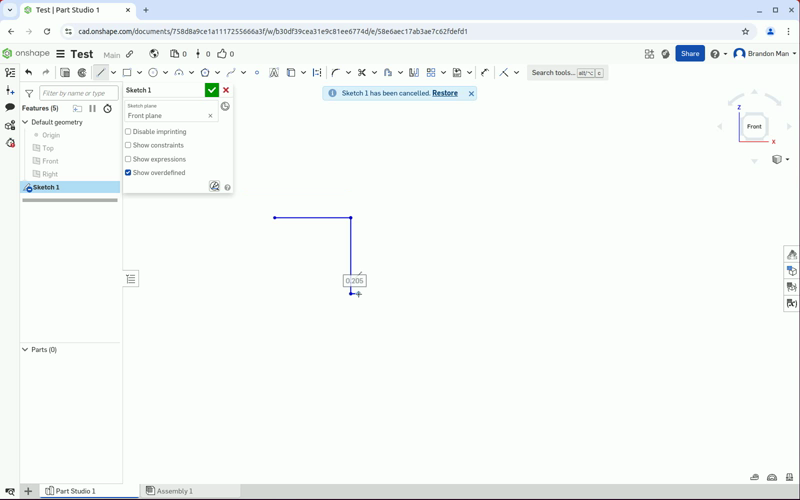
scroll(-6)
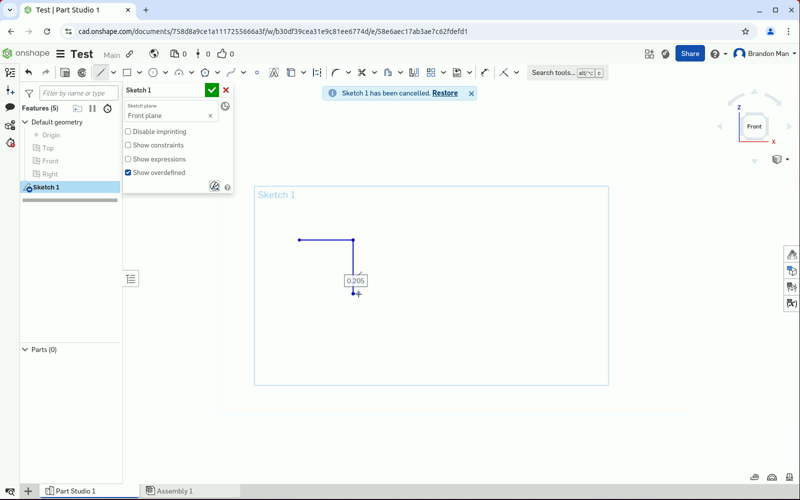
scroll(-6)
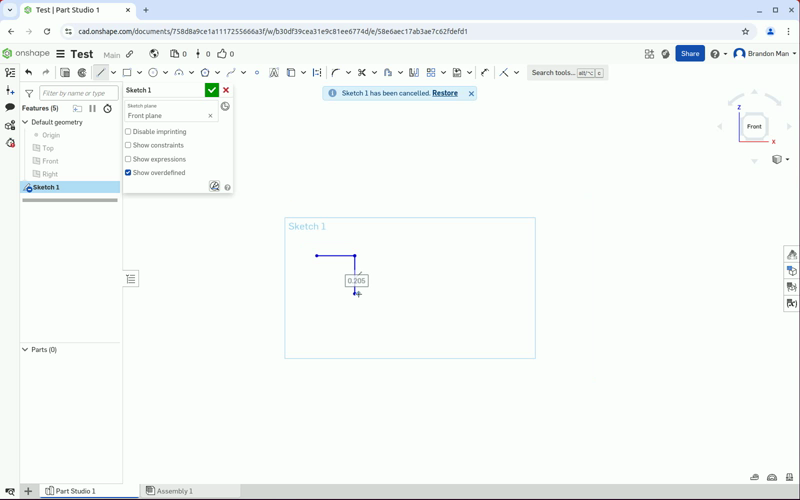
scroll(-6)
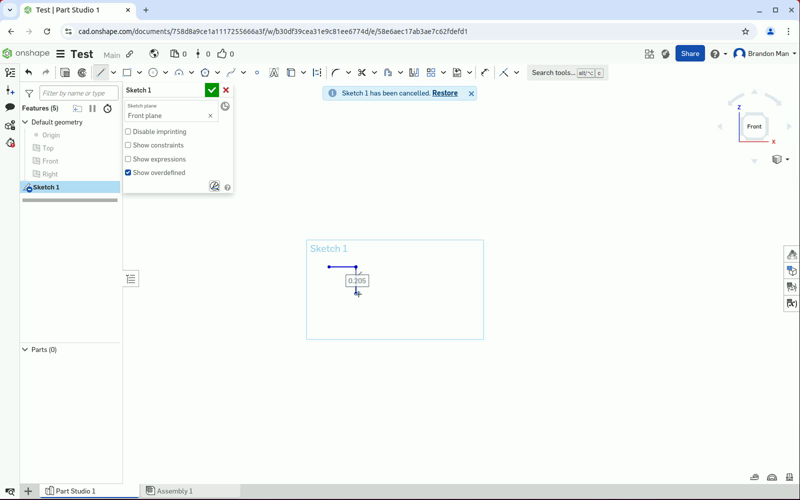
scroll(-6)
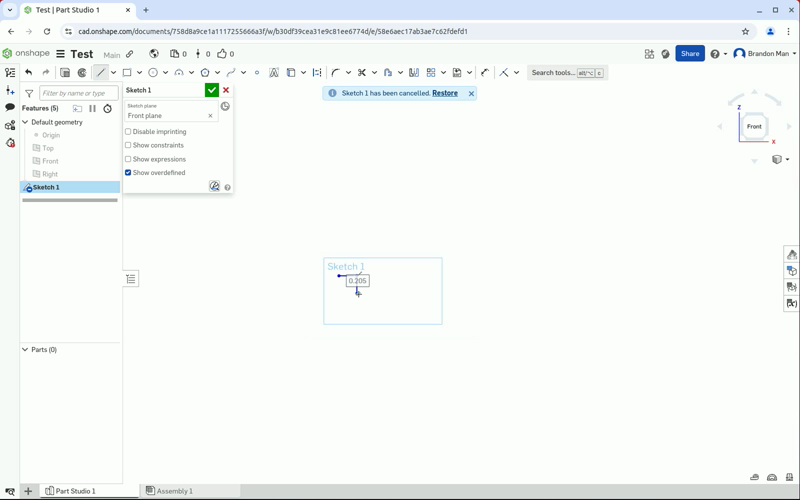
scroll(-6)
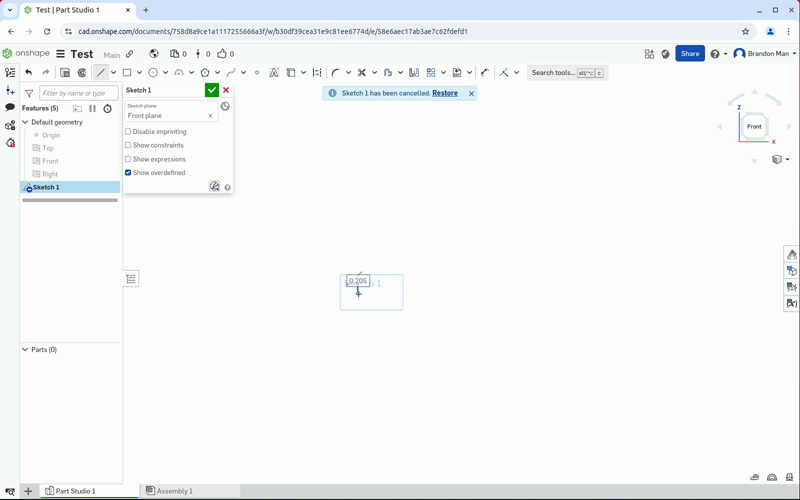
key_up(shift)
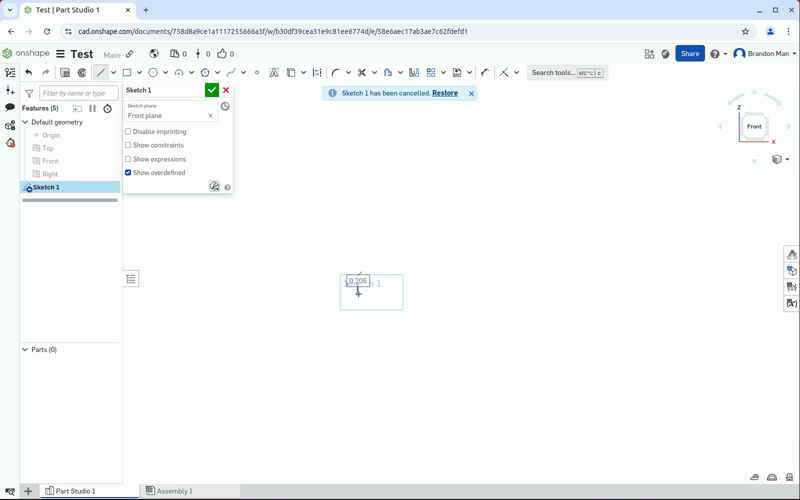
key_down(shift)
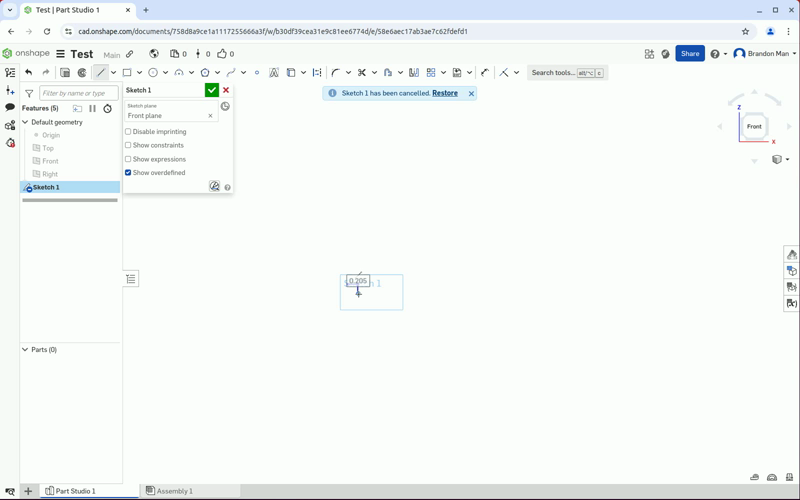
mouse_move(388, 293)
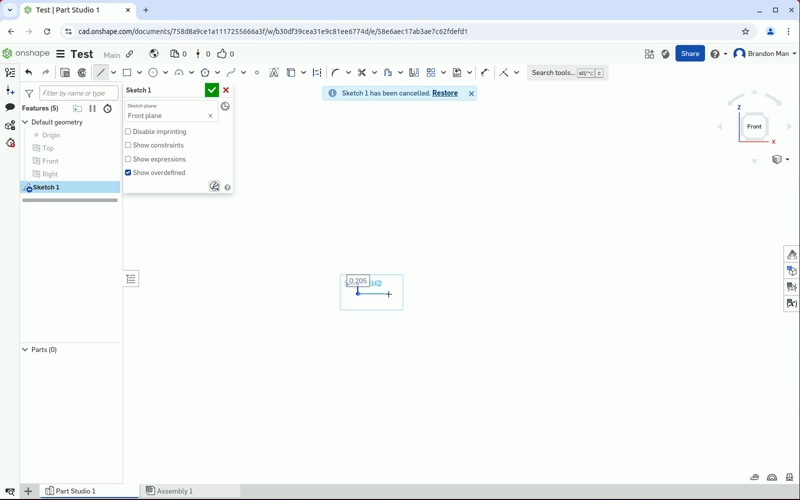
mouse_move(358, 283)
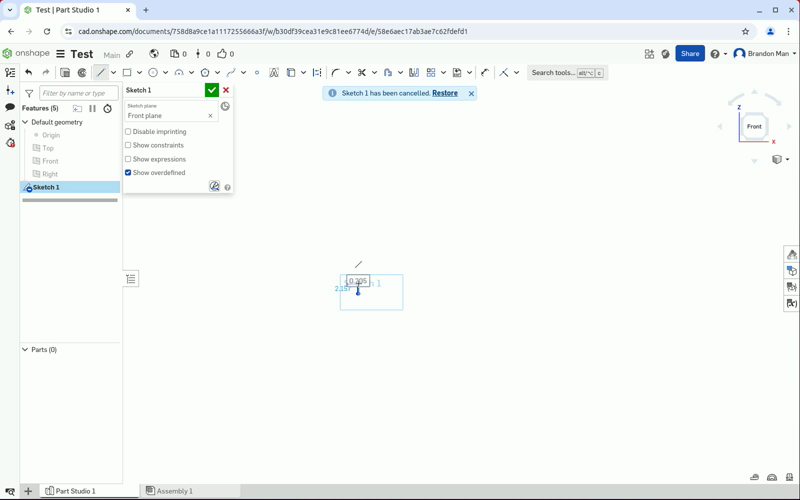
scroll(6)
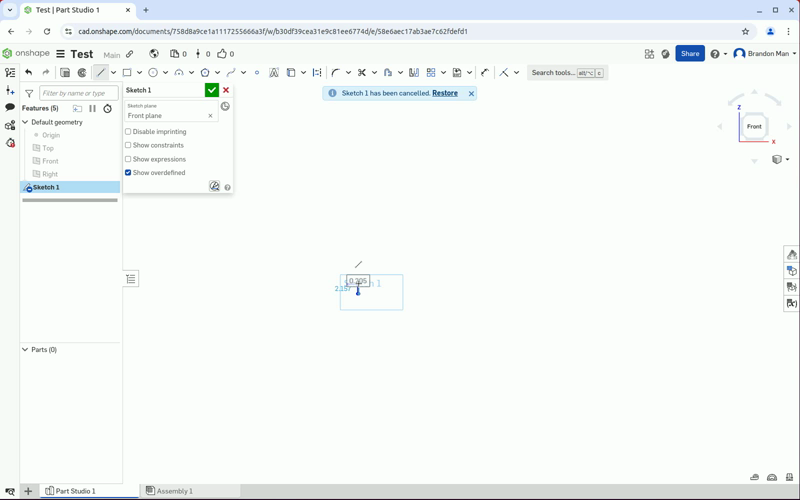
scroll(6)
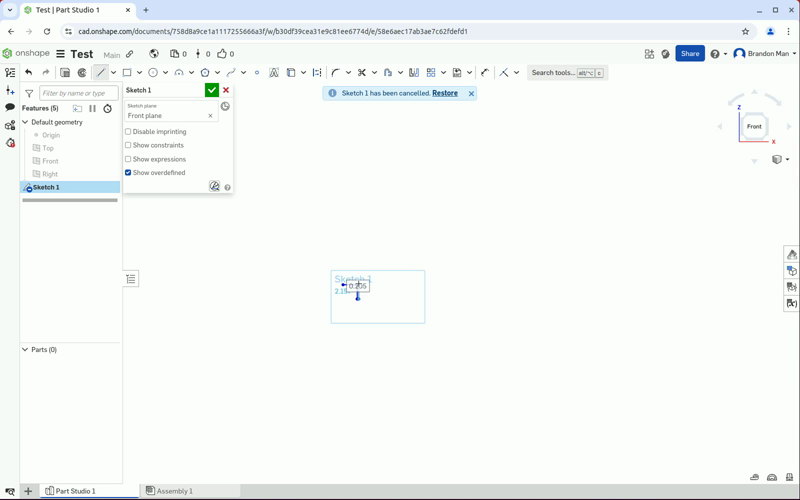
scroll(6)
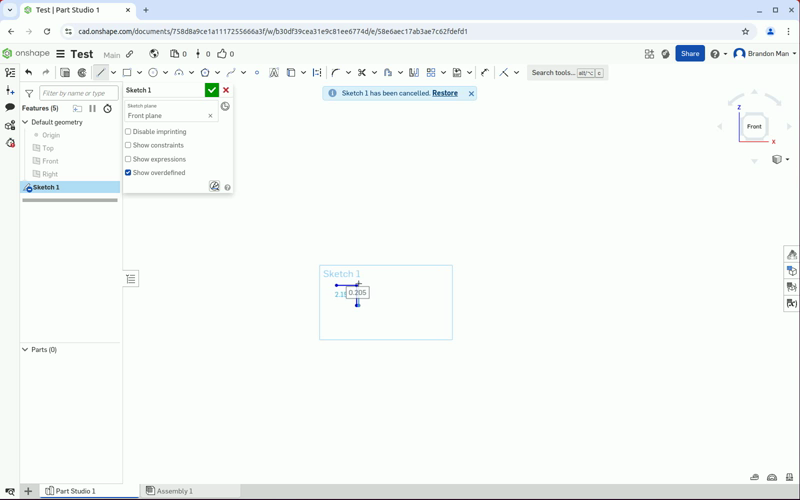
scroll(6)
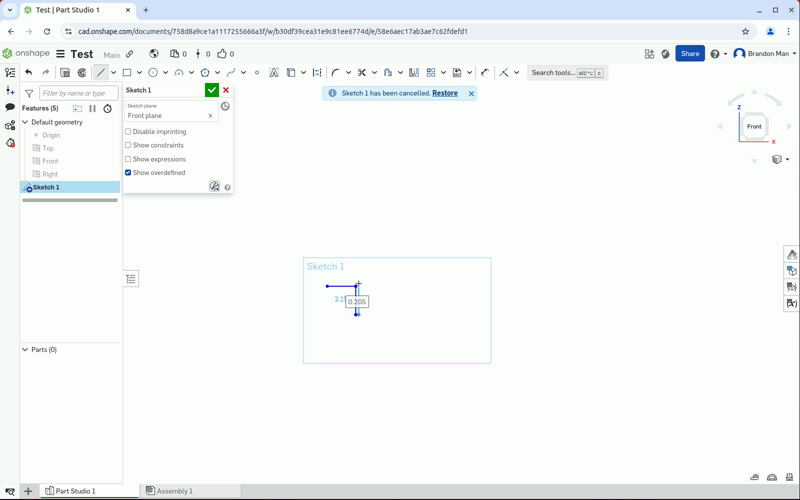
scroll(6)
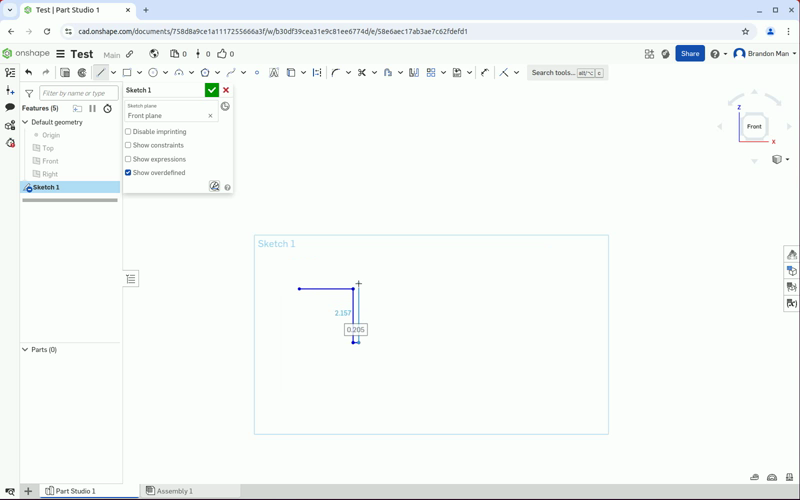
scroll(6)
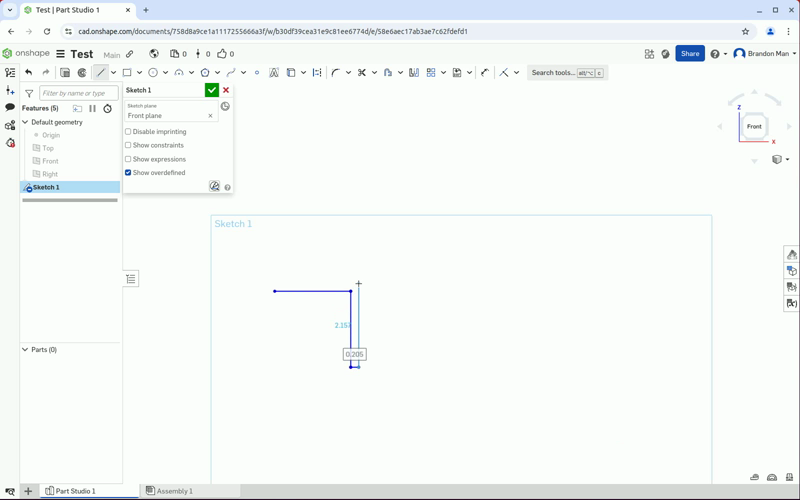
scroll(6)
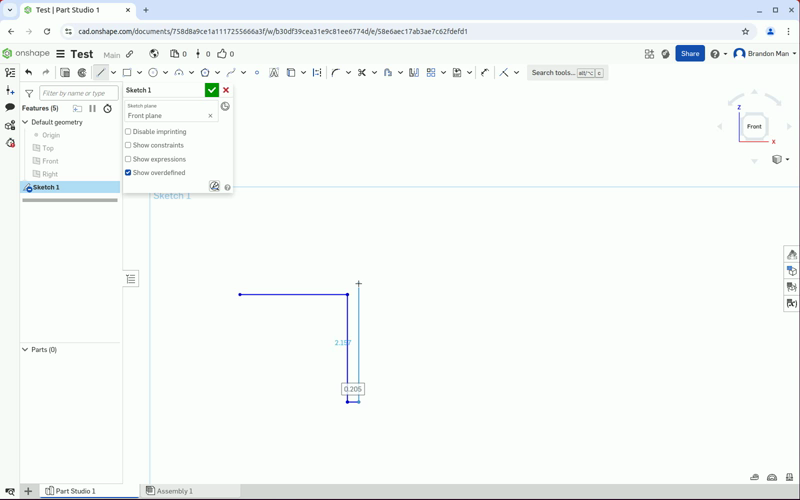
click(358, 283)
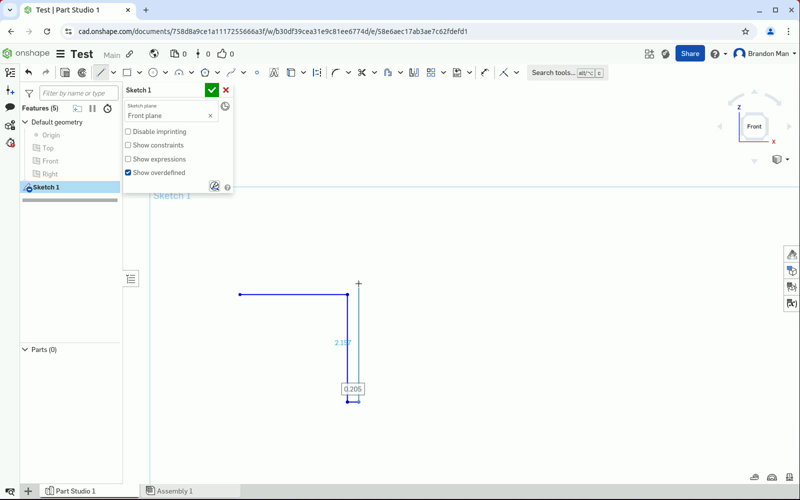
scroll(-6)
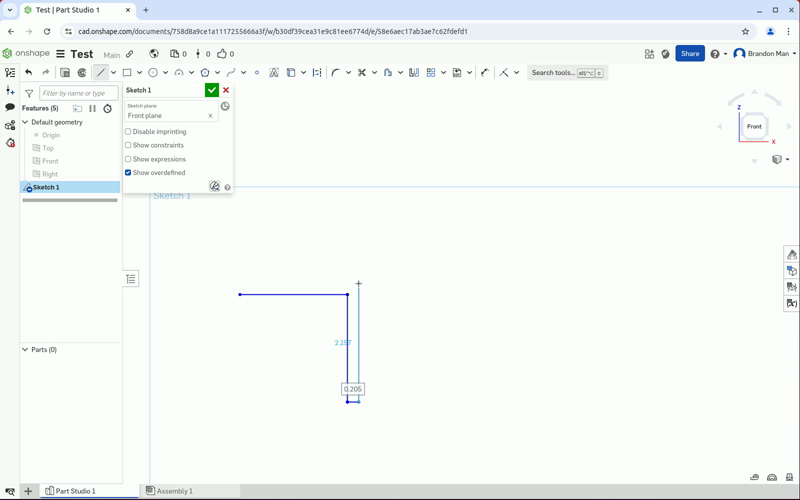
scroll(-6)
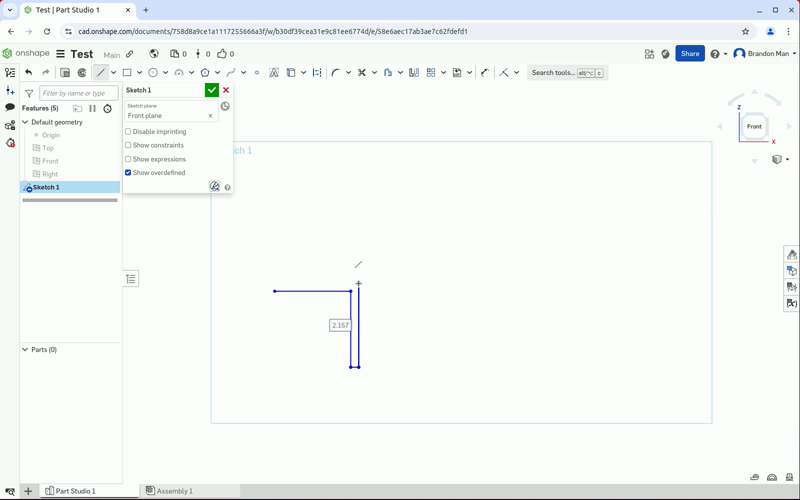
scroll(-6)
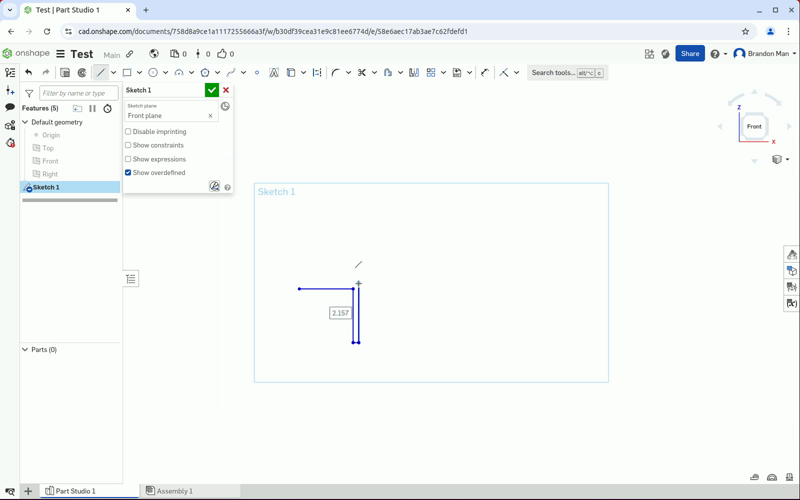
scroll(-6)
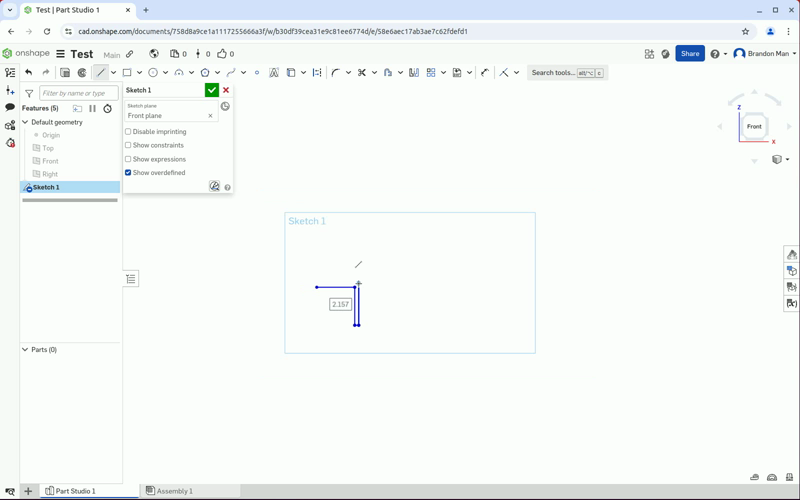
scroll(-6)
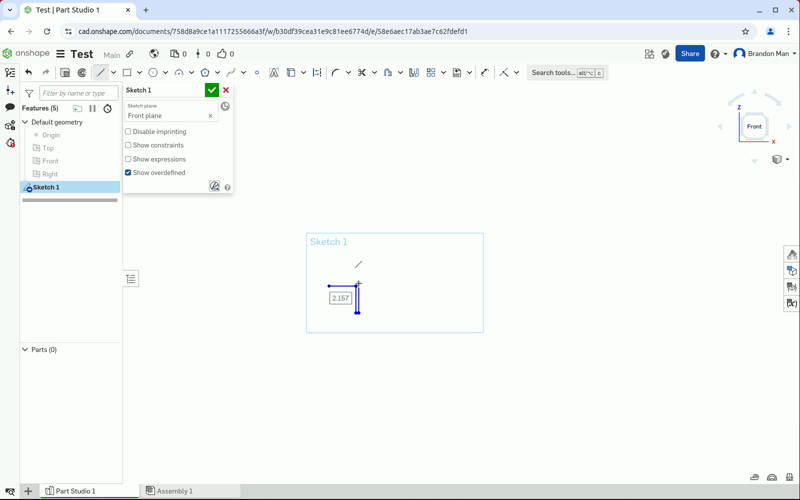
scroll(-6)
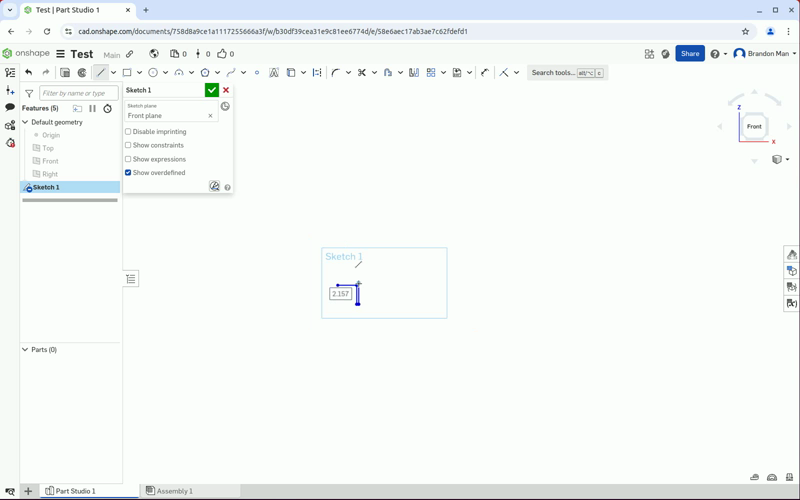
scroll(-6)
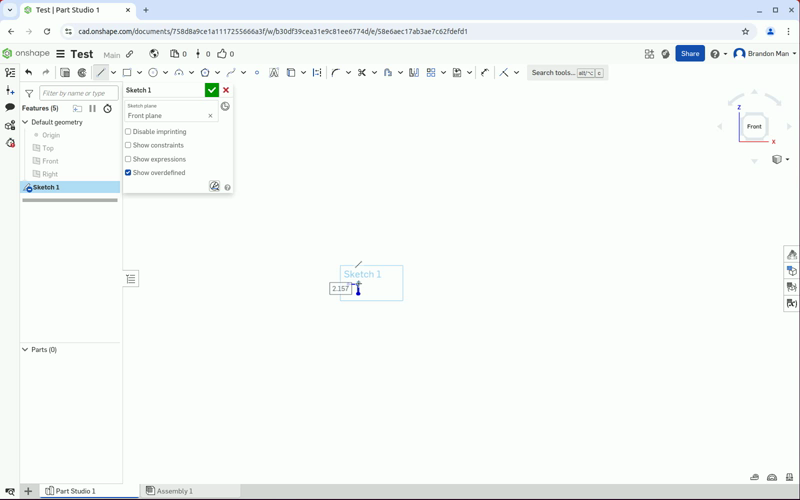
key_up(shift)
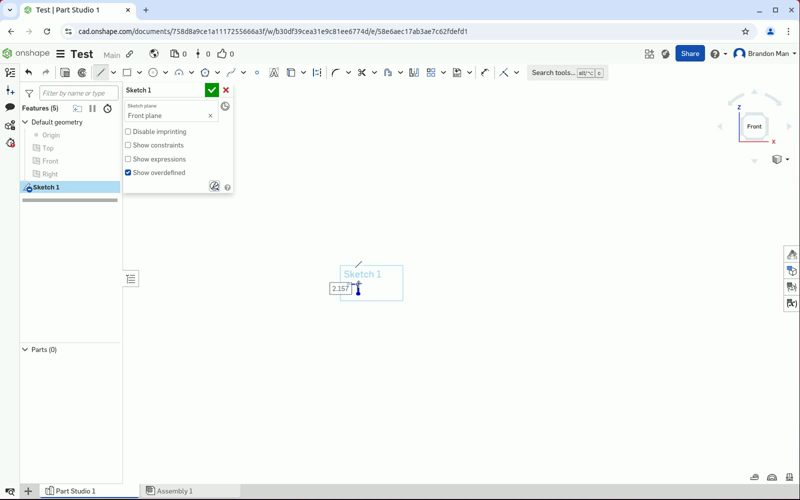
key_down(shift)
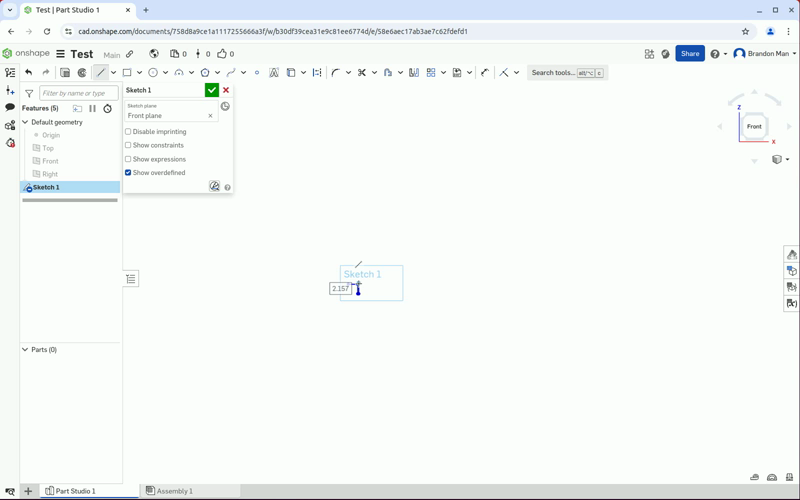
mouse_move(388, 283)
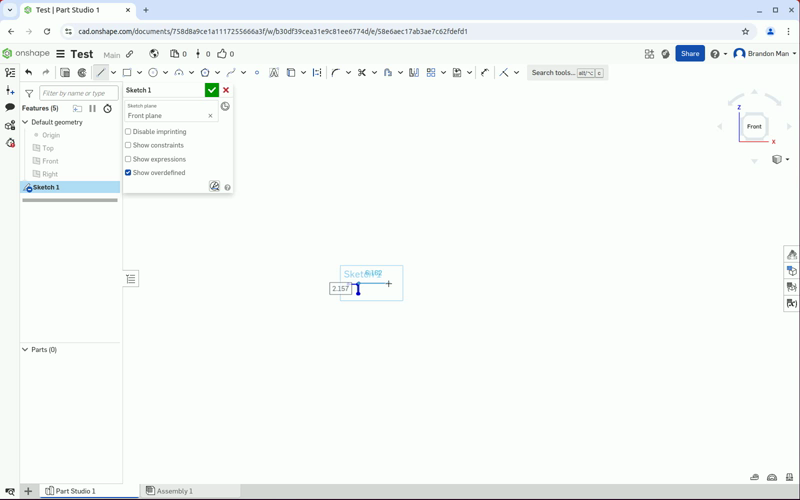
mouse_move(348, 283)
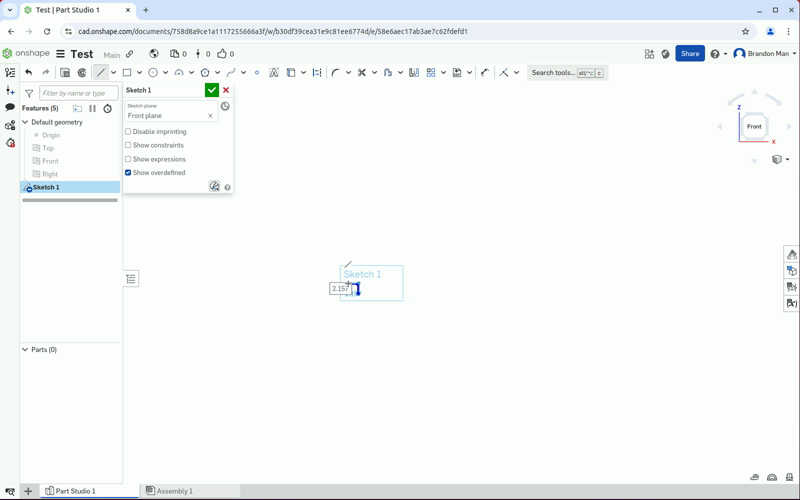
scroll(6)
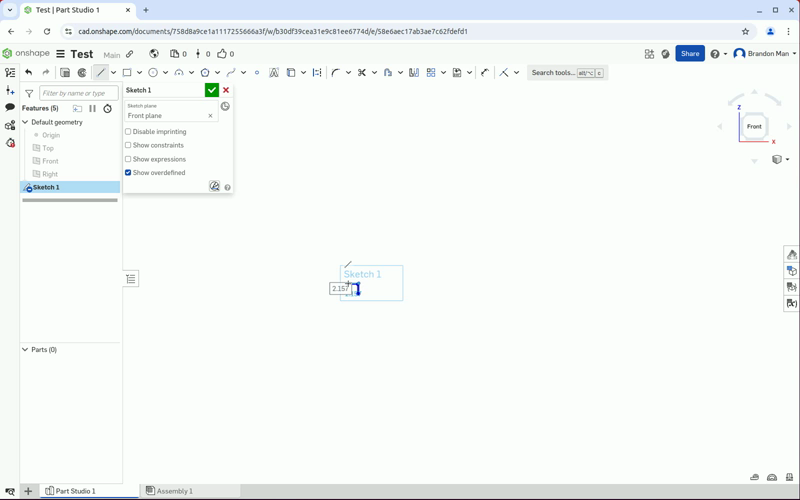
scroll(6)
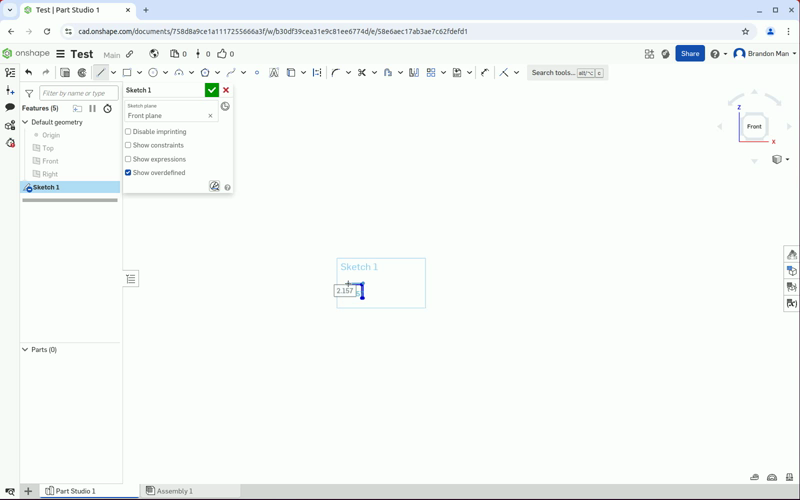
scroll(6)
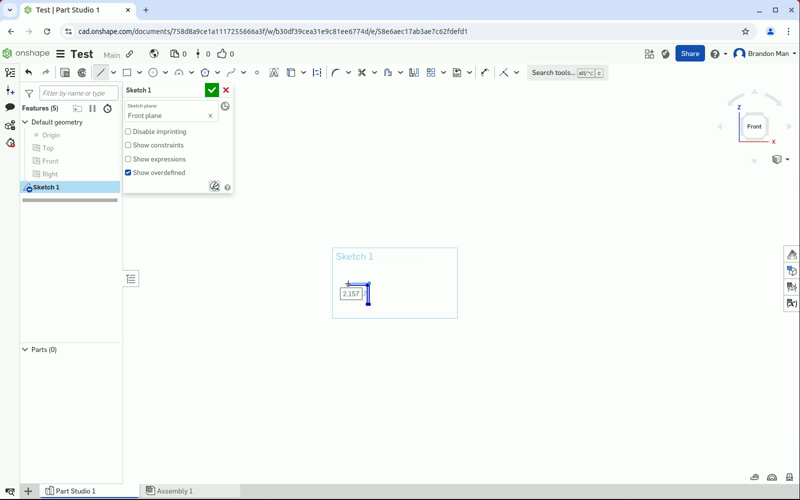
scroll(6)
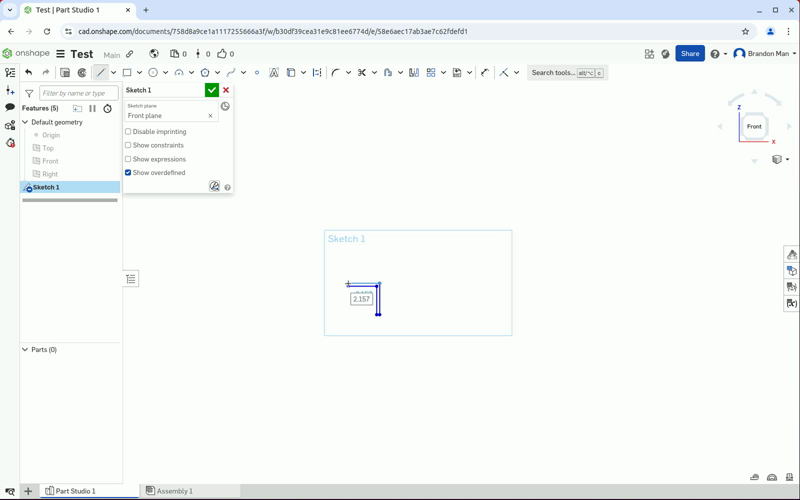
scroll(6)
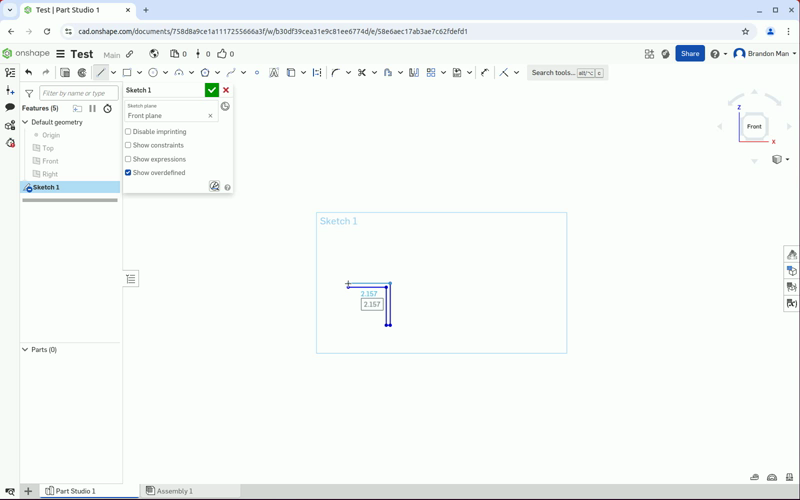
scroll(6)
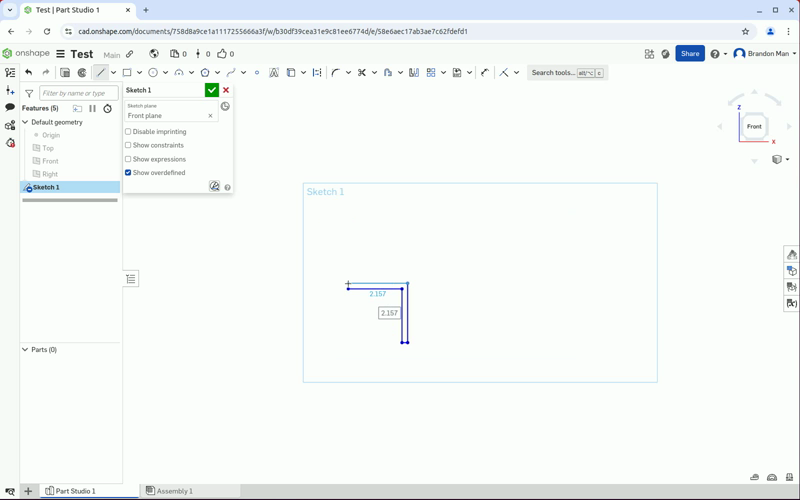
scroll(6)
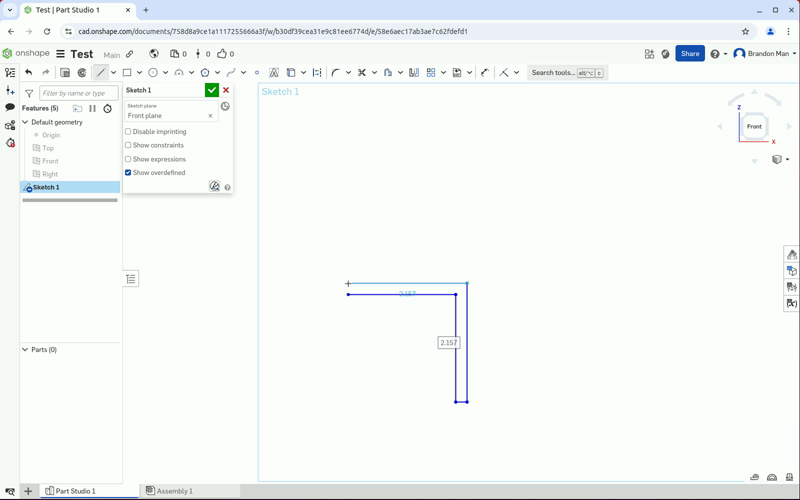
click(348, 283)
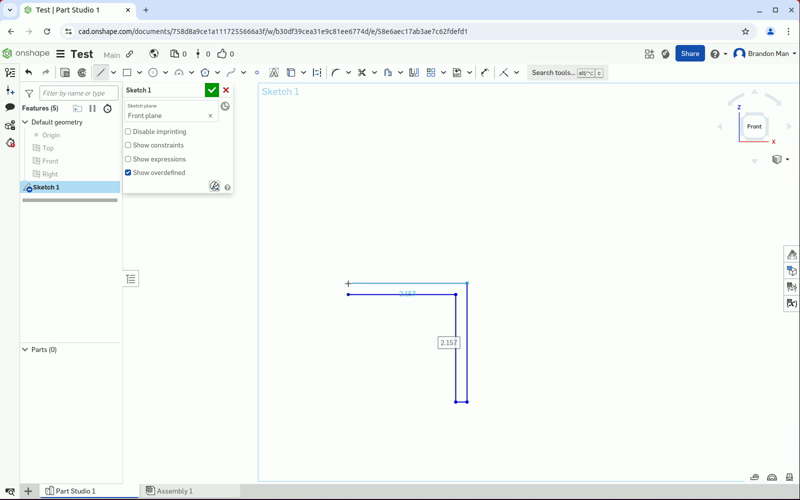
scroll(-6)
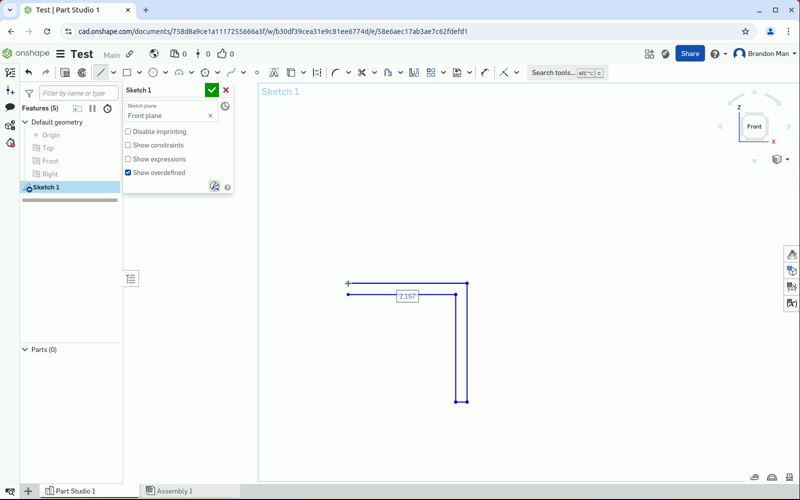
scroll(-6)
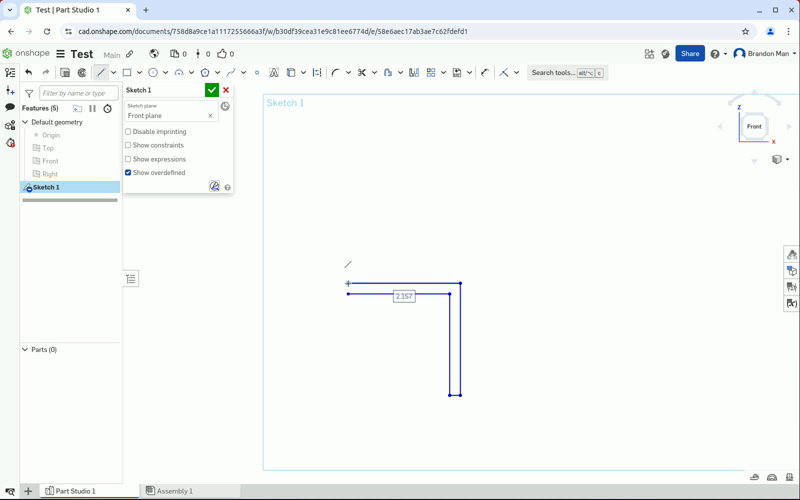
scroll(-6)
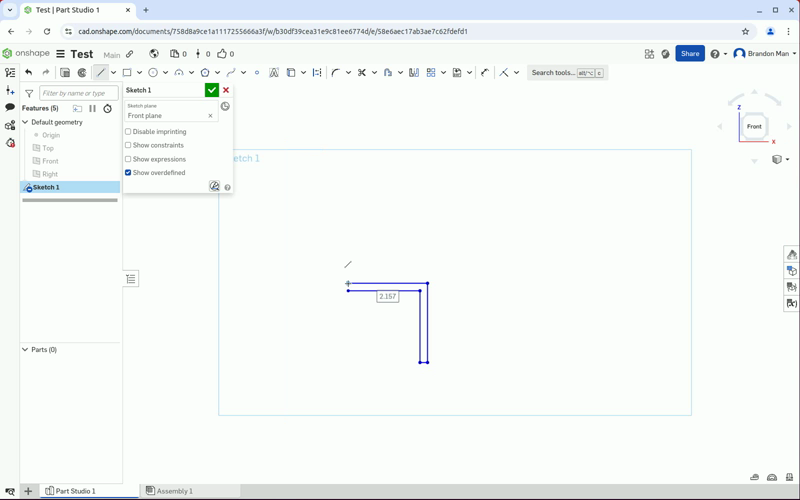
scroll(-6)
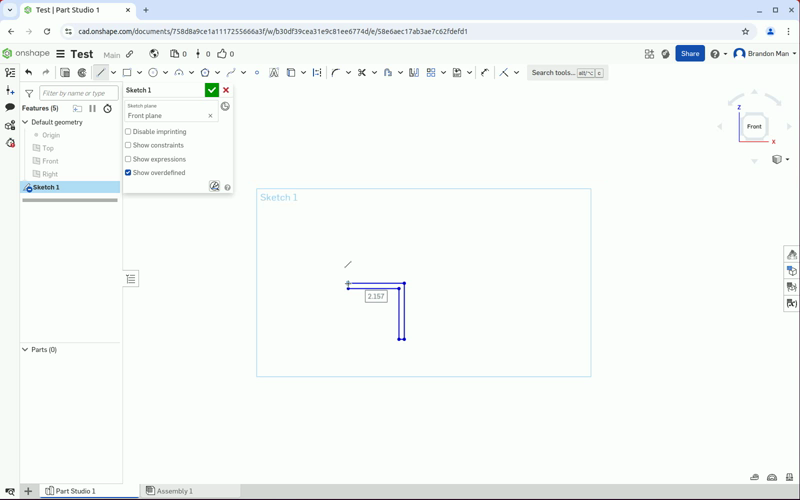
scroll(-6)
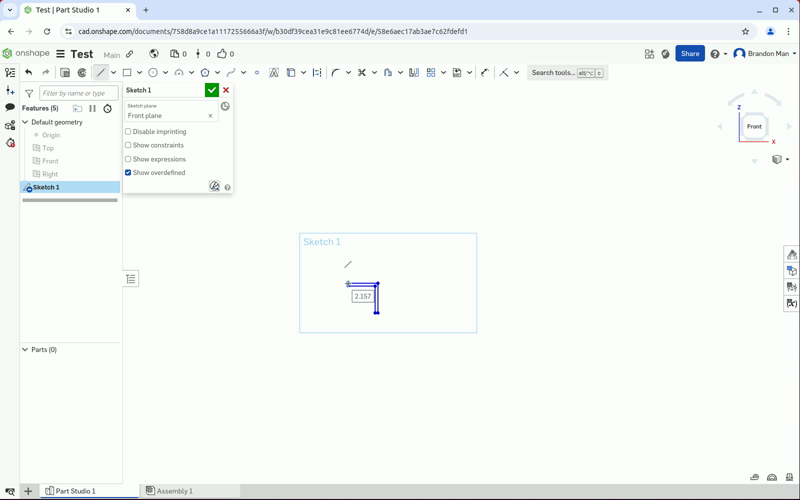
scroll(-6)
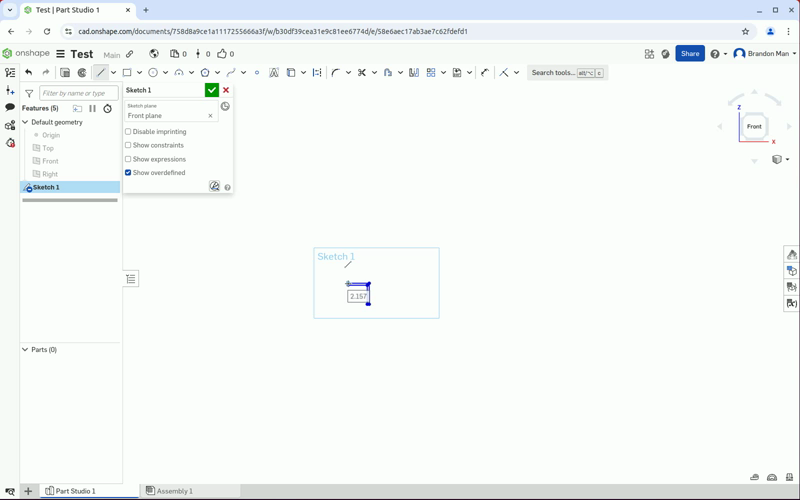
scroll(-6)
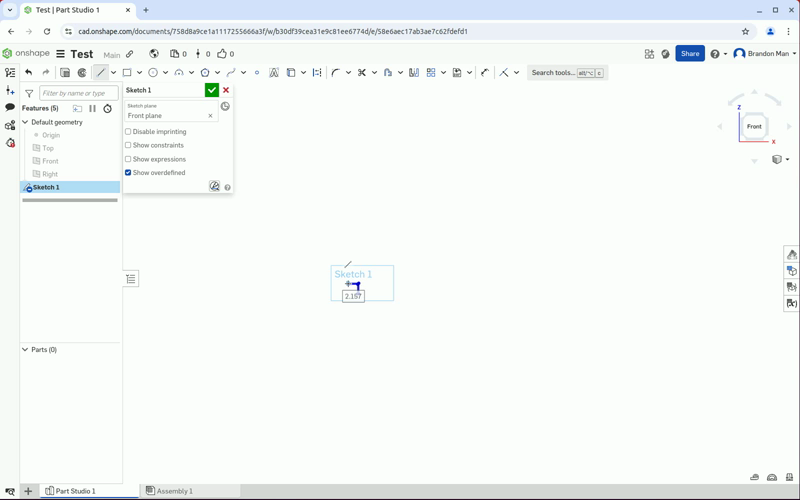
key_up(shift)
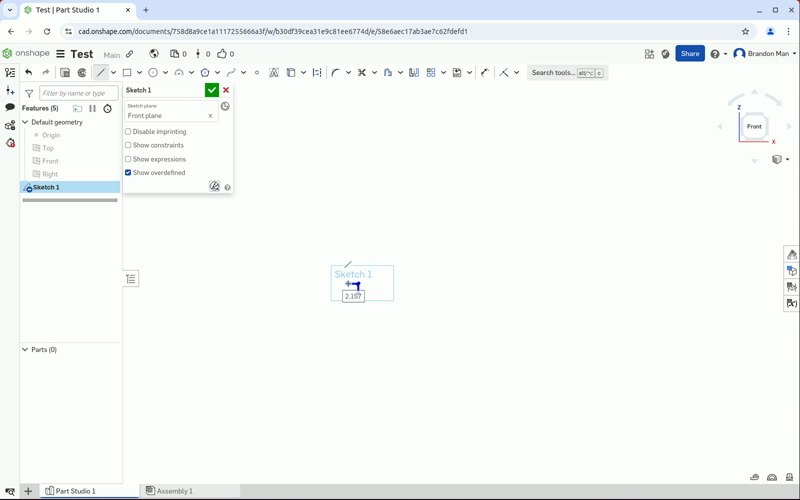
mouse_move(378, 283)
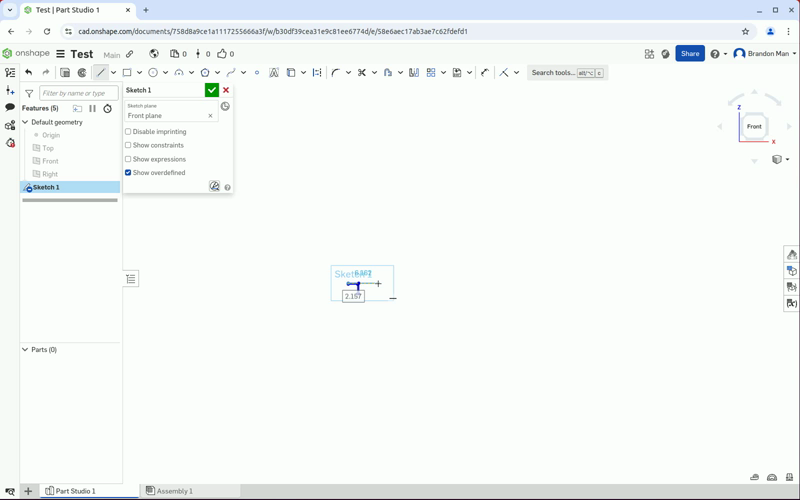
key_down(shift)
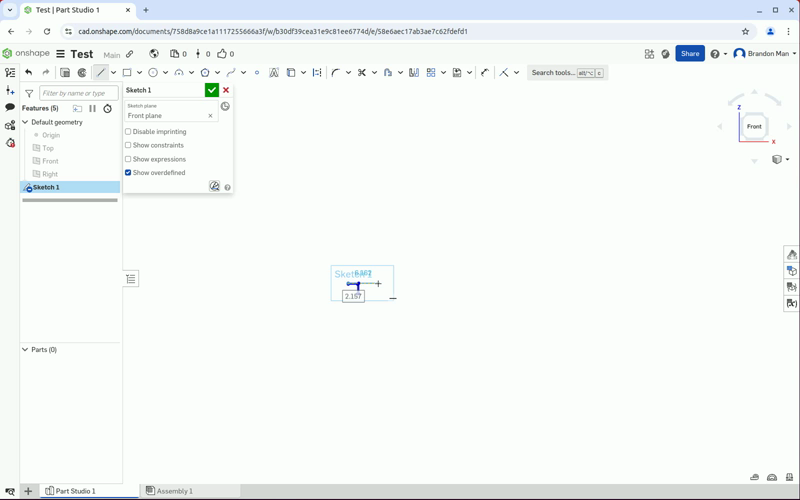
mouse_move(348, 284)
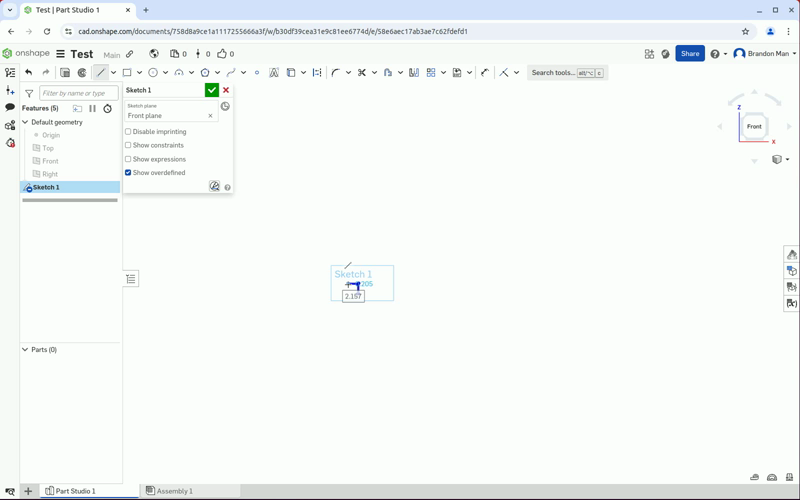
scroll(6)
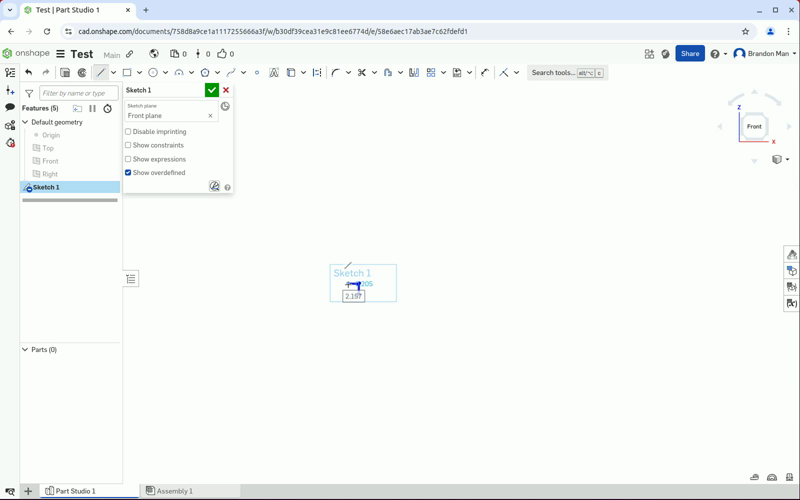
scroll(6)
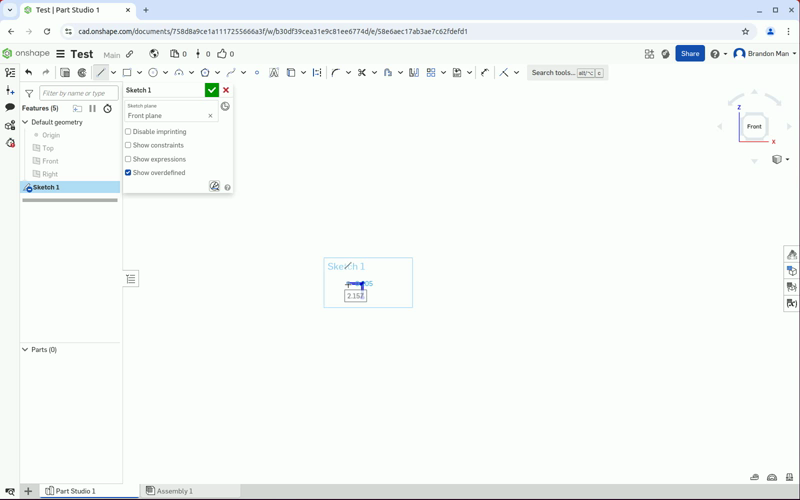
scroll(6)
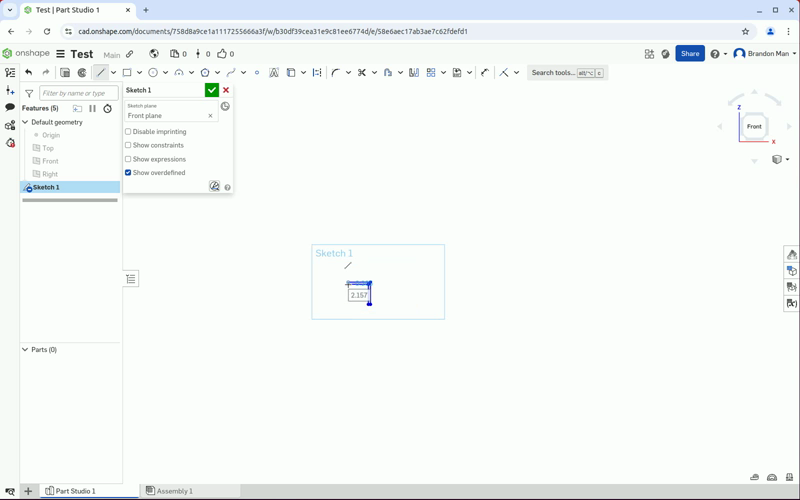
scroll(6)
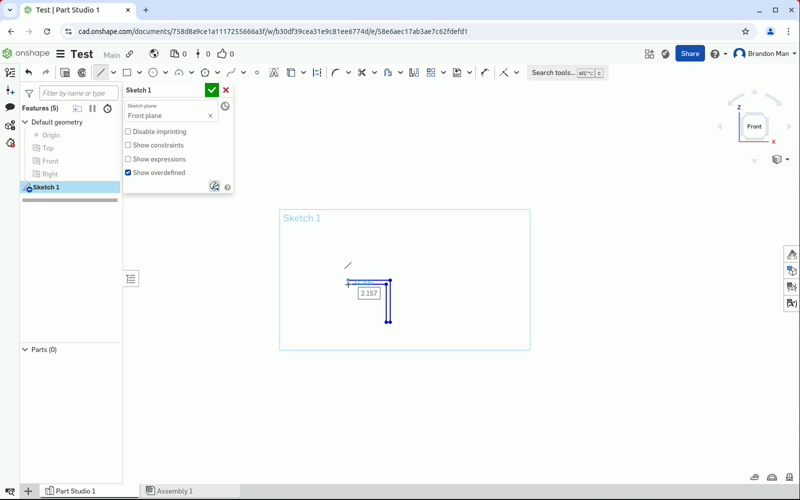
scroll(6)
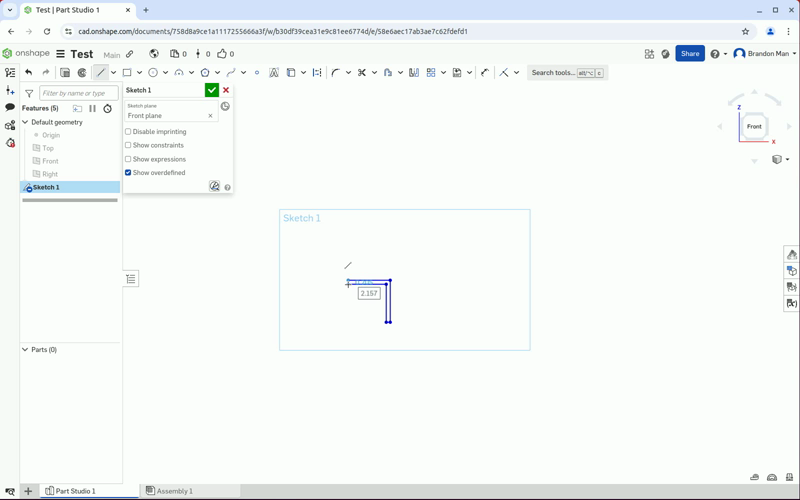
scroll(6)
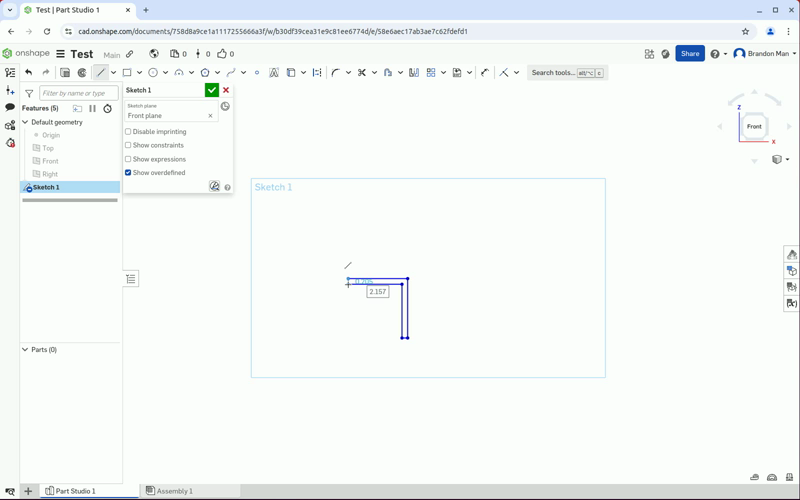
scroll(6)
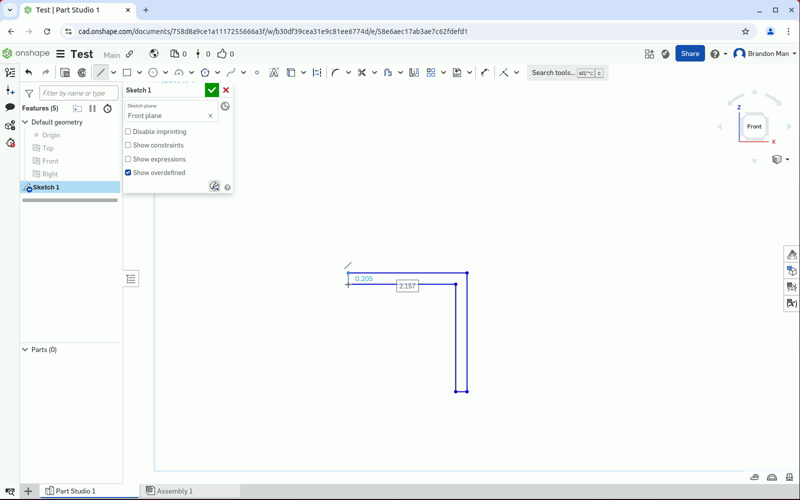
key_up(shift)
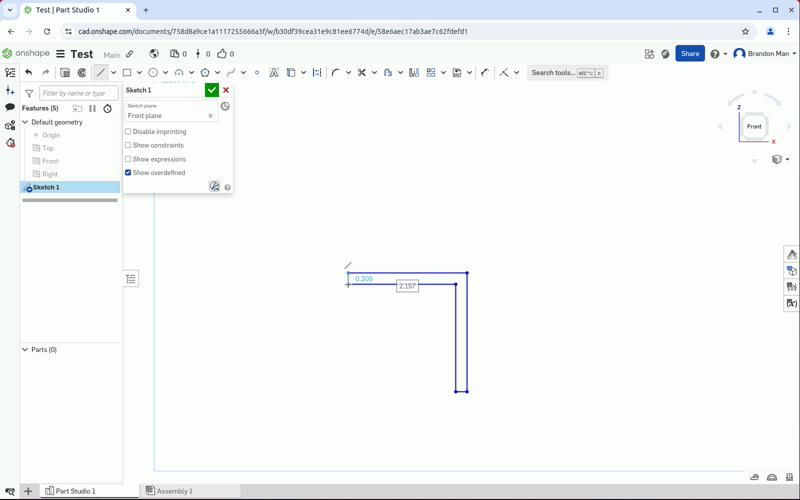
click(348, 284)
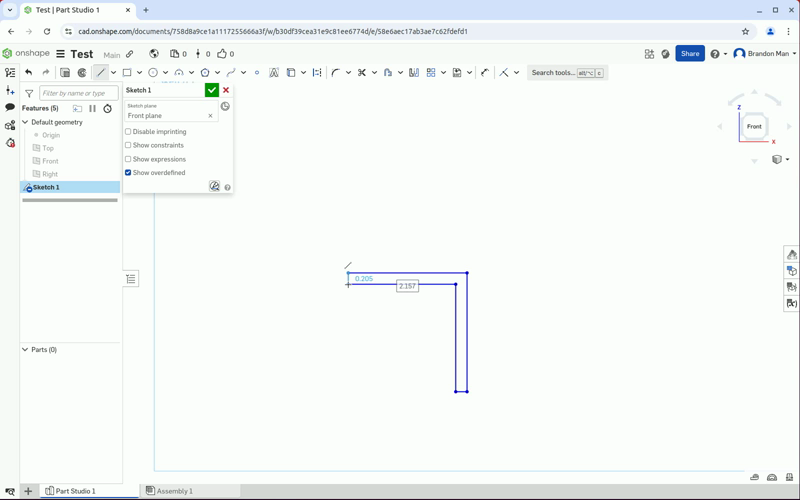
scroll(-6)
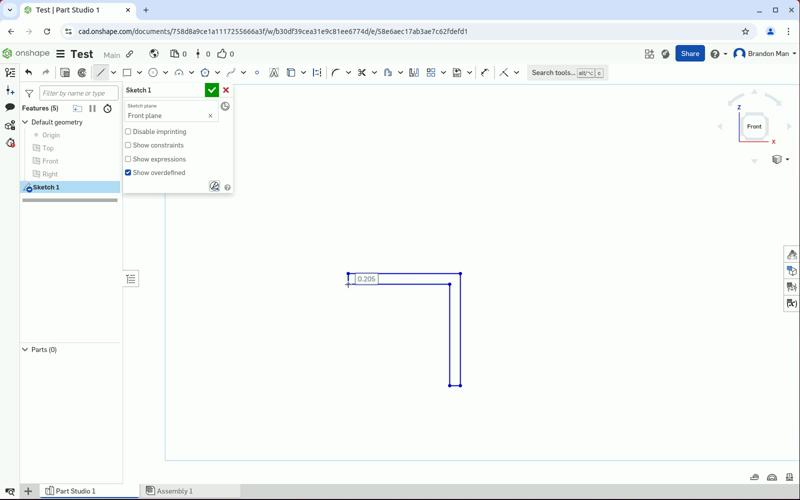
scroll(-6)
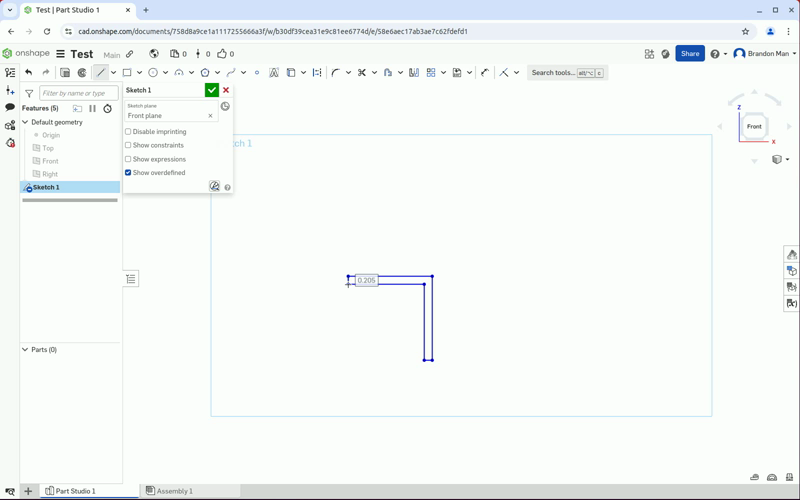
scroll(-6)
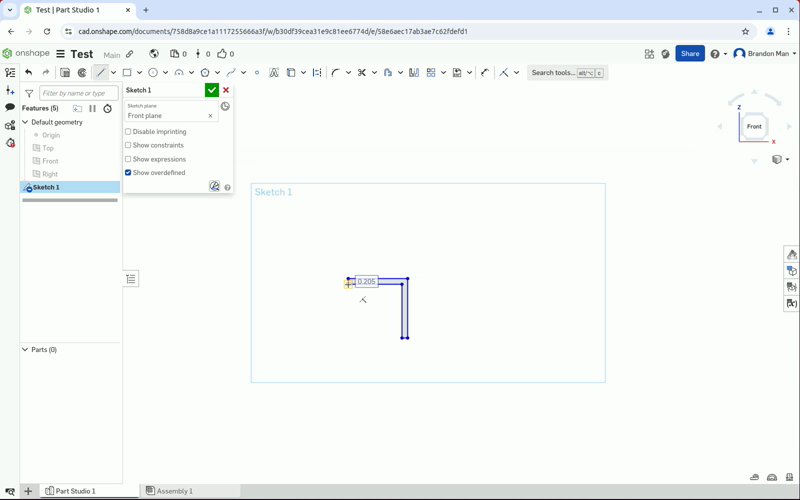
scroll(-6)
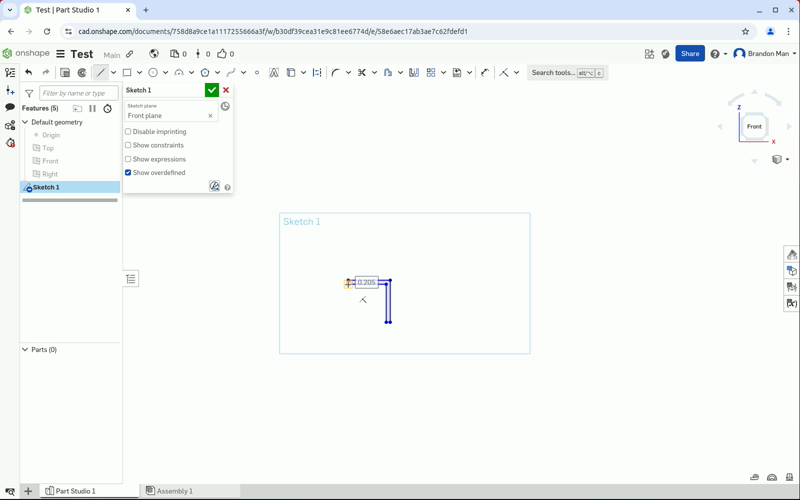
scroll(-6)
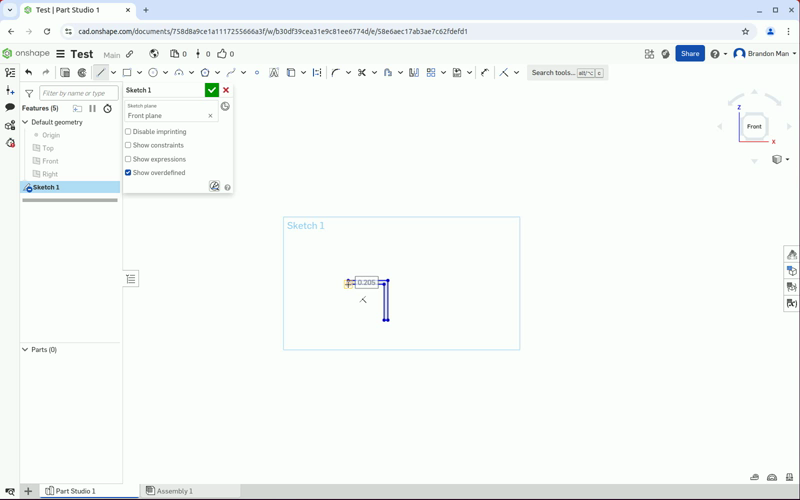
scroll(-6)
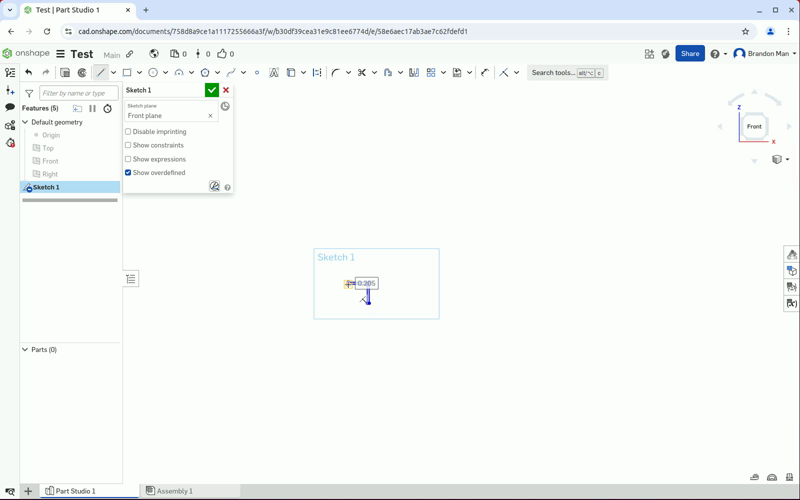
scroll(-6)
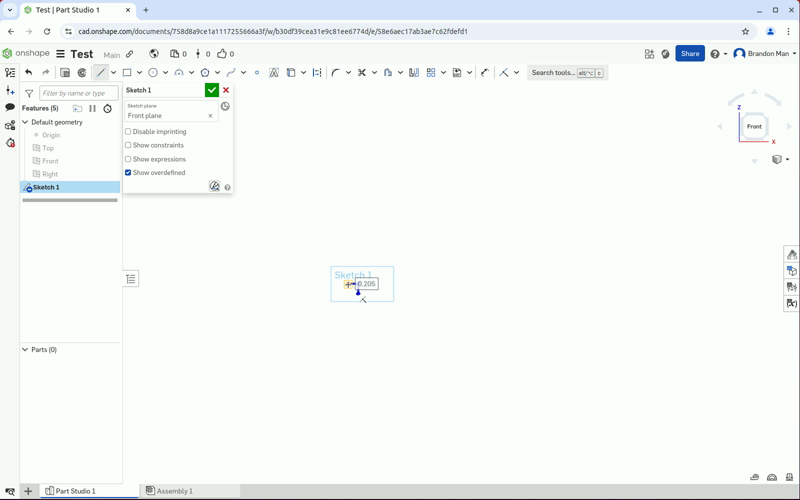
key(esc)
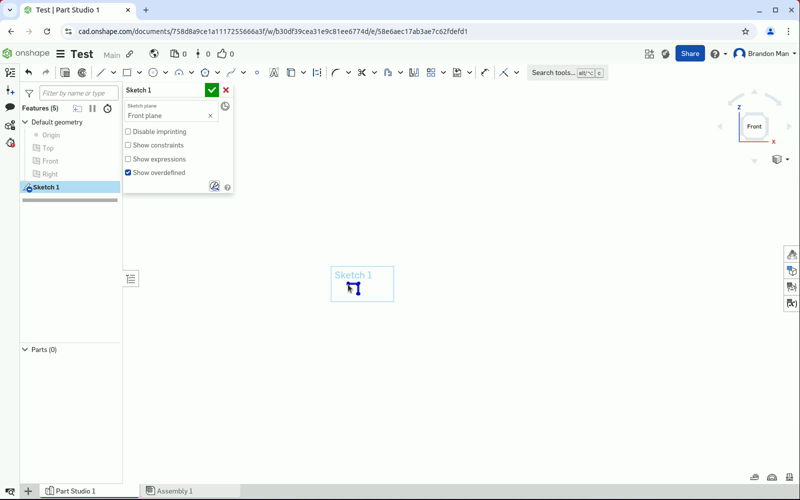
mouse_move(358, 290)
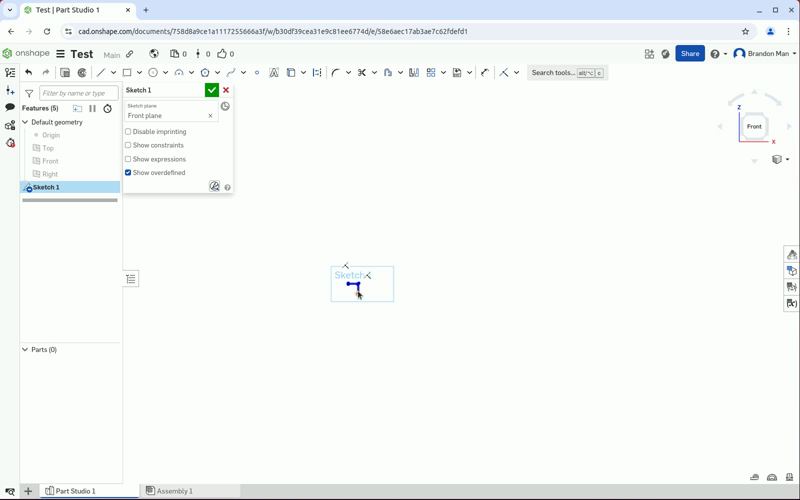
scroll(6)
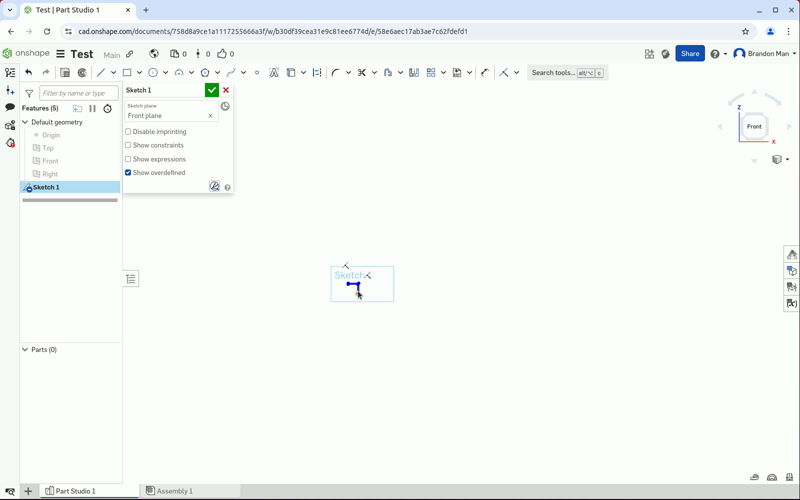
scroll(6)
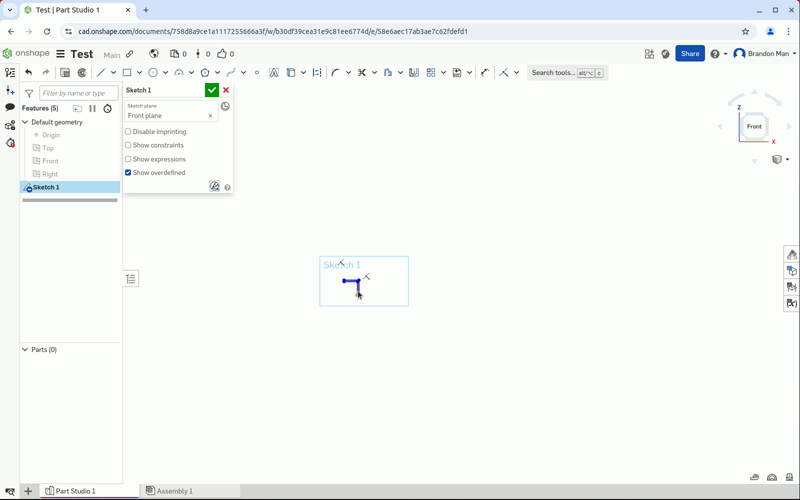
scroll(6)
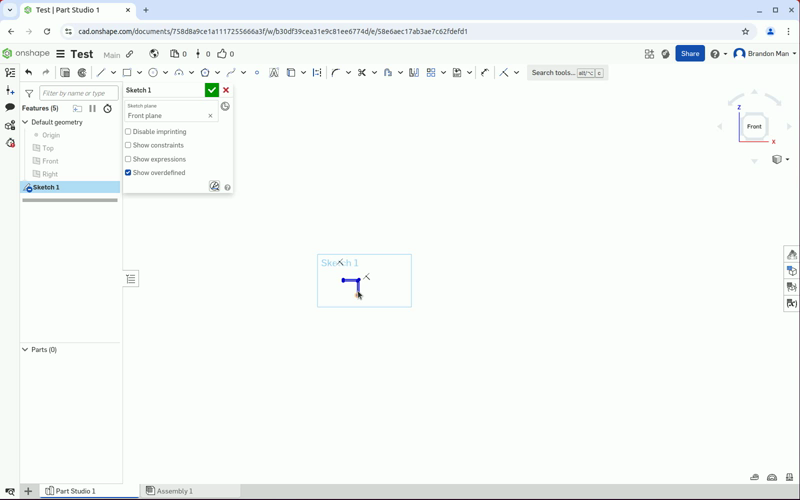
scroll(6)
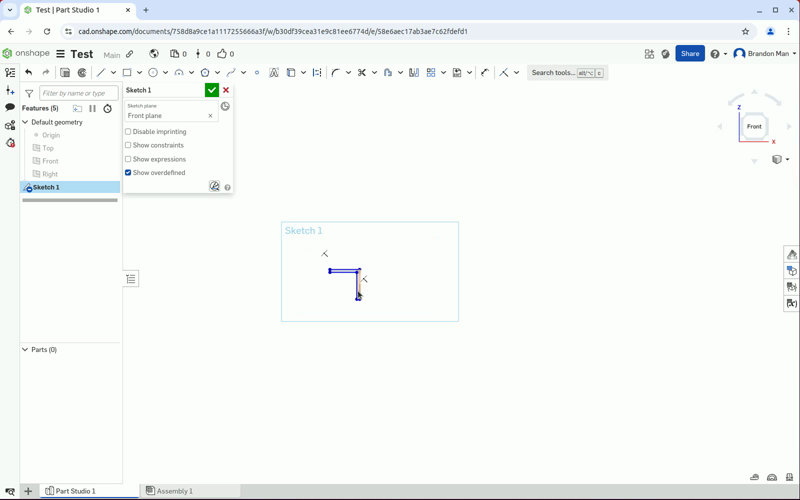
scroll(6)
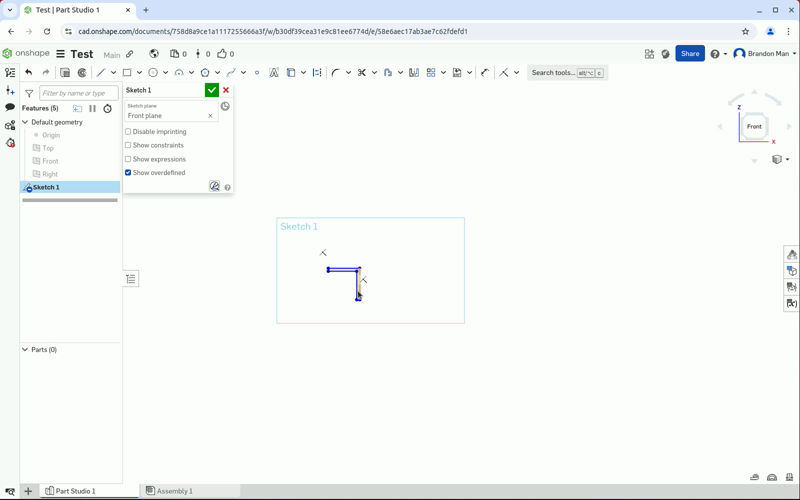
scroll(6)
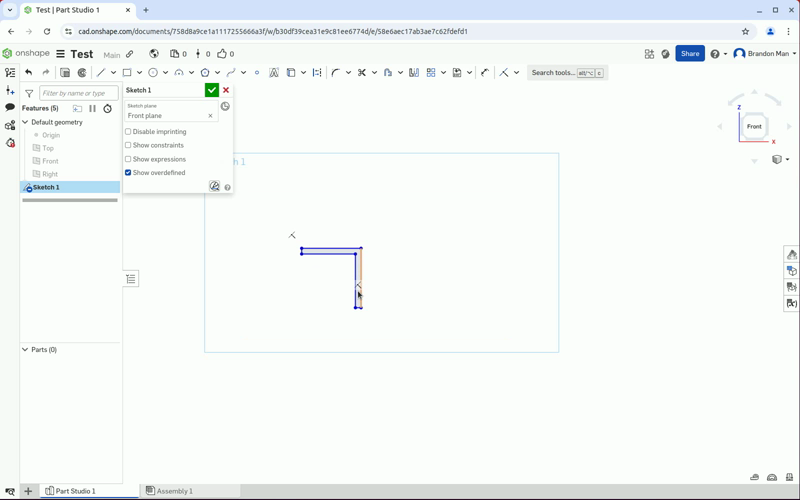
scroll(6)
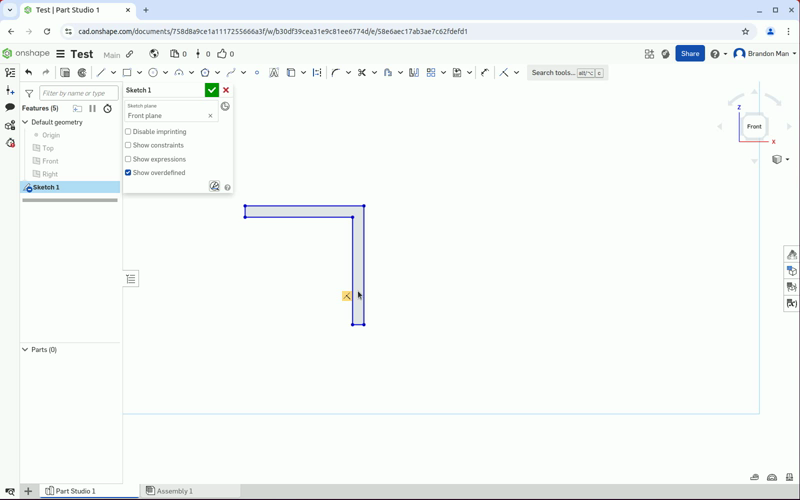
click(358, 290)
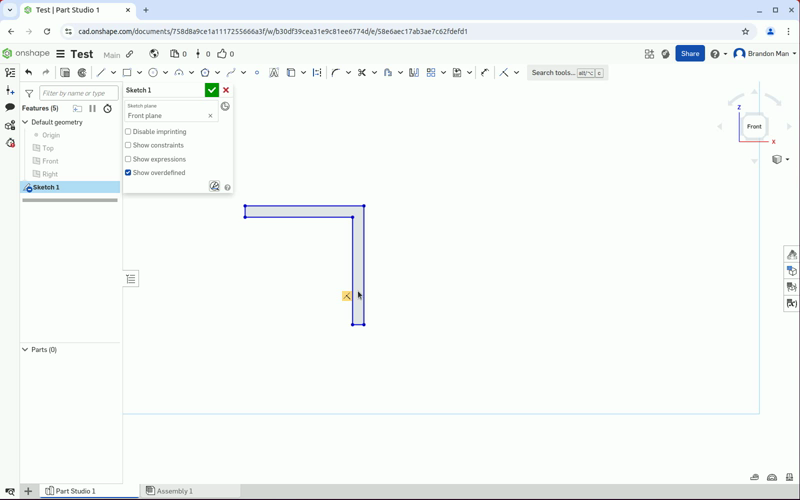
scroll(-6)
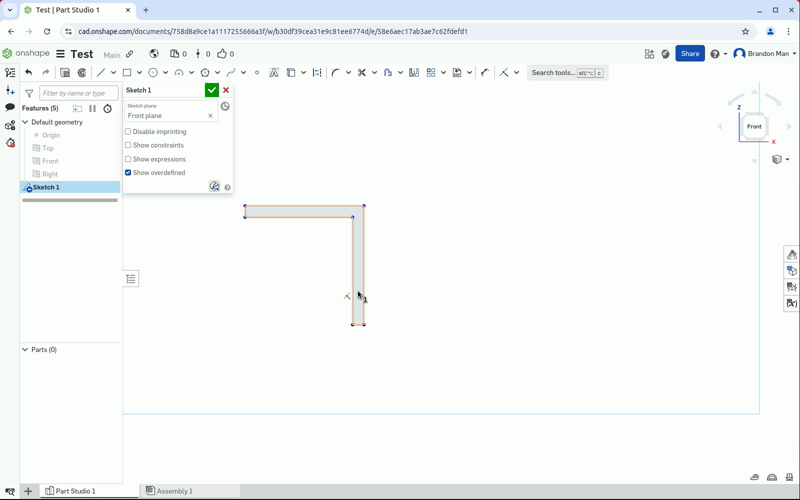
scroll(-6)
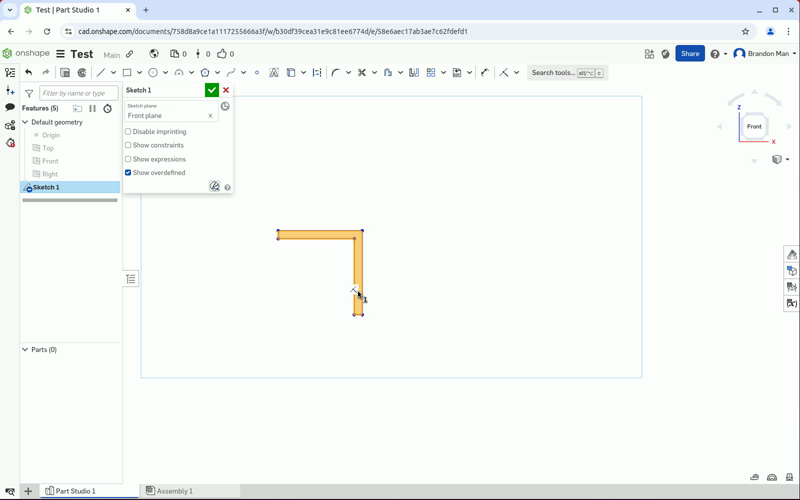
scroll(-6)
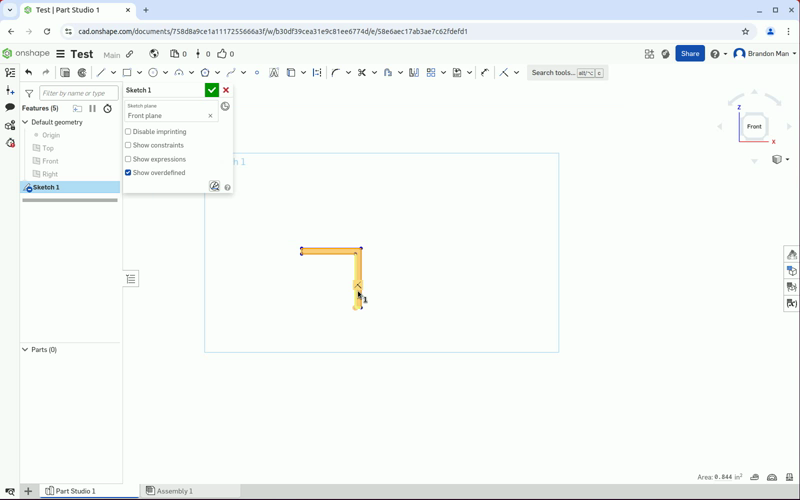
scroll(-6)
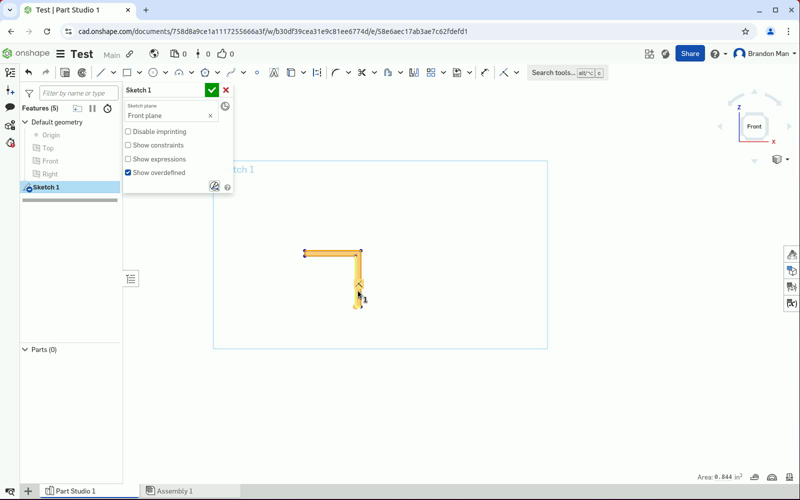
scroll(-6)
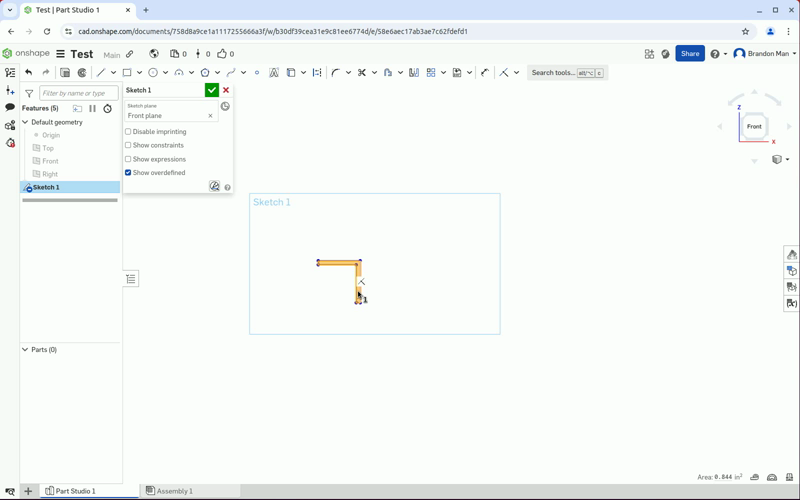
scroll(-6)
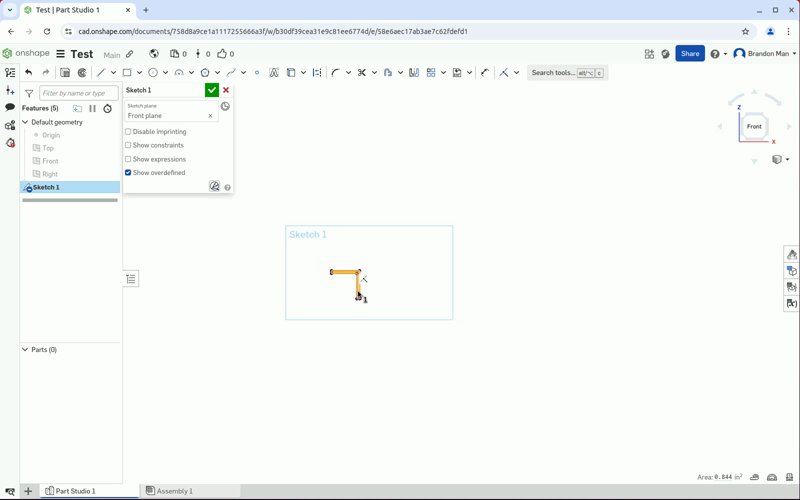
scroll(-6)
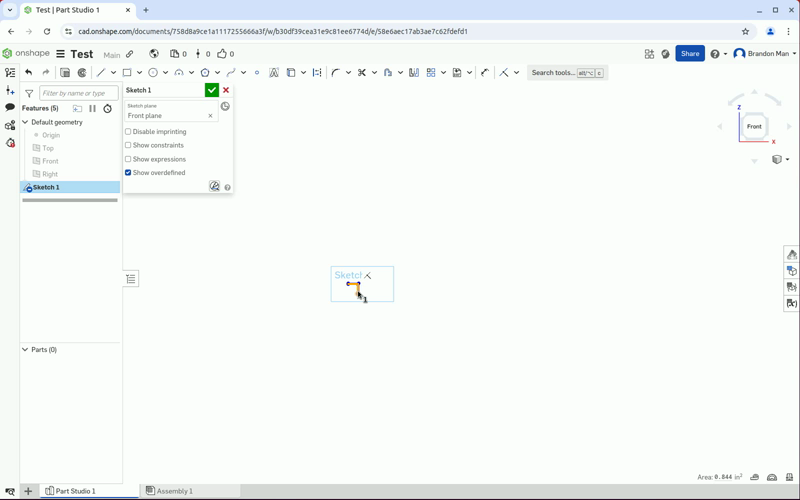
mouse_move(73, 352)
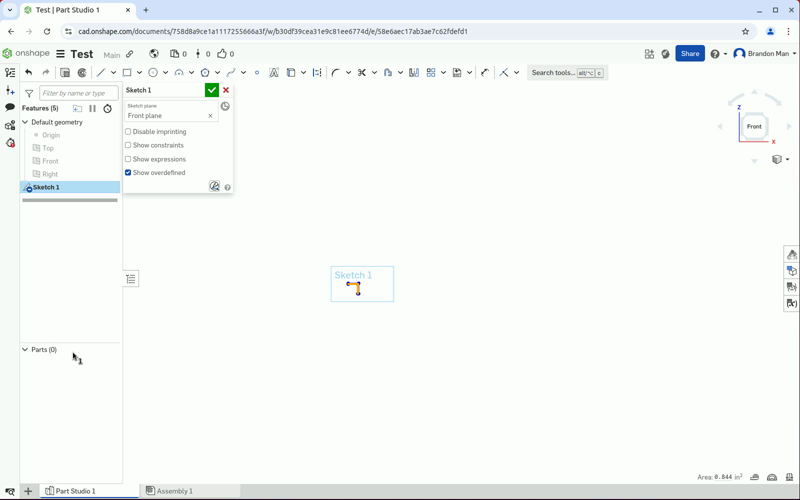
key(shift+y)
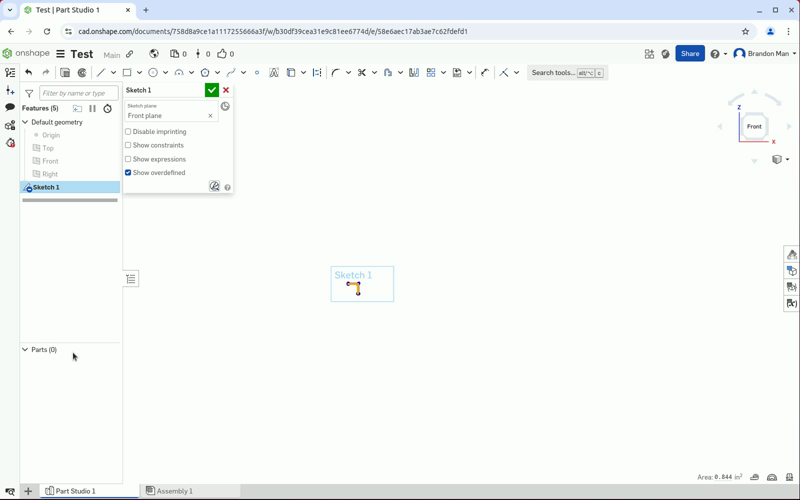
key(shift+e)
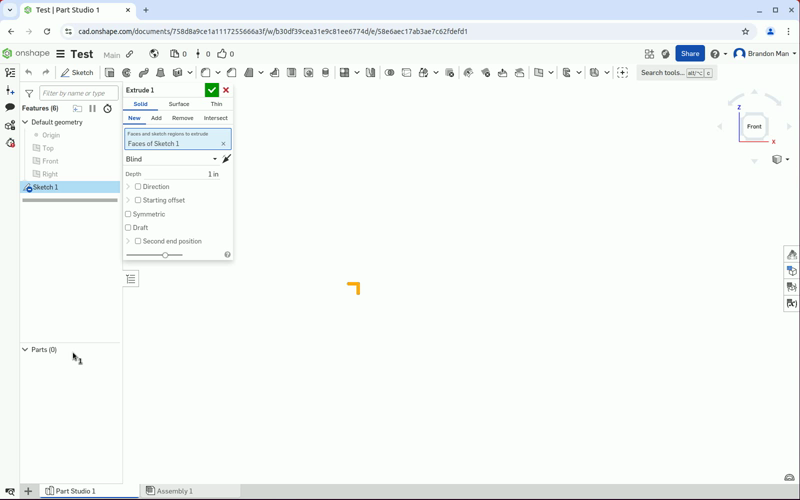
mouse_move(143, 106)
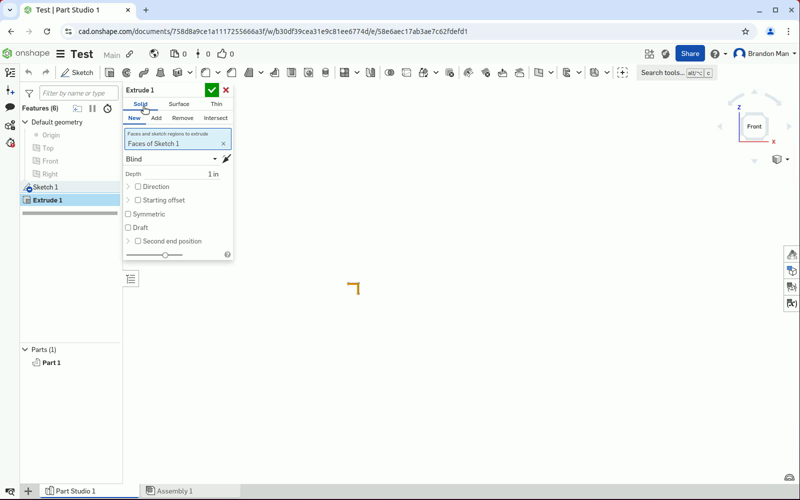
click(143, 106)
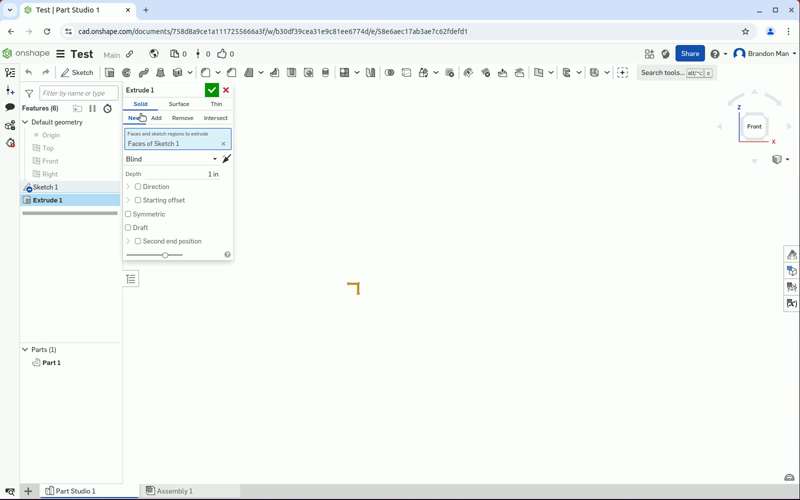
mouse_move(137, 120)
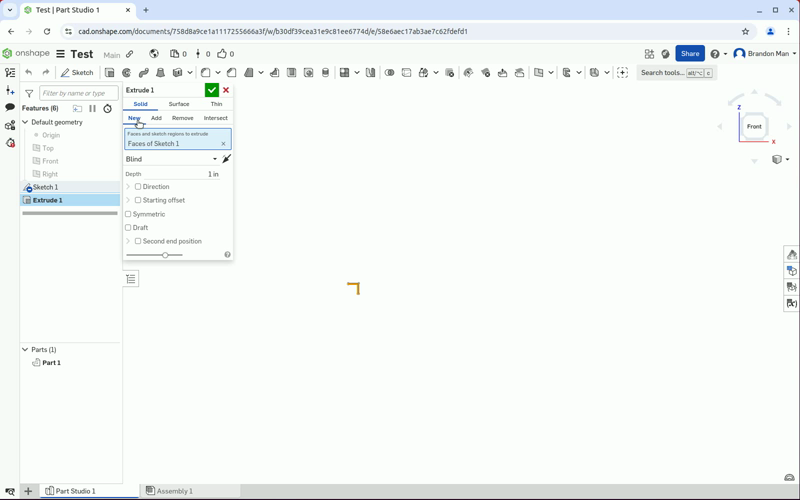
click(137, 120)
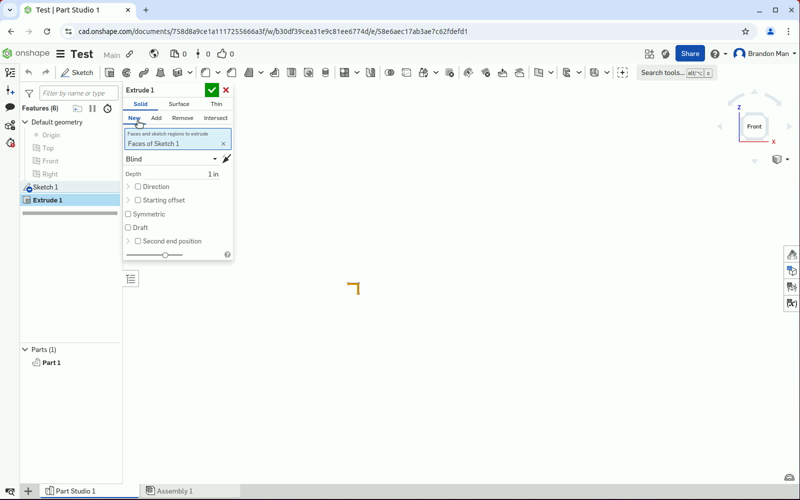
key(tab, 4)
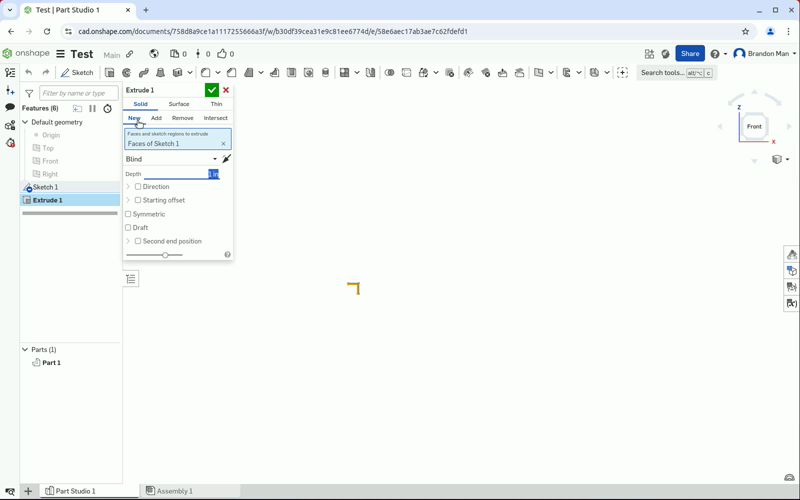
text(3.852)
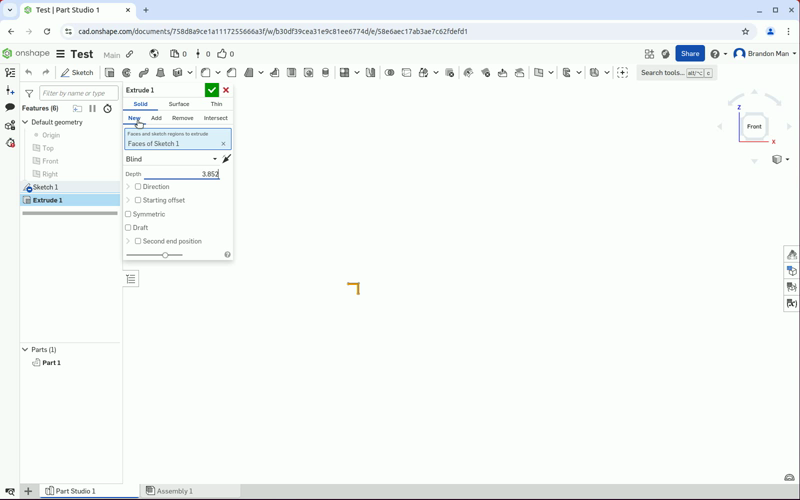
key(tab, 3)
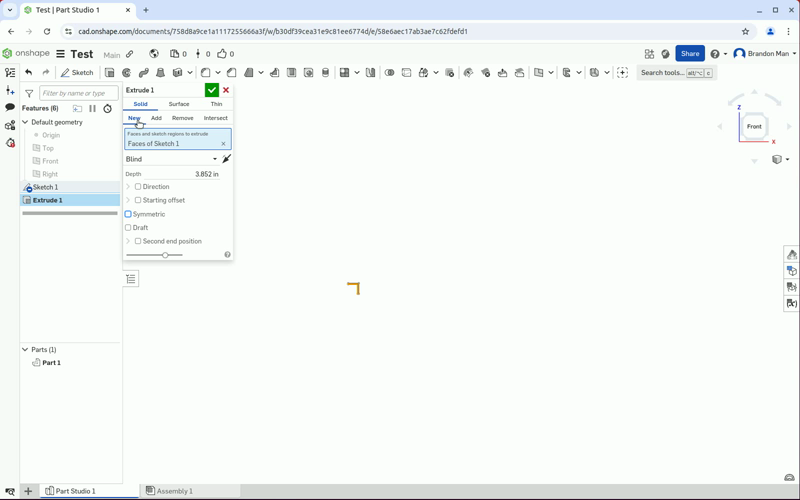
key(space)
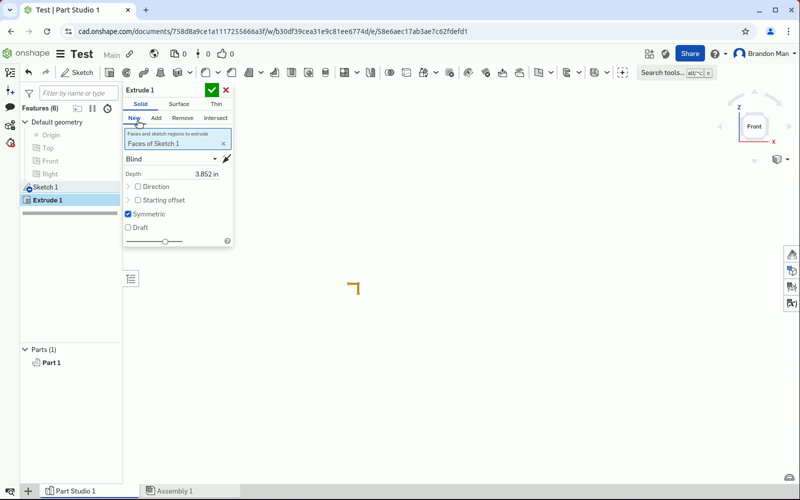
key(enter)
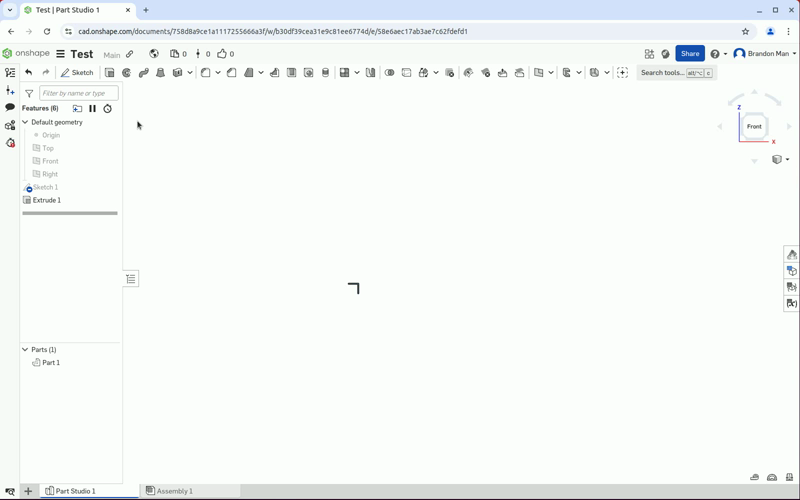
key(shift+h)
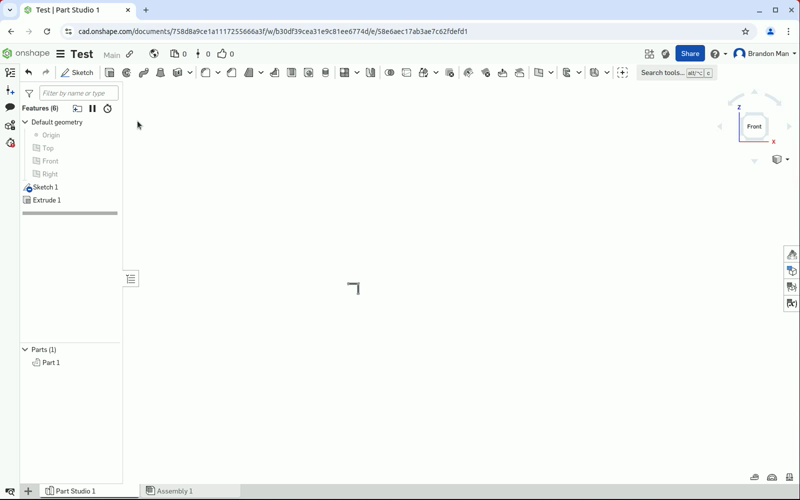
key(shift+h)
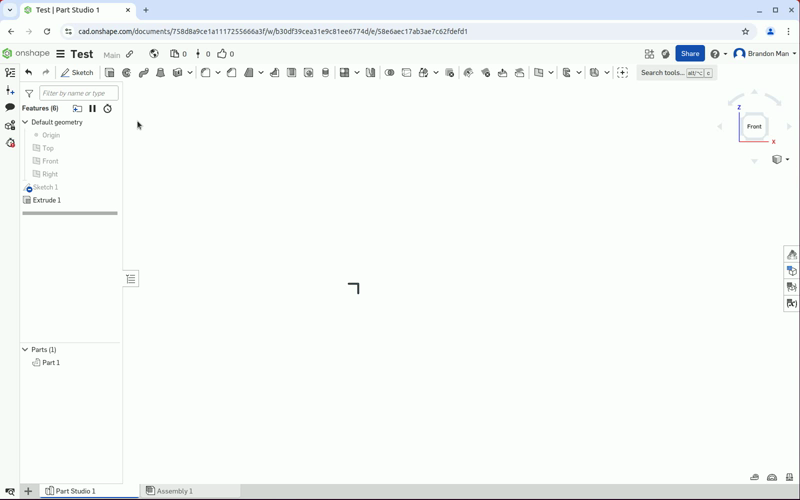
mouse_move(73, 189)
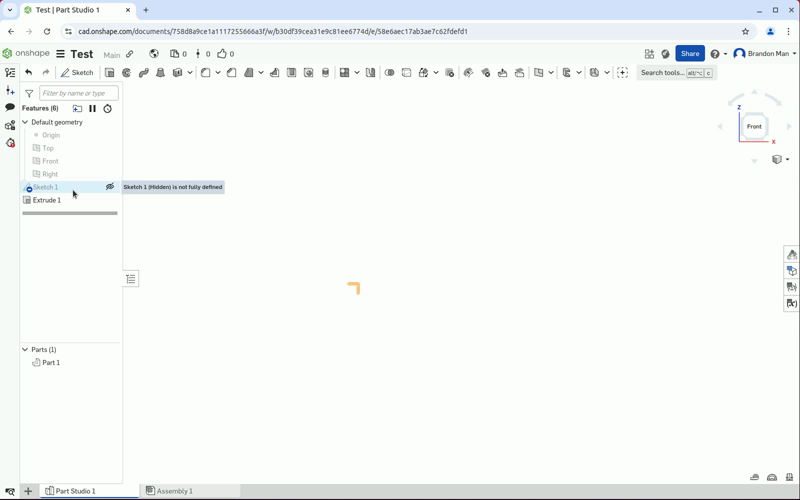
click(73, 189)
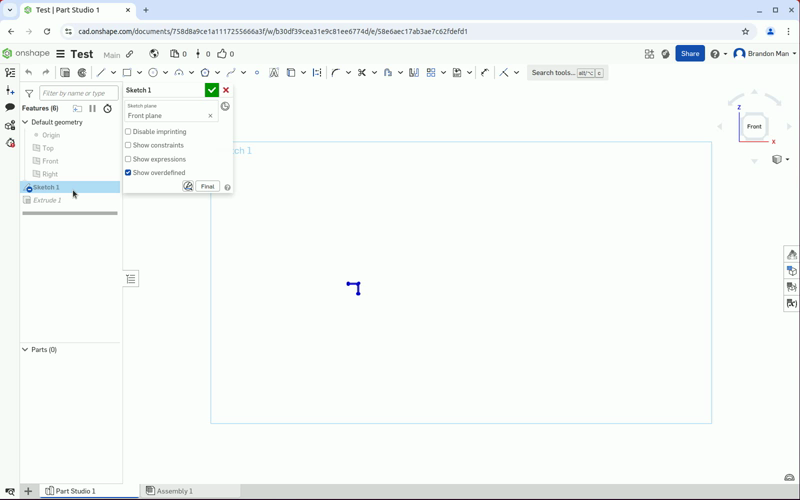
mouse_move(229, 92)
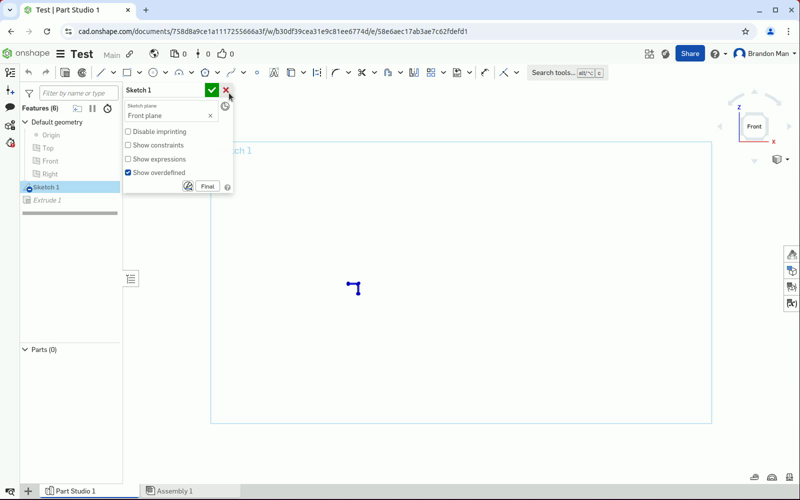
click(229, 92)
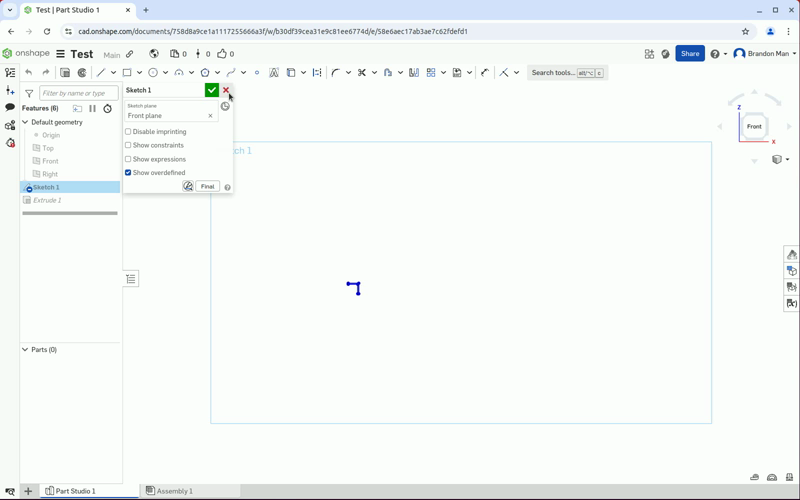
key(shift+s)
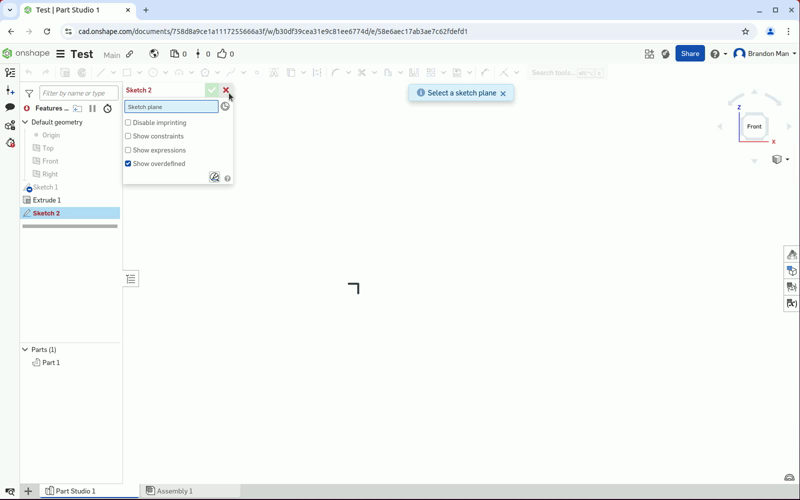
mouse_move(73, 163)
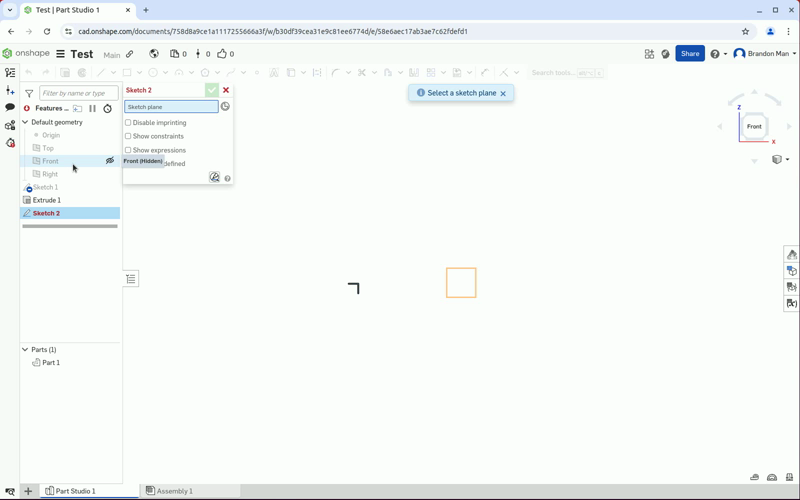
click(73, 163)
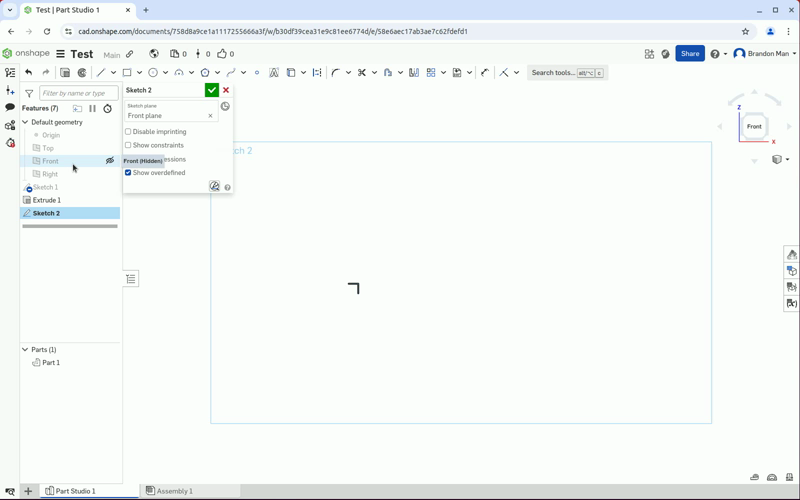
mouse_move(73, 352)
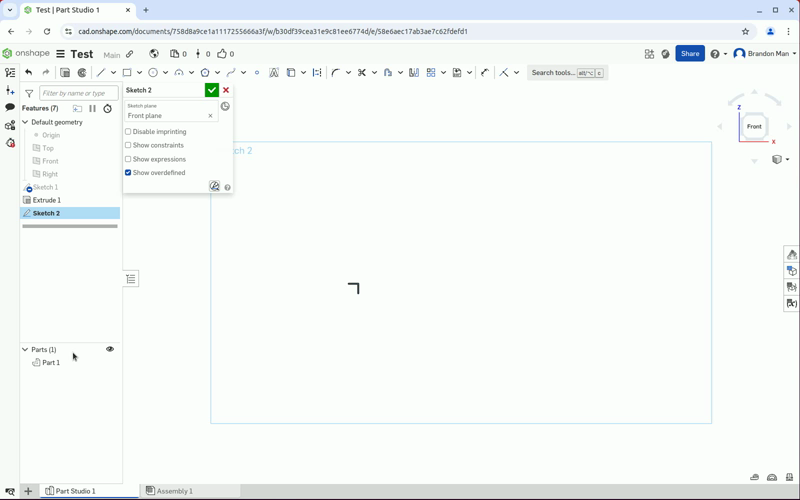
key(y)
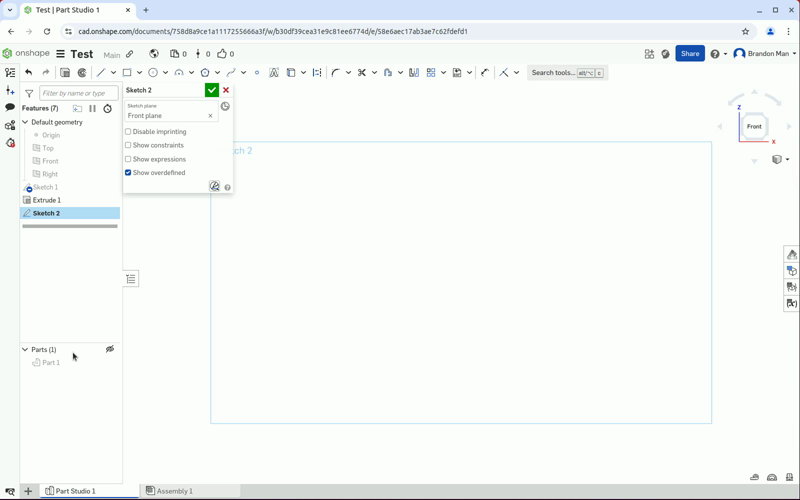
key(l)
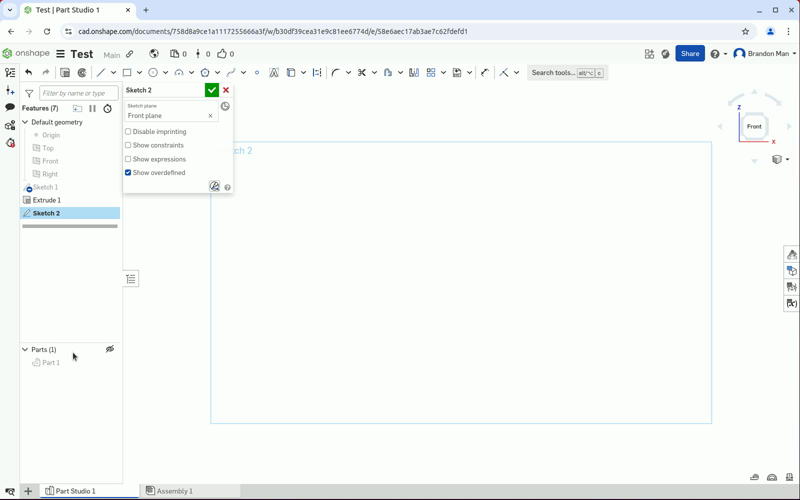
key_down(shift)
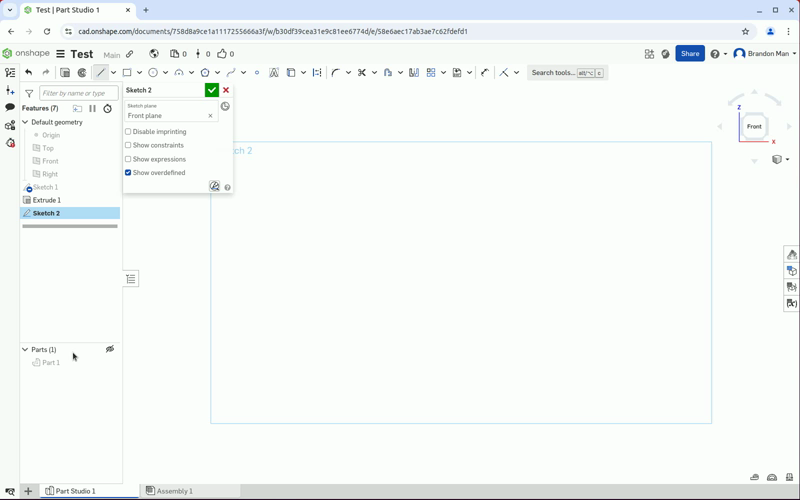
mouse_move(564, 292)
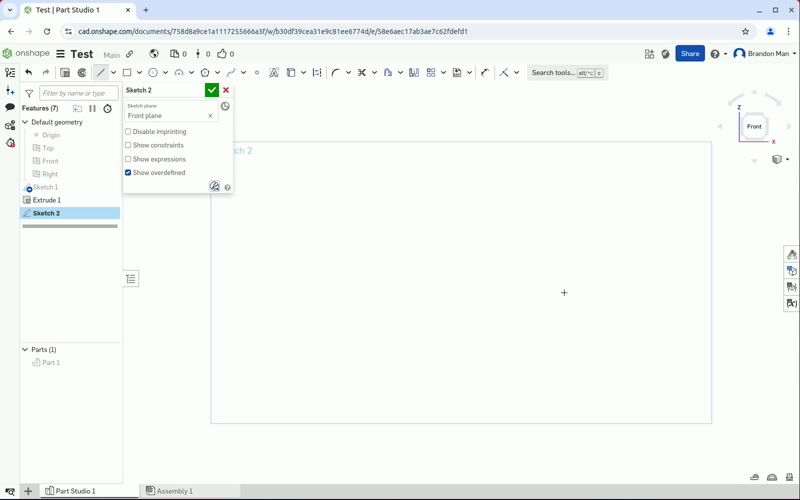
click(564, 292)
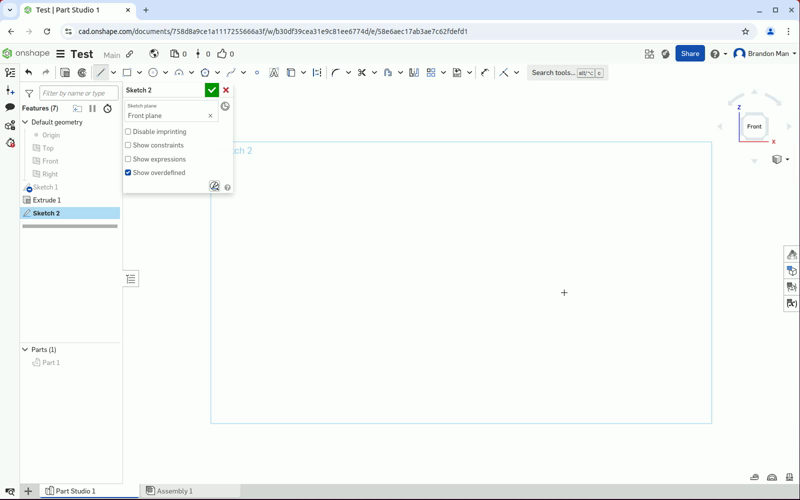
key_up(shift)
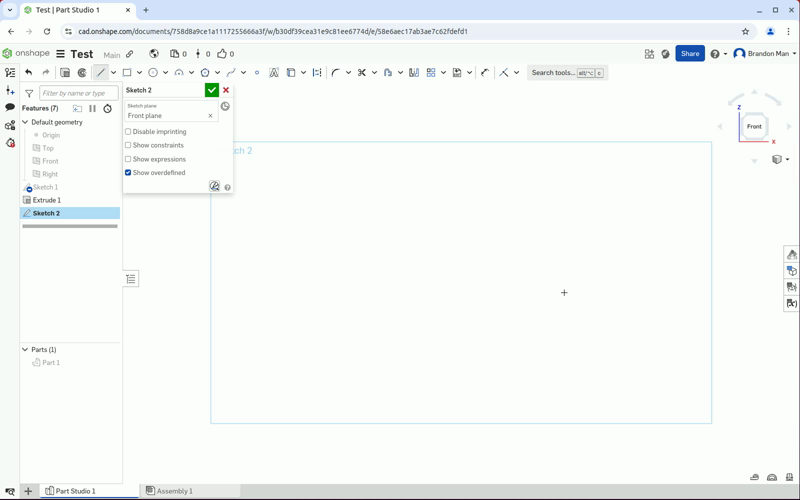
key_down(shift)
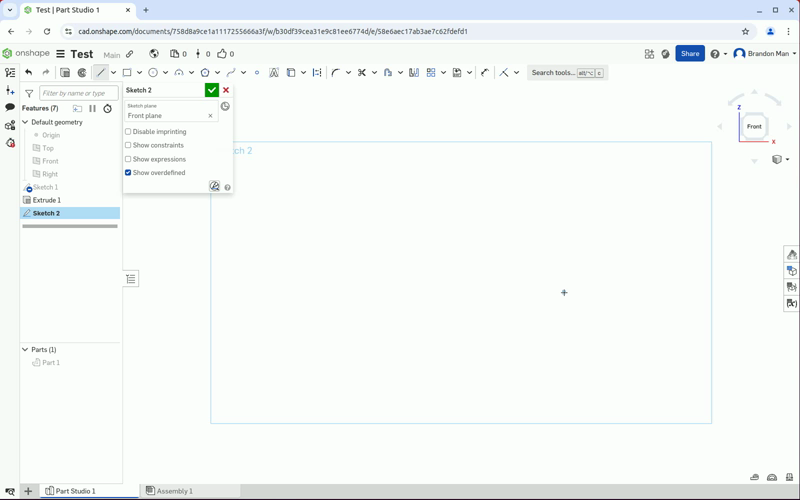
mouse_move(589, 292)
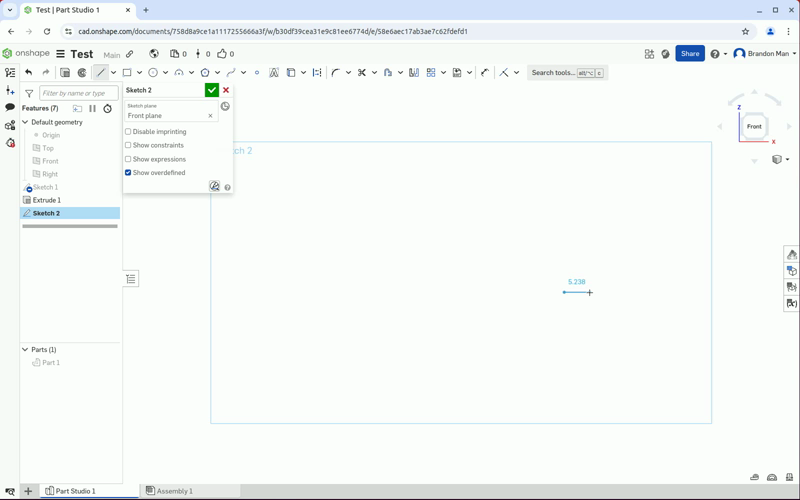
mouse_move(564, 292)
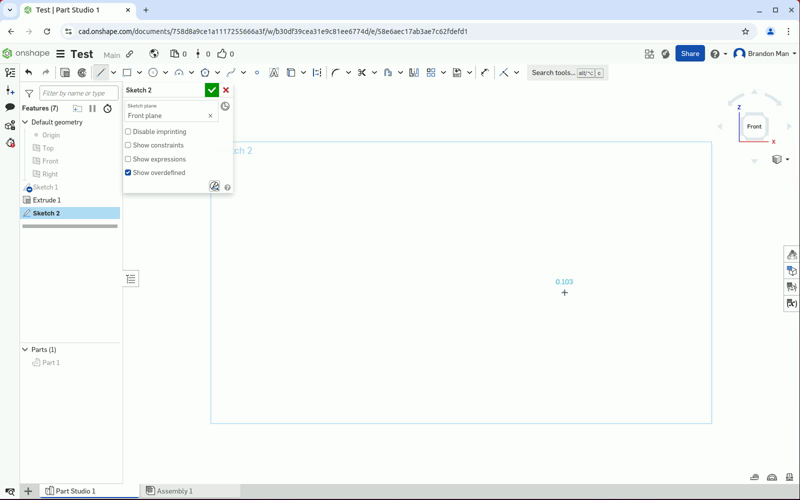
scroll(6)
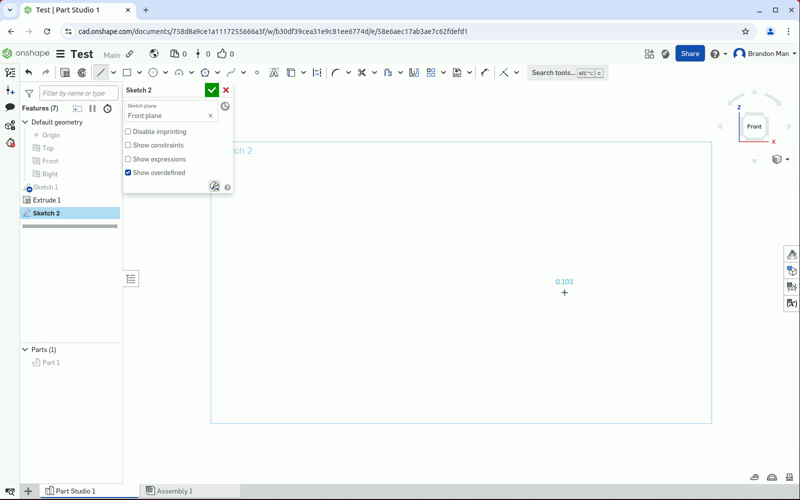
scroll(6)
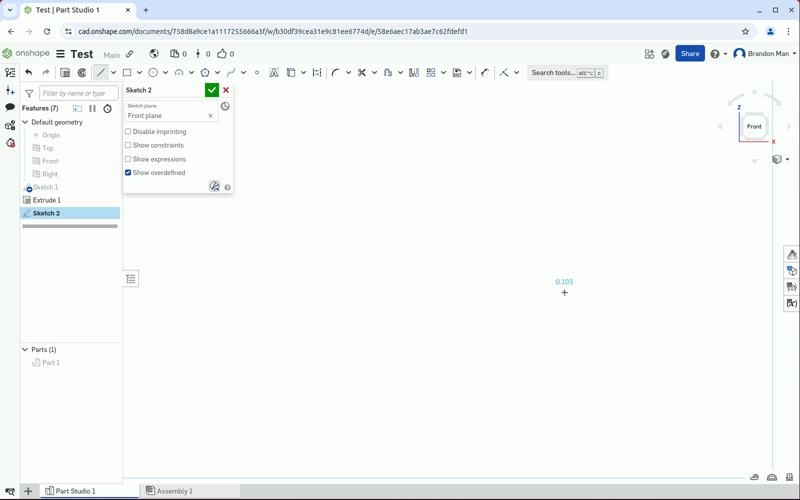
scroll(6)
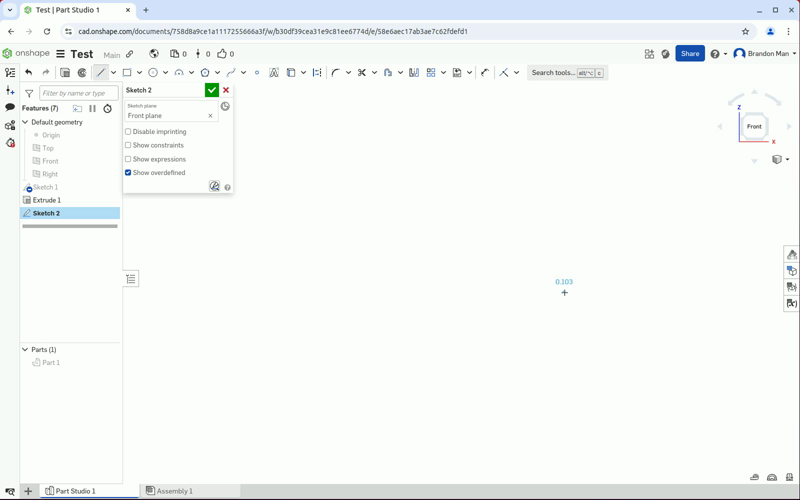
scroll(6)
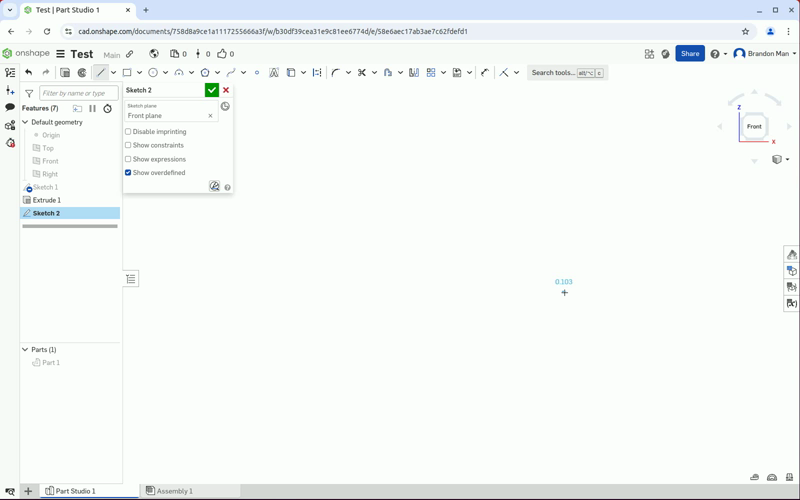
scroll(6)
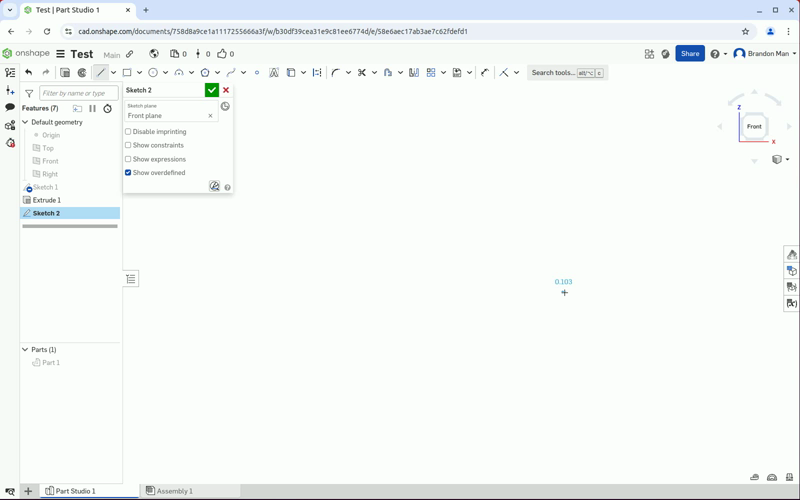
scroll(6)
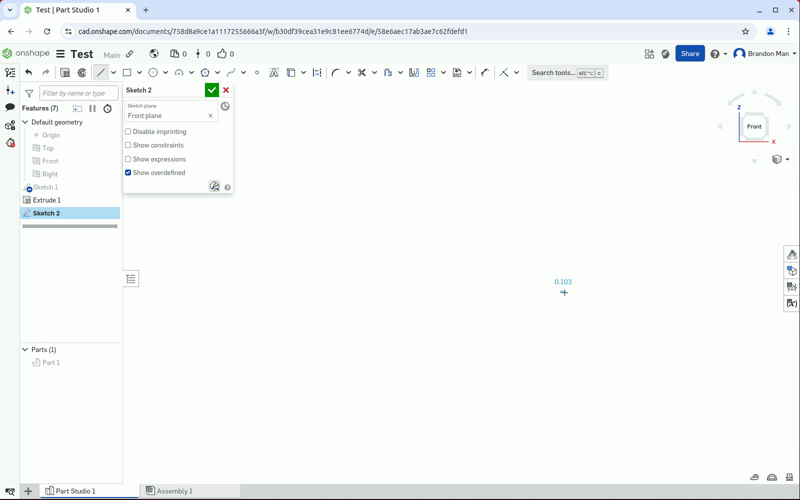
scroll(6)
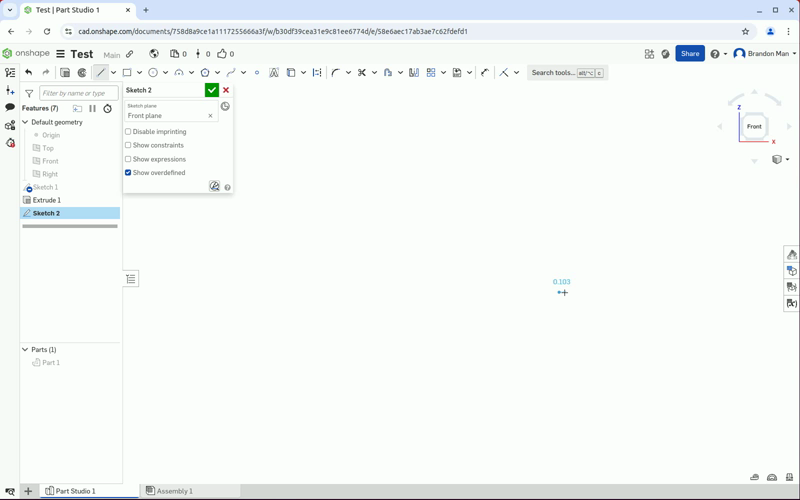
click(564, 292)
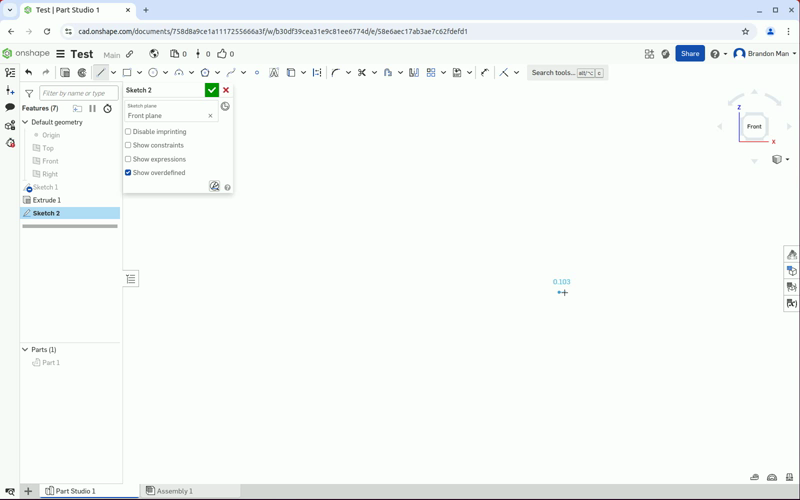
scroll(-6)
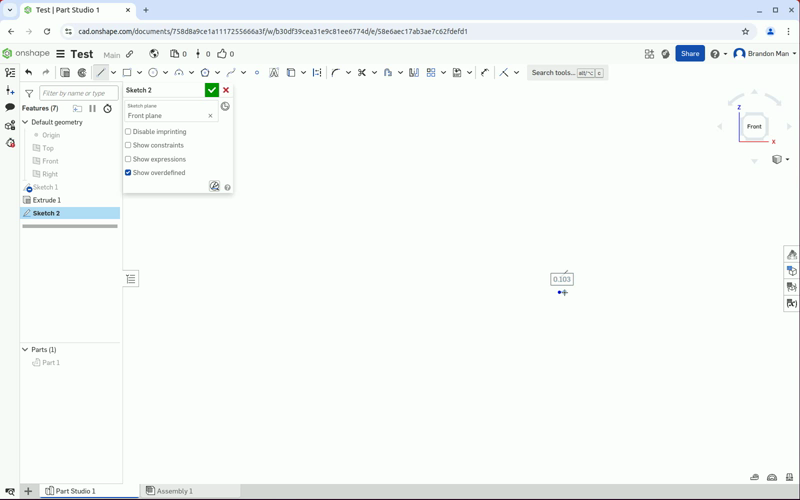
scroll(-6)
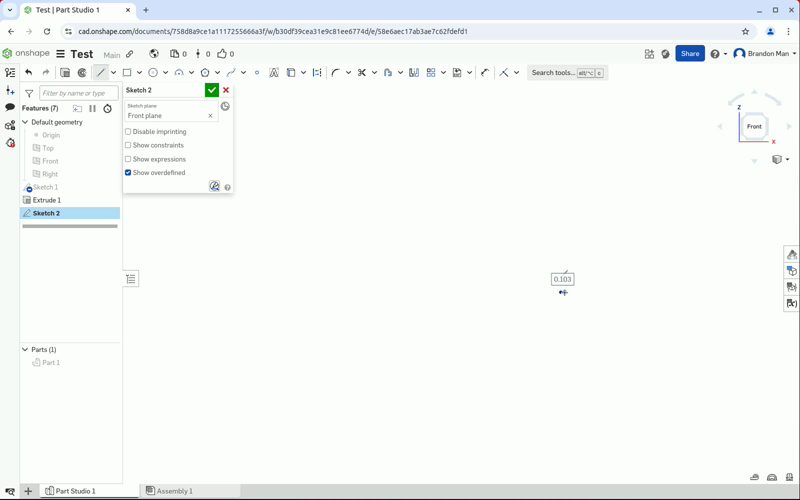
scroll(-6)
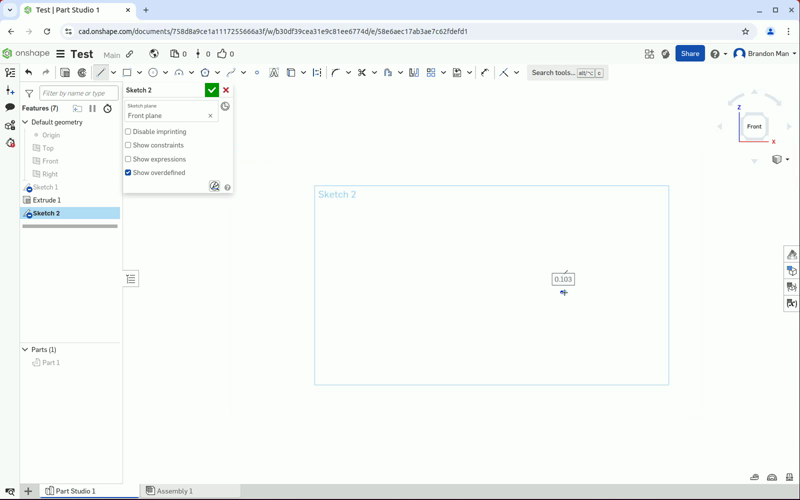
scroll(-6)
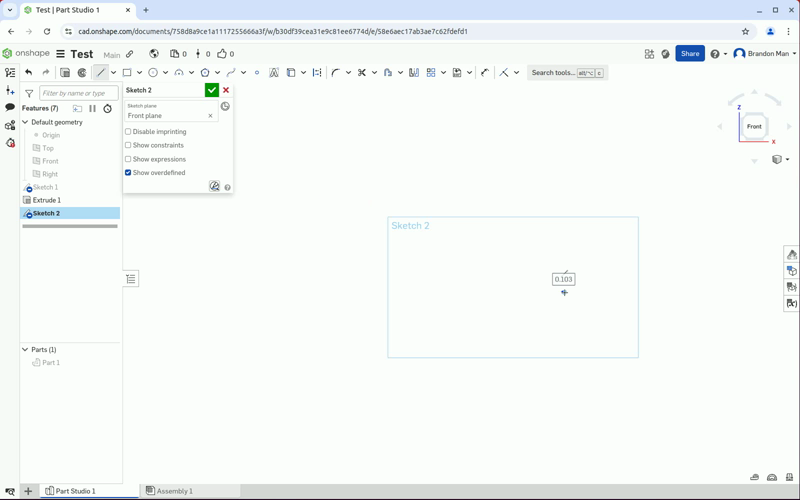
scroll(-6)
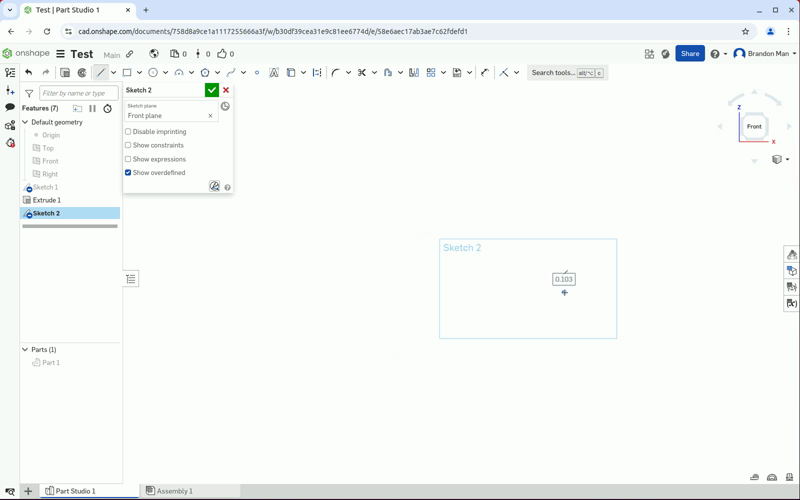
scroll(-6)
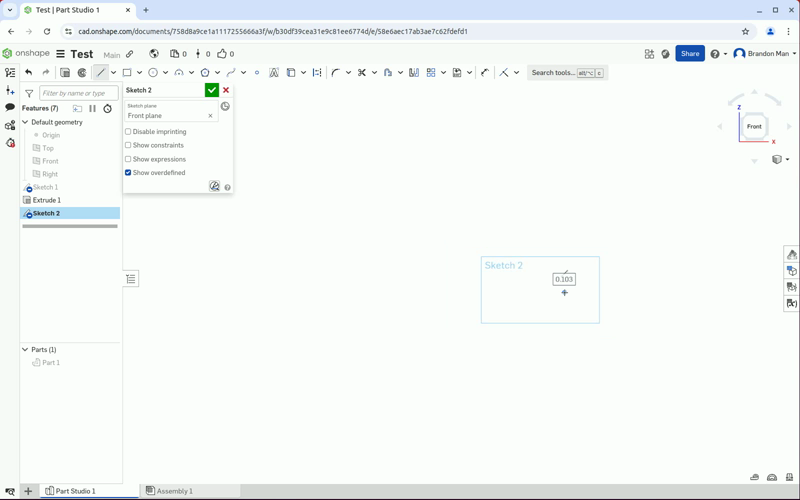
scroll(-6)
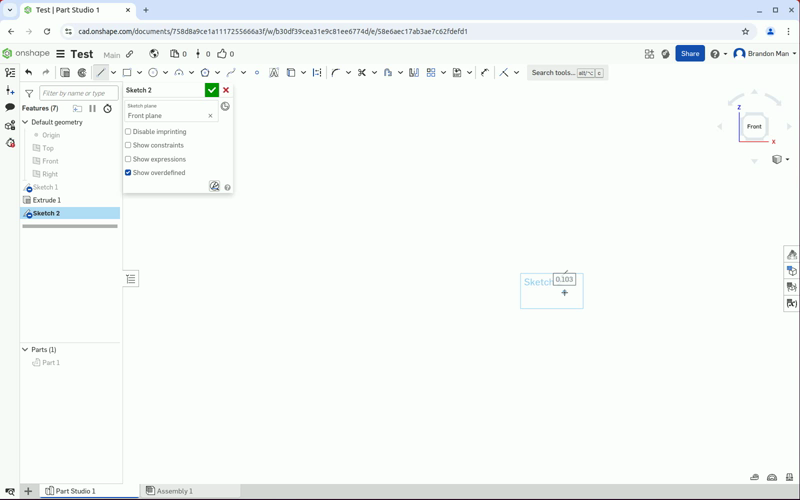
key_up(shift)
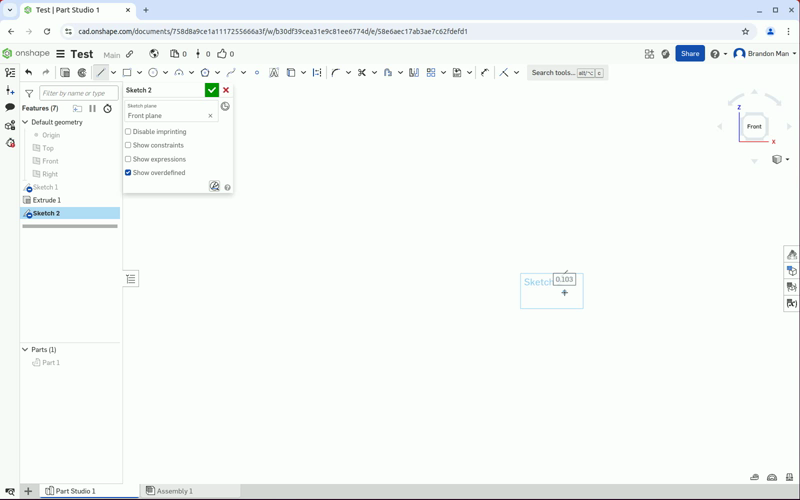
key_down(shift)
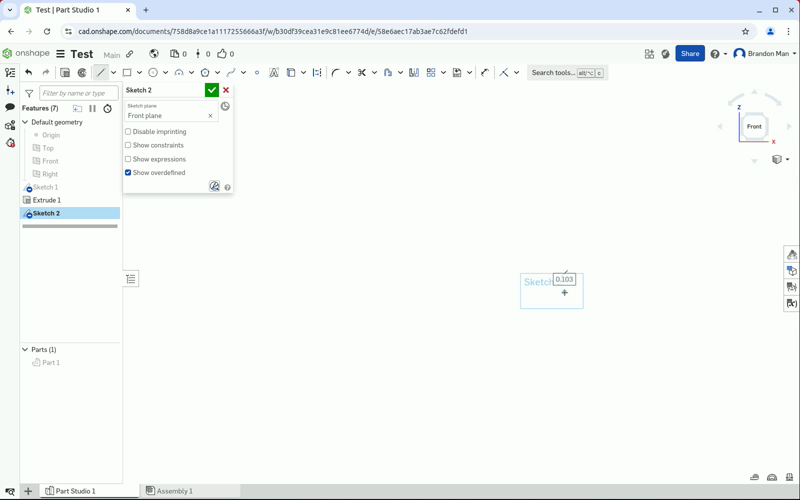
mouse_move(589, 292)
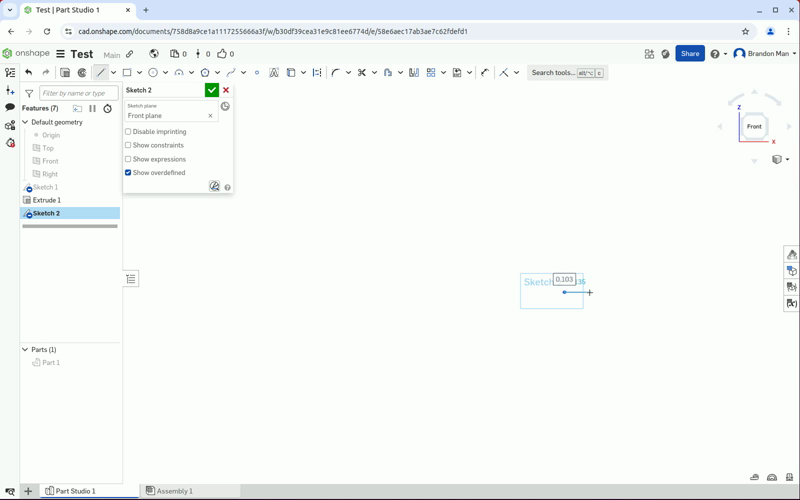
mouse_move(564, 282)
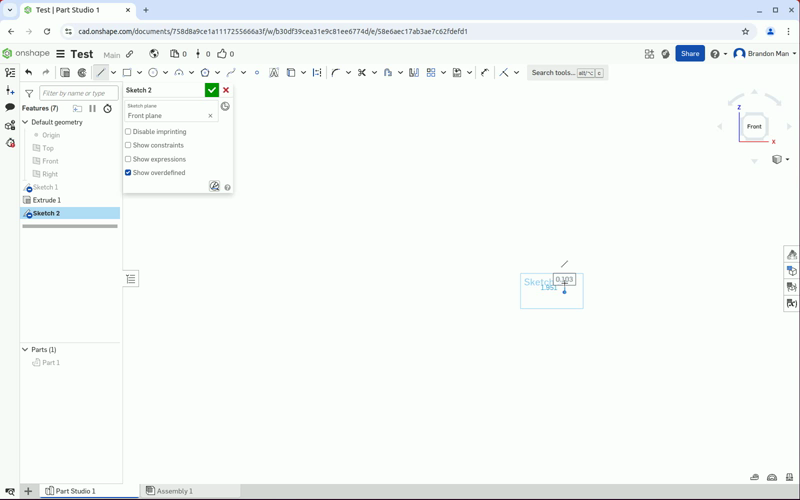
click(564, 282)
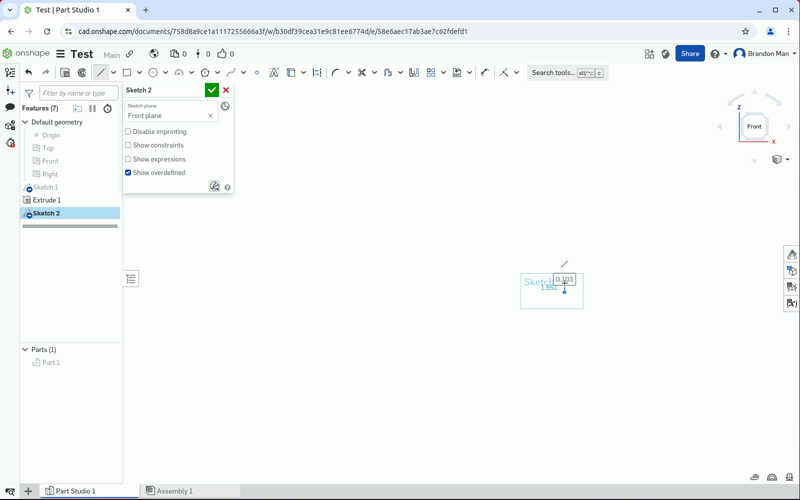
key_up(shift)
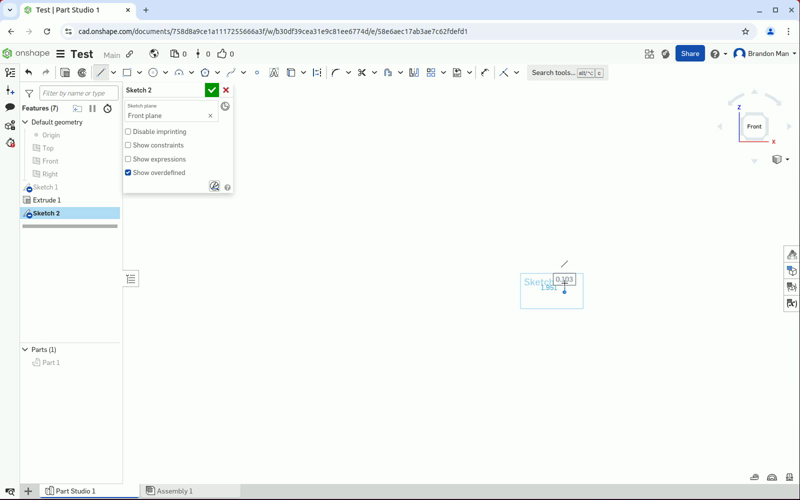
key_down(shift)
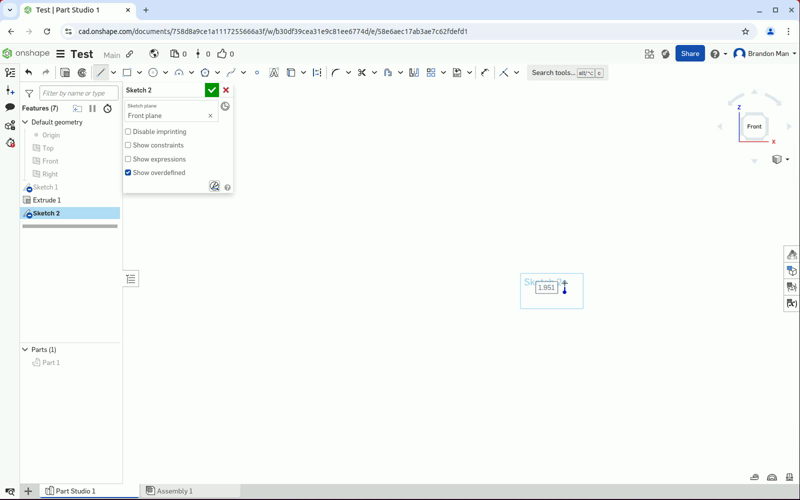
mouse_move(589, 282)
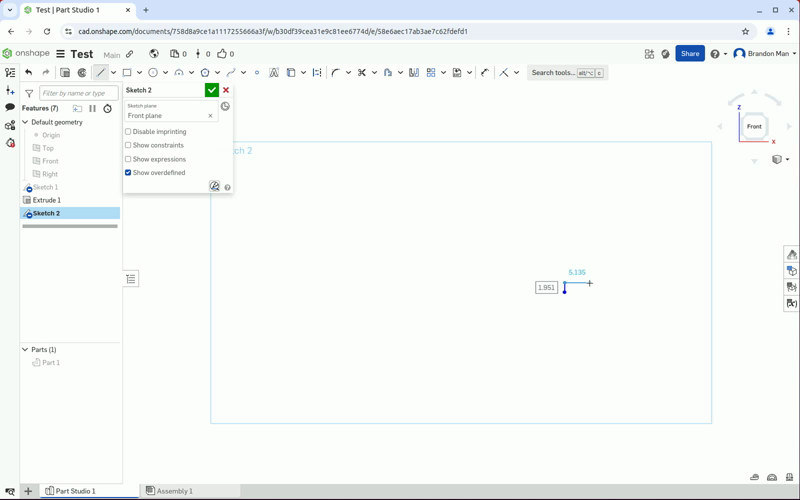
mouse_move(574, 282)
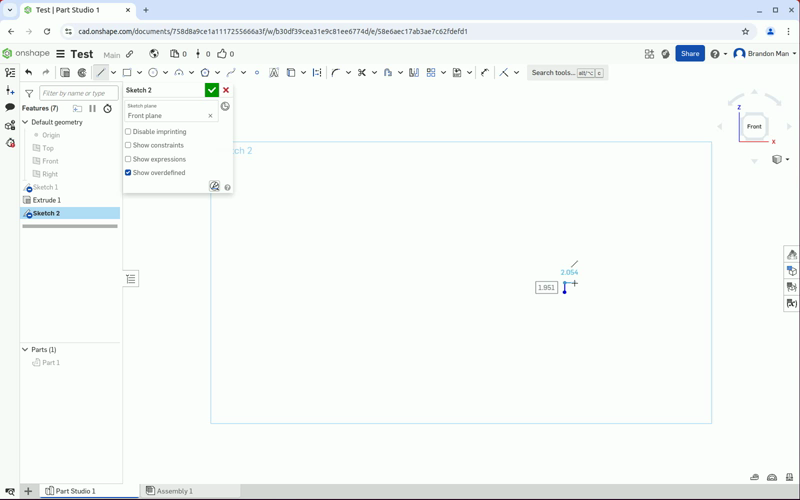
click(574, 282)
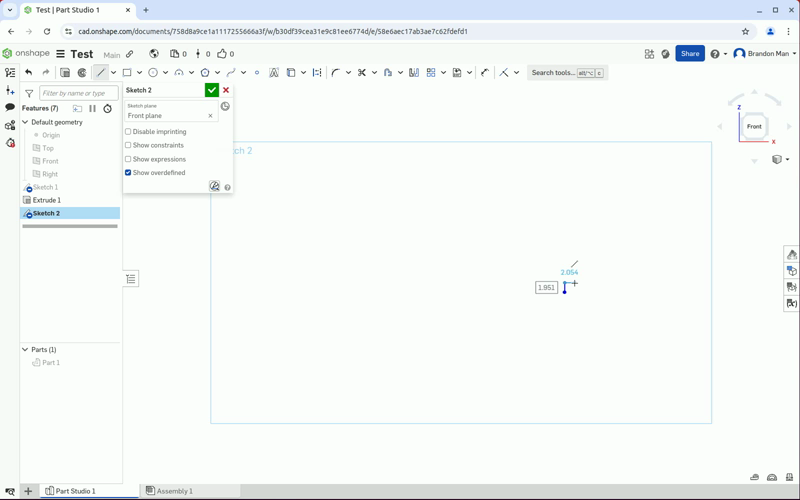
key_up(shift)
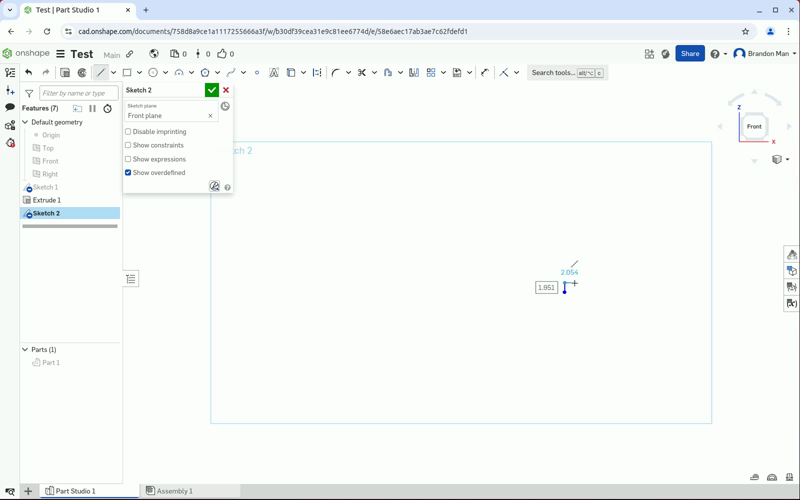
key_down(shift)
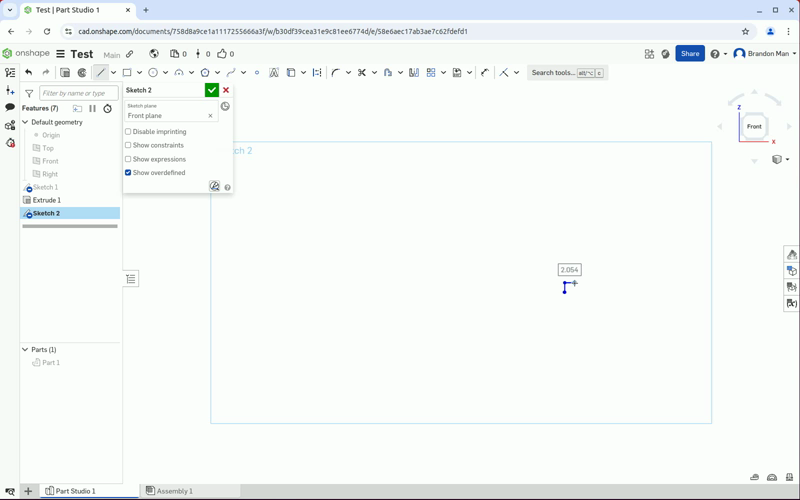
mouse_move(589, 282)
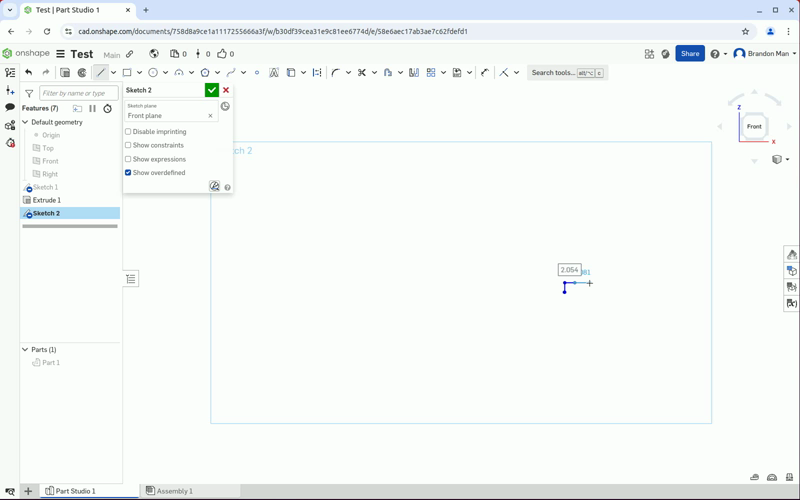
mouse_move(574, 281)
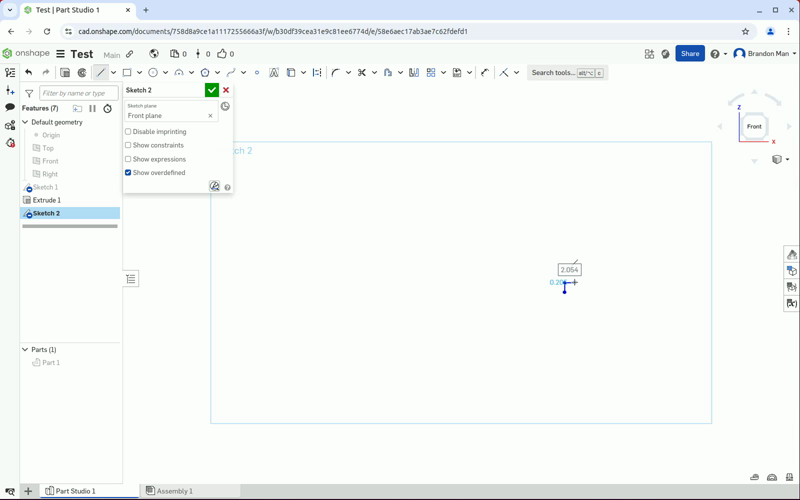
scroll(6)
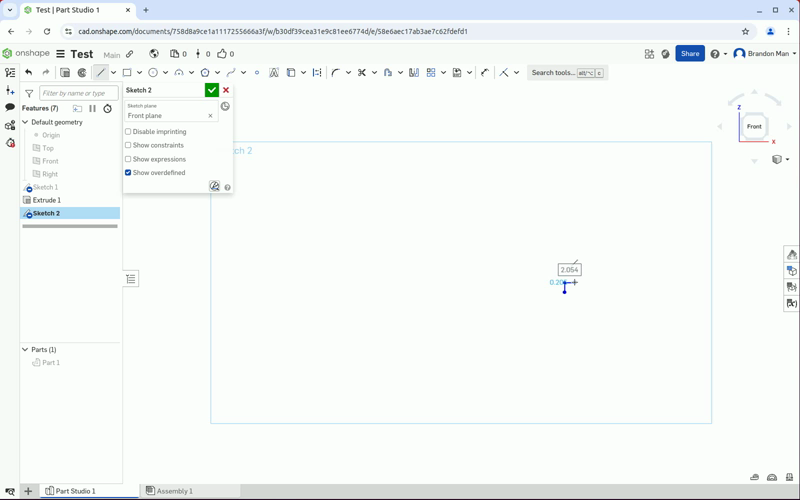
scroll(6)
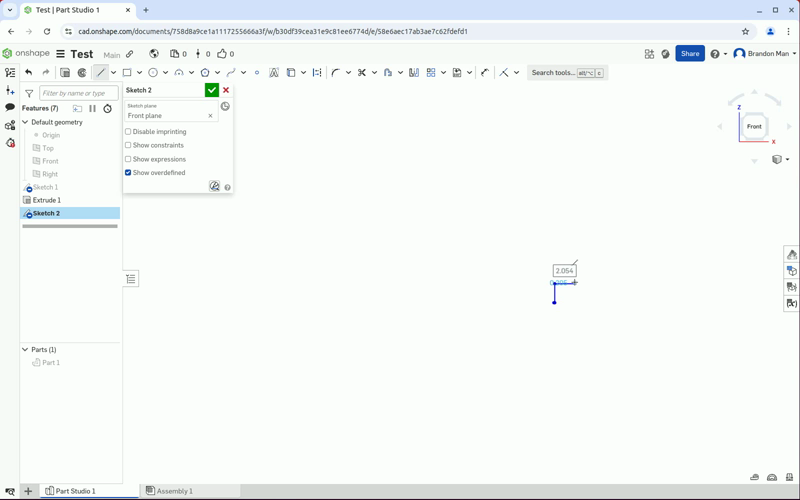
scroll(6)
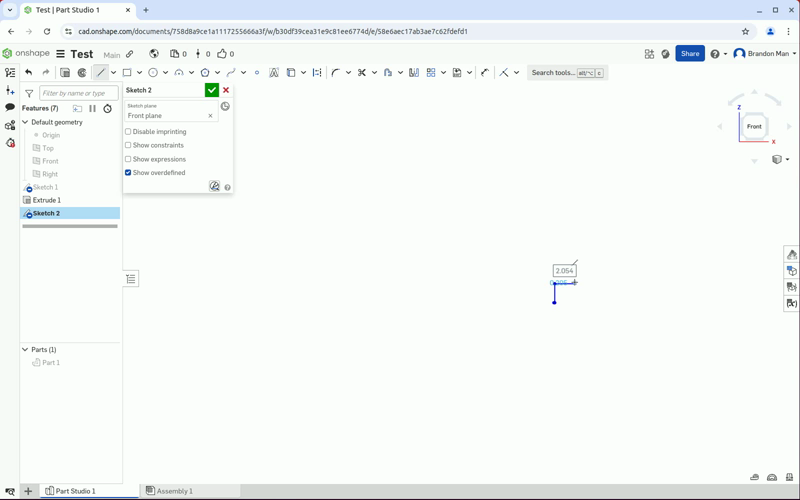
scroll(6)
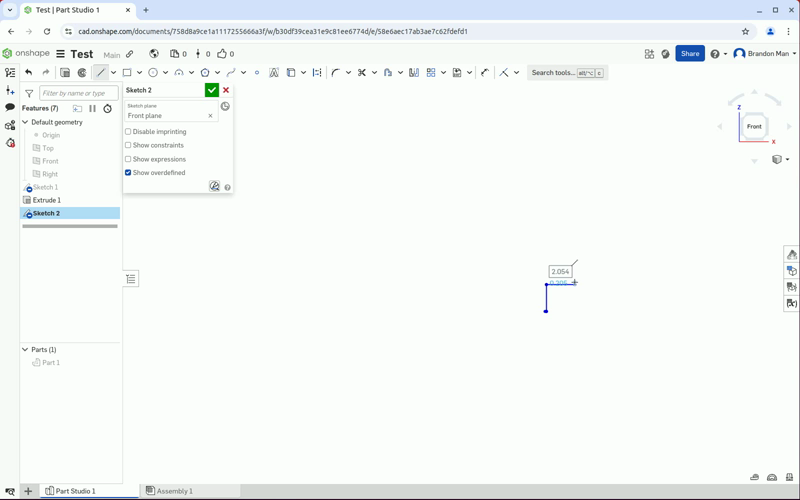
scroll(6)
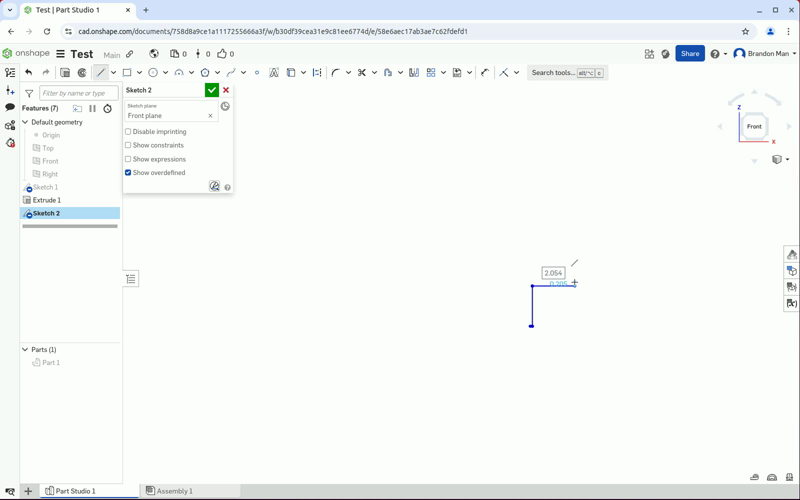
scroll(6)
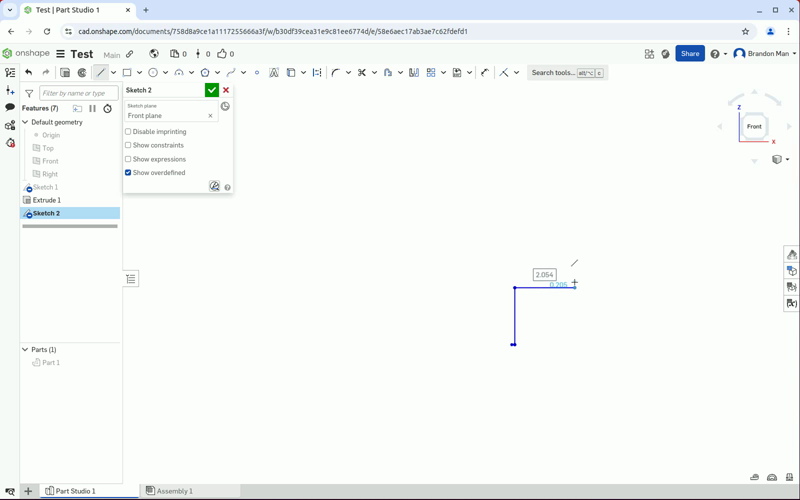
scroll(6)
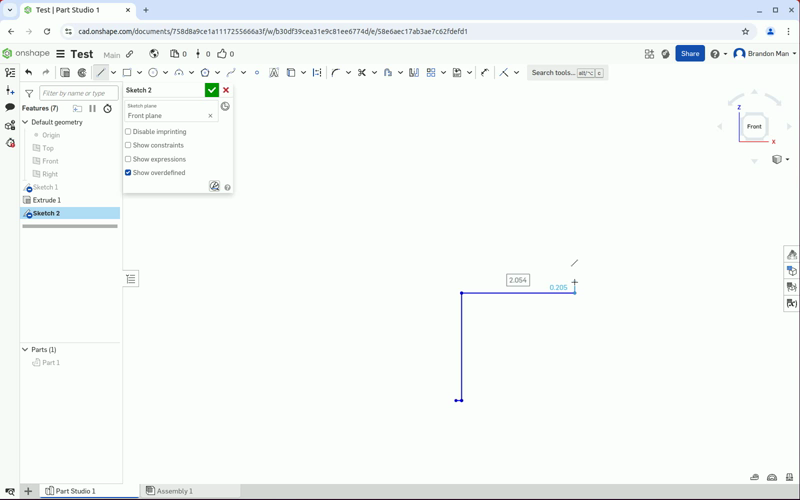
click(574, 281)
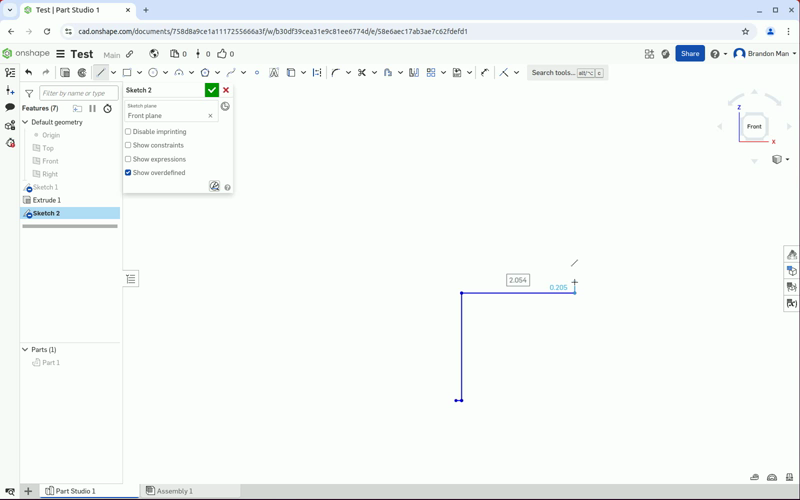
scroll(-6)
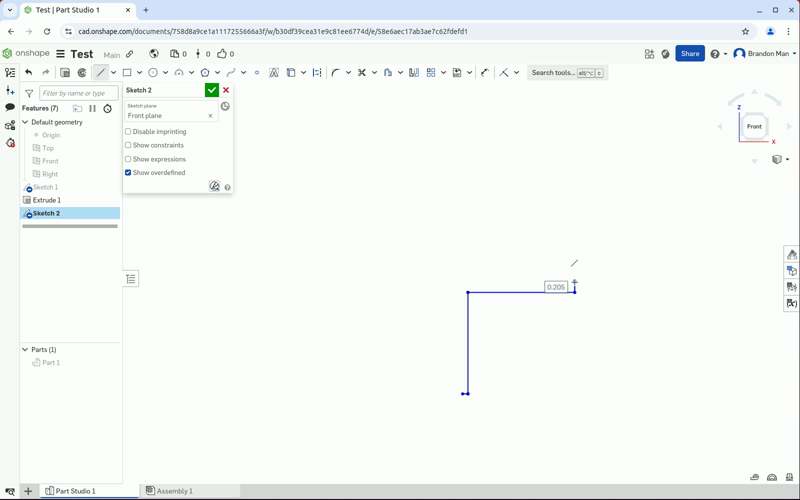
scroll(-6)
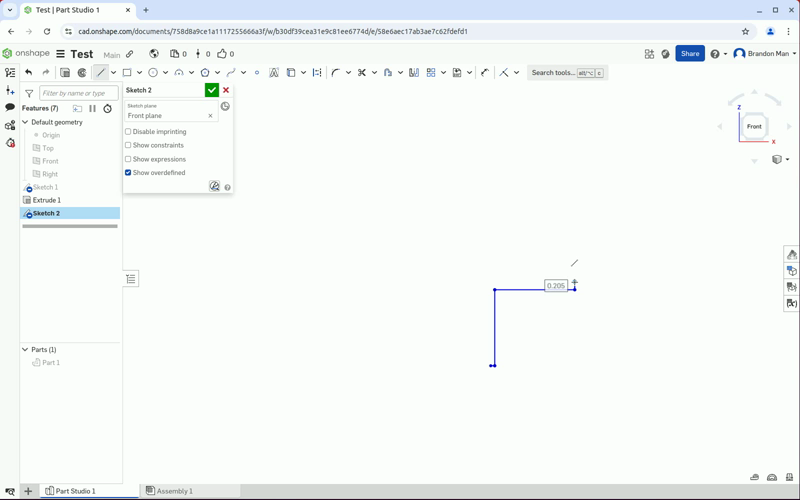
scroll(-6)
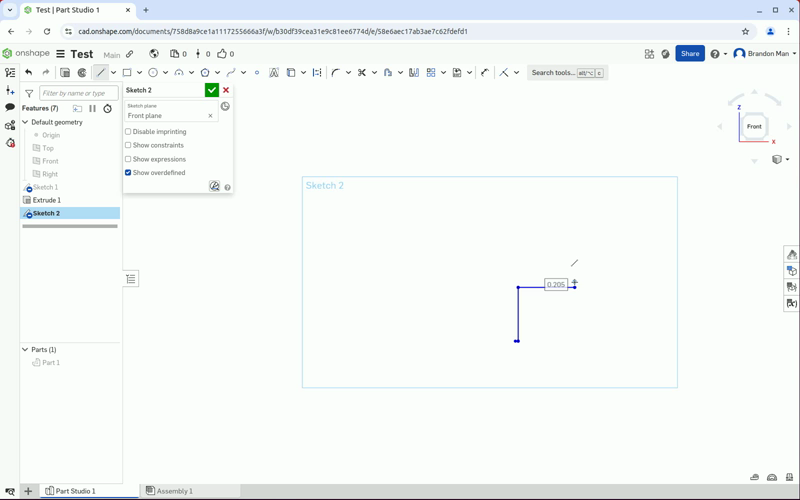
scroll(-6)
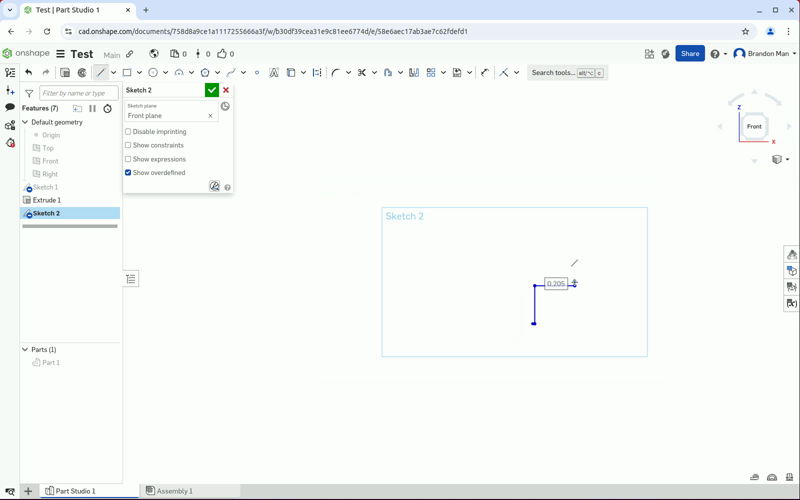
scroll(-6)
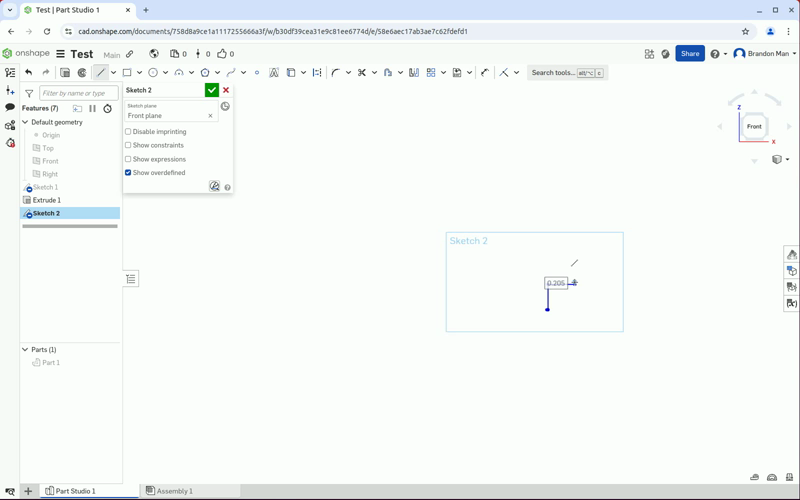
scroll(-6)
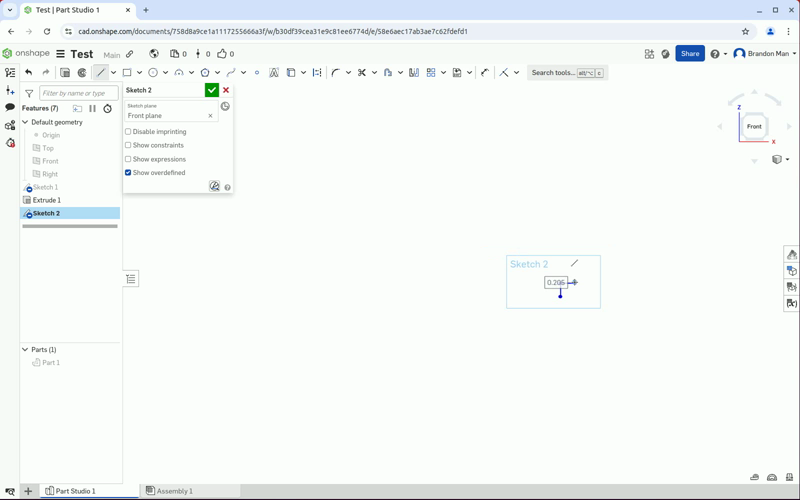
scroll(-6)
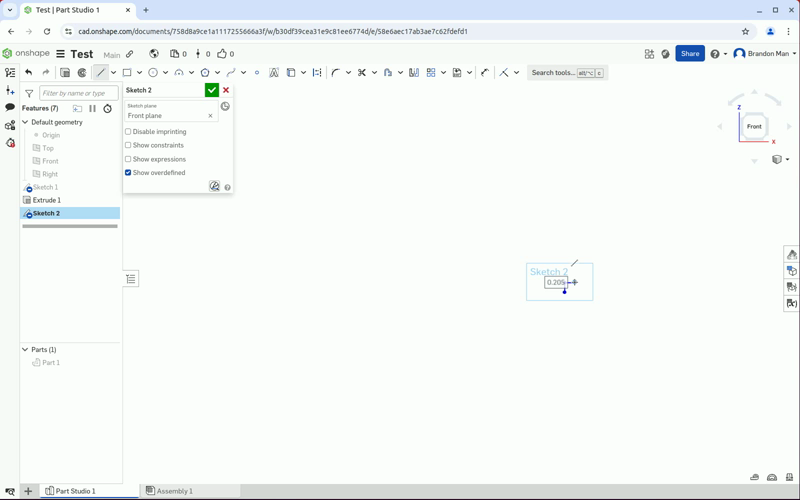
key_up(shift)
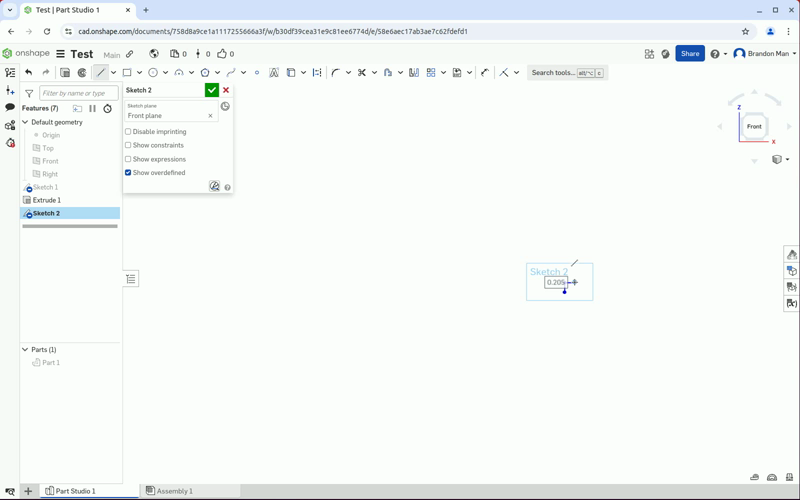
key_down(shift)
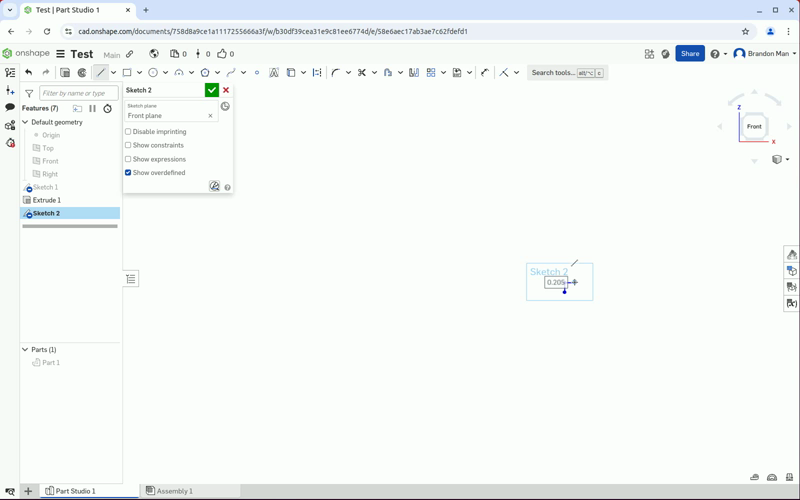
mouse_move(589, 281)
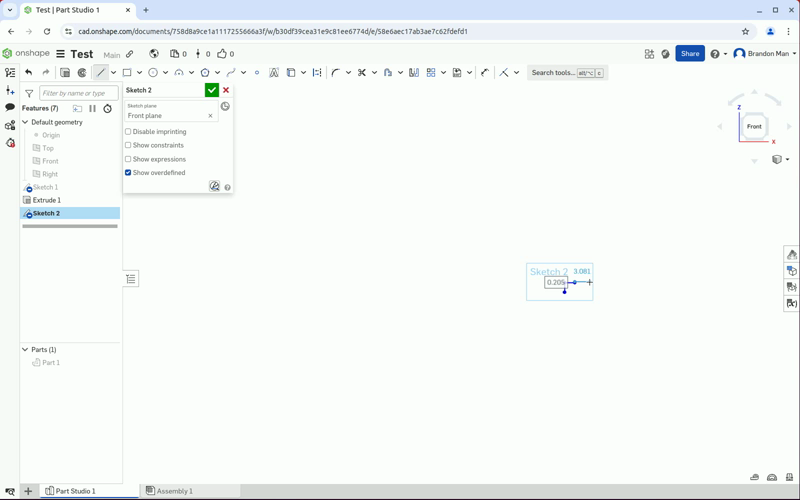
mouse_move(564, 281)
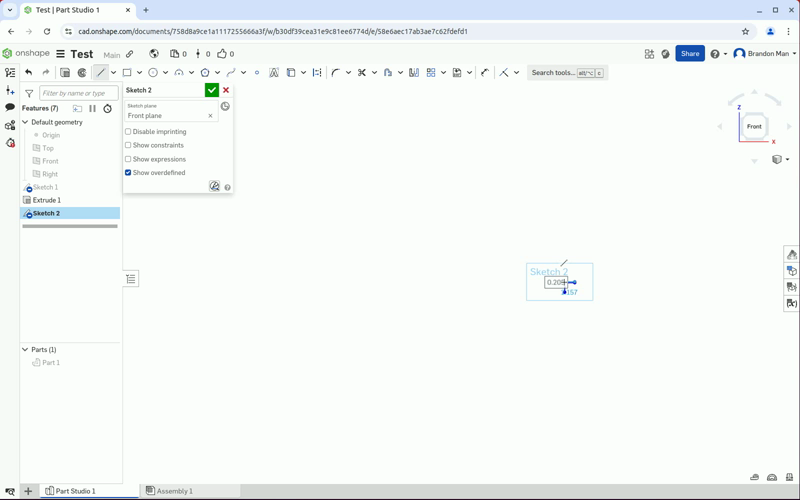
scroll(6)
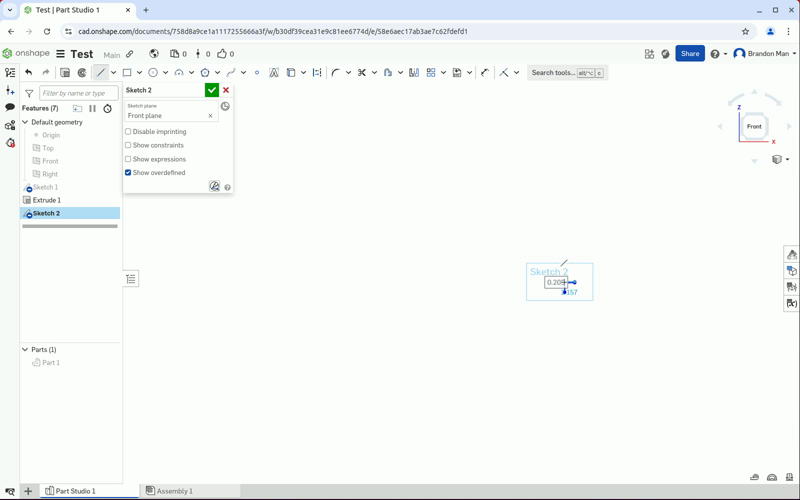
scroll(6)
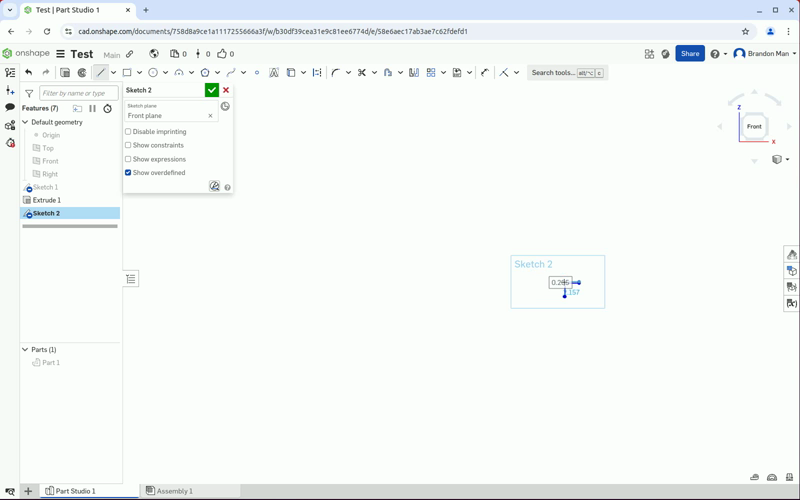
scroll(6)
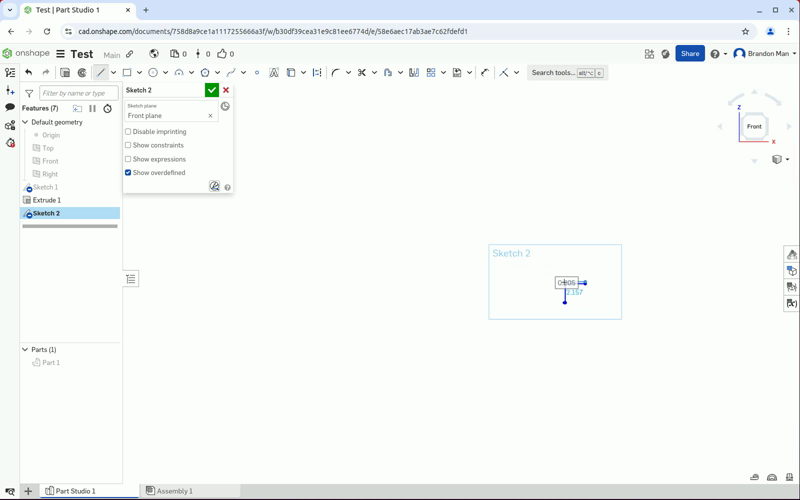
scroll(6)
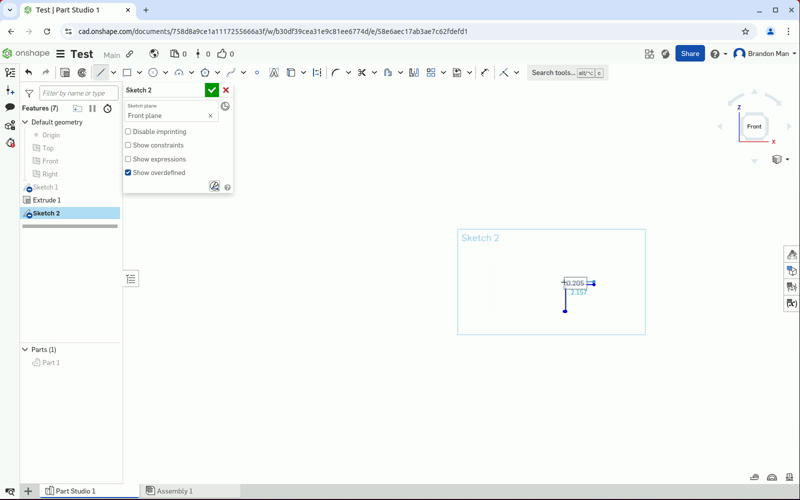
scroll(6)
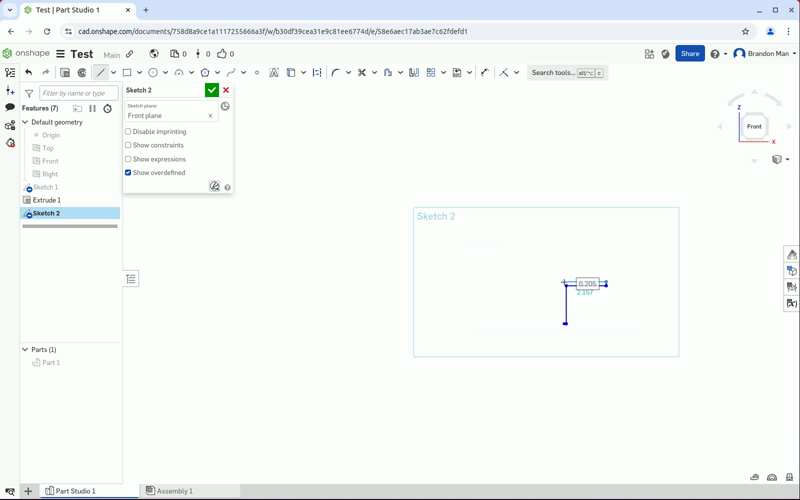
scroll(6)
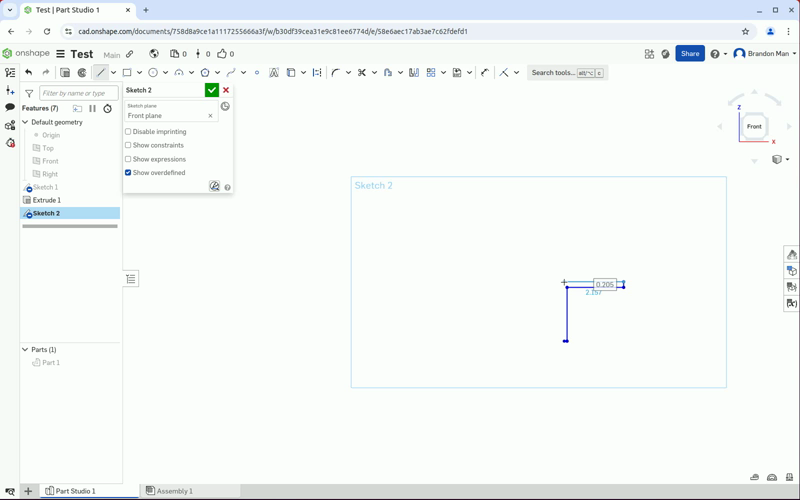
scroll(6)
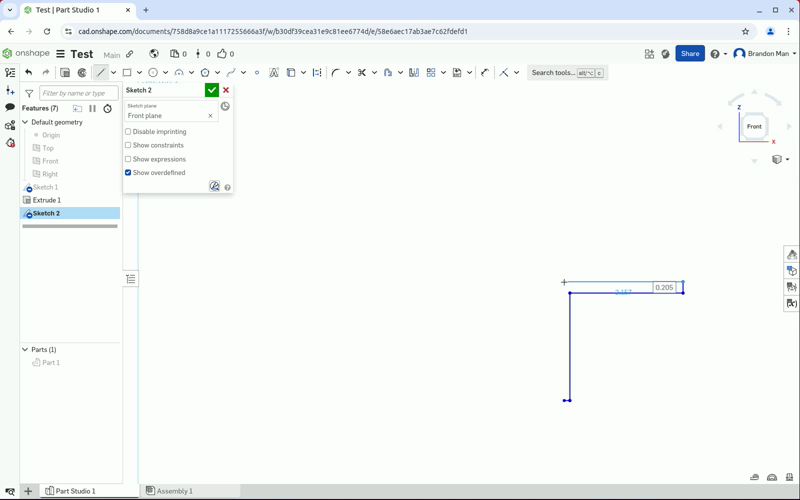
click(564, 281)
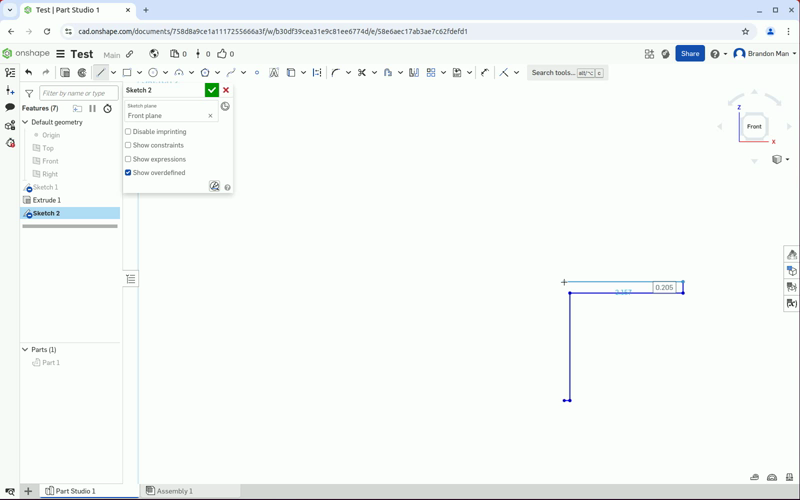
scroll(-6)
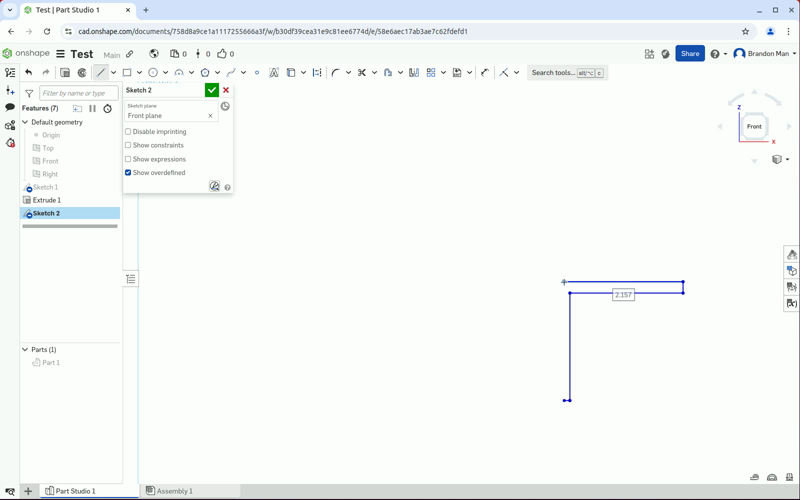
scroll(-6)
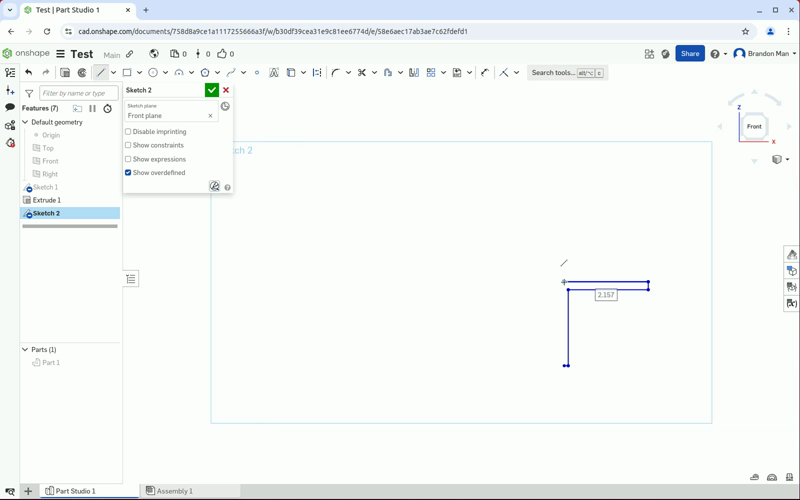
scroll(-6)
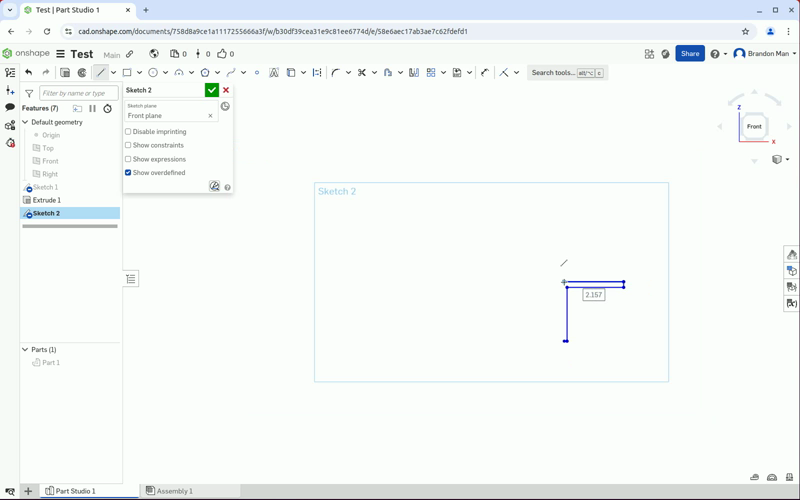
scroll(-6)
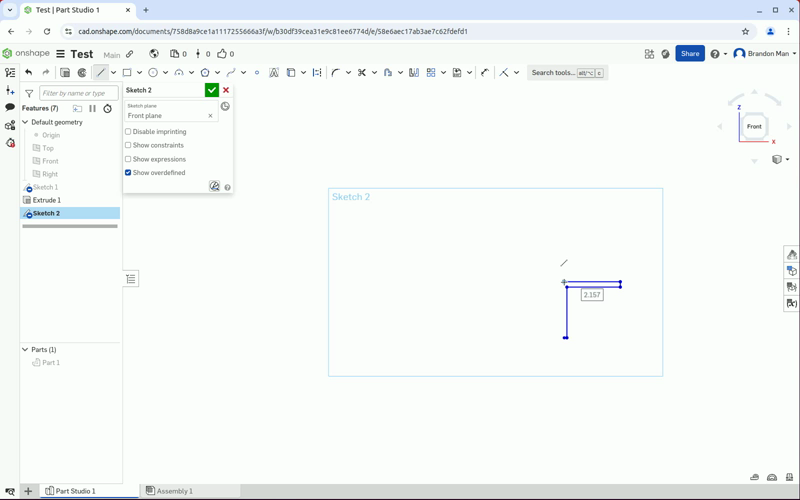
scroll(-6)
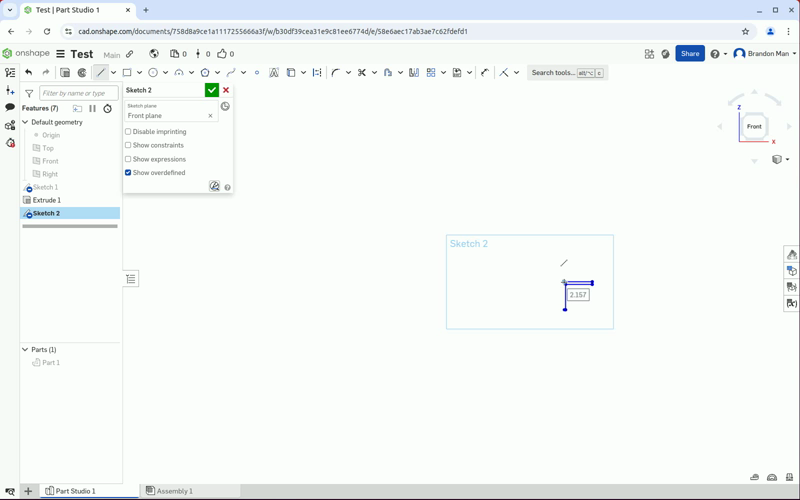
scroll(-6)
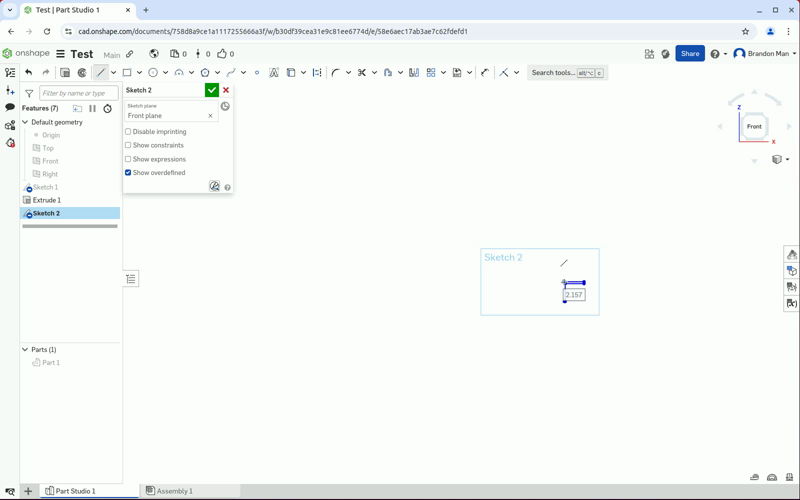
scroll(-6)
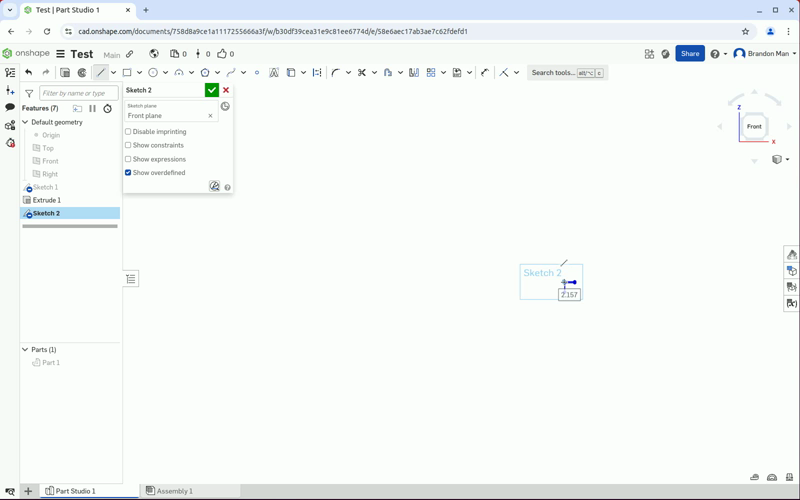
key_up(shift)
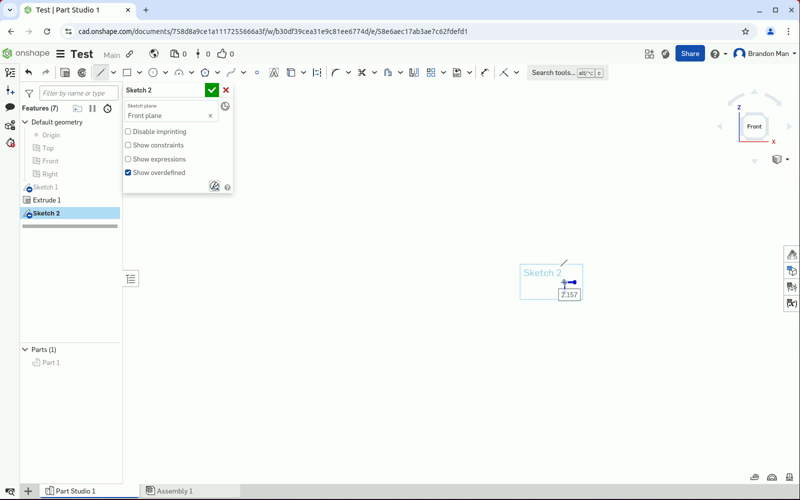
mouse_move(589, 281)
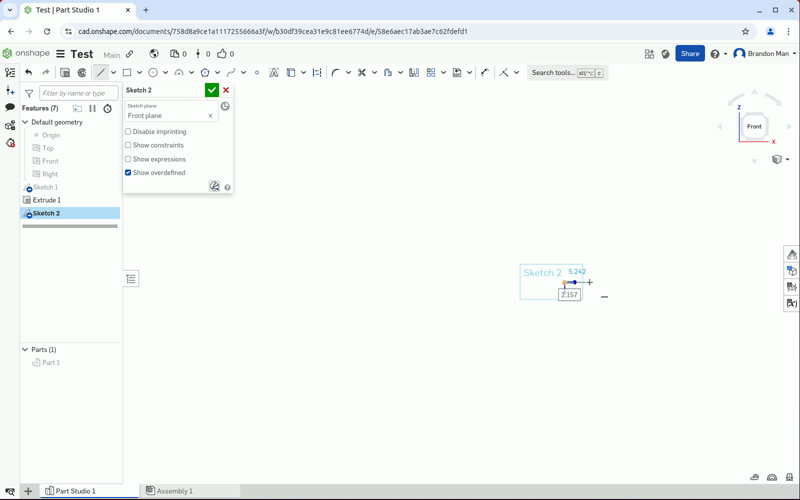
key_down(shift)
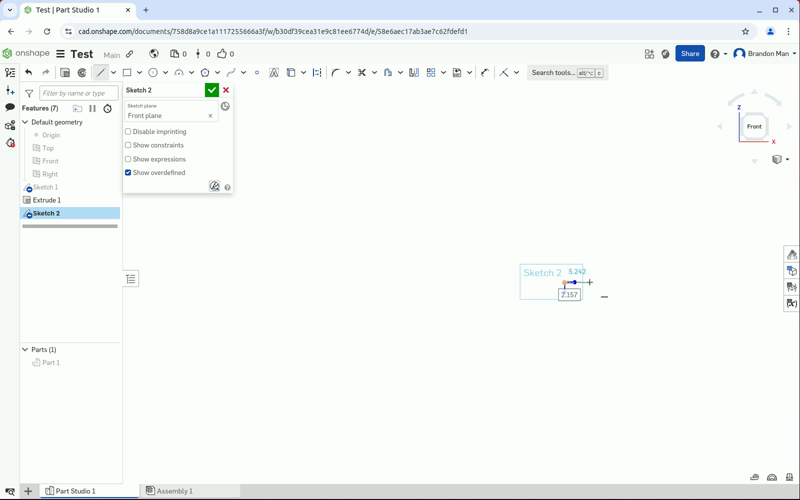
mouse_move(564, 292)
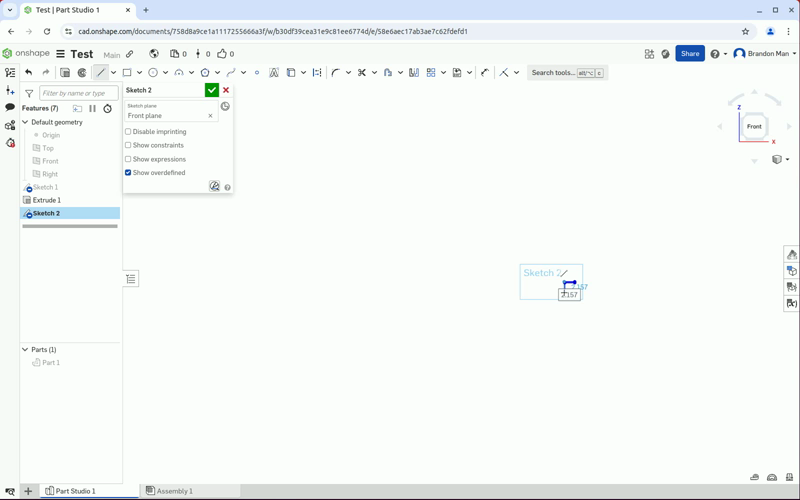
scroll(6)
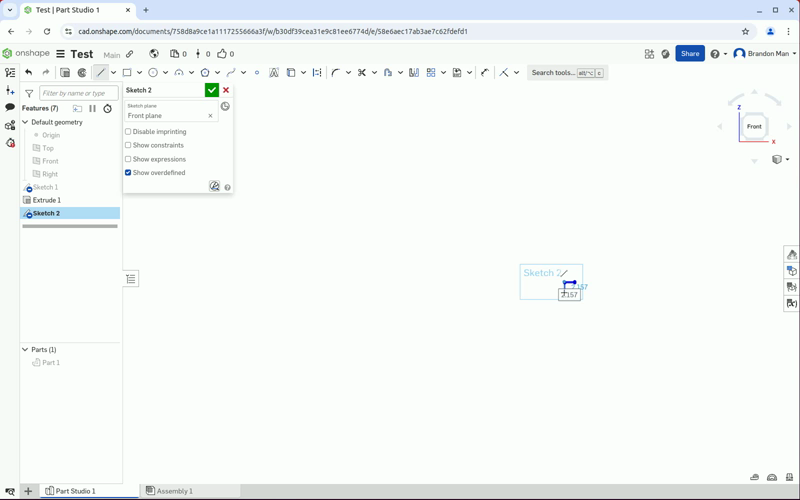
scroll(6)
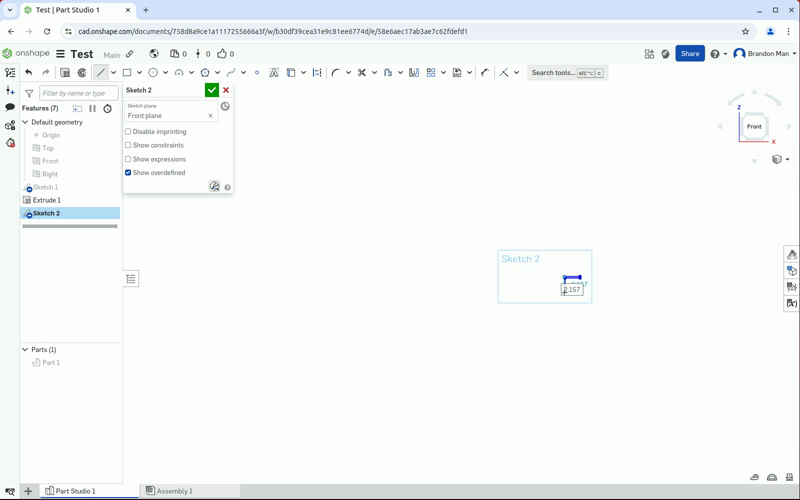
scroll(6)
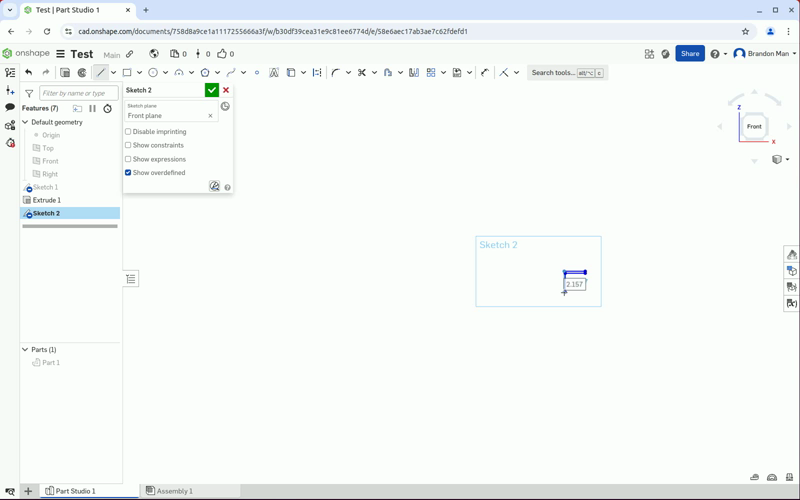
scroll(6)
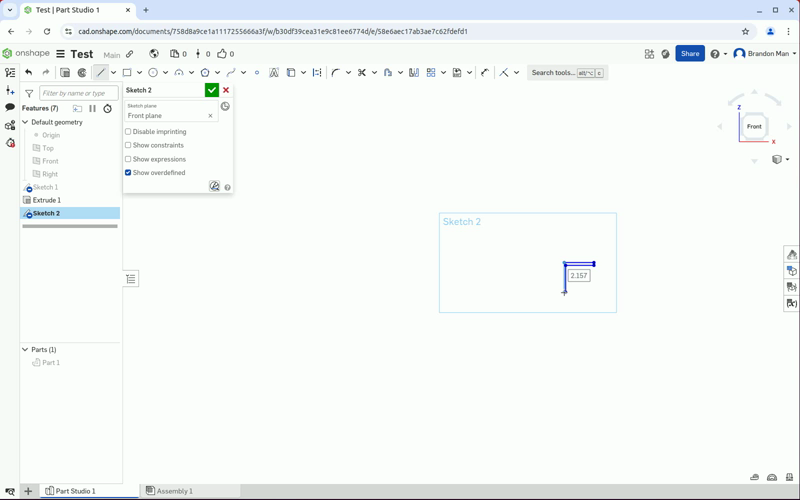
scroll(6)
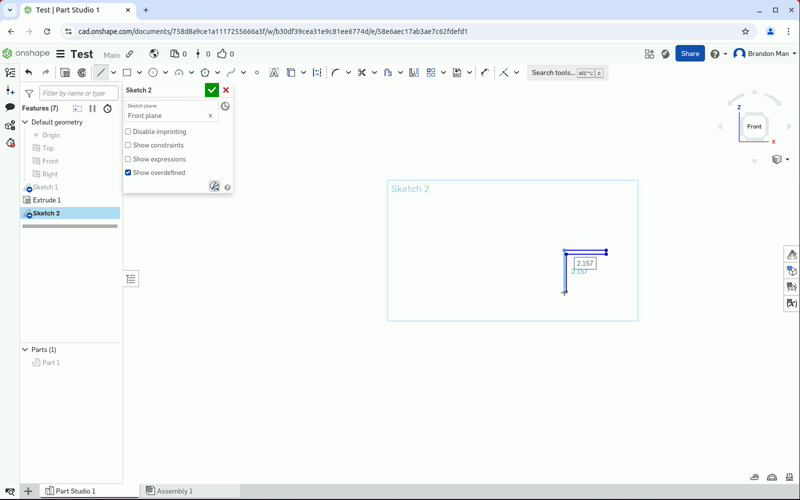
scroll(6)
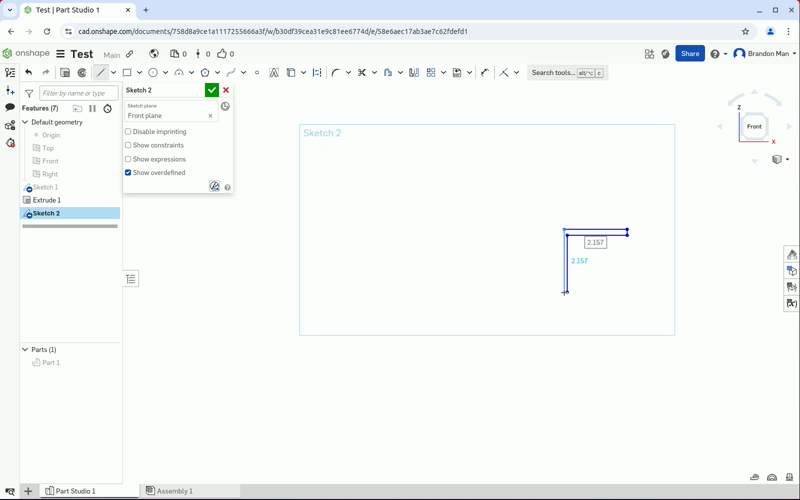
scroll(6)
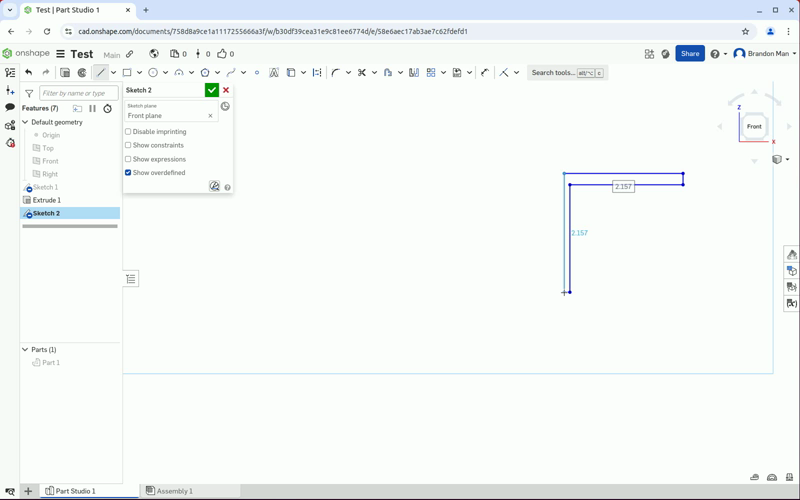
key_up(shift)
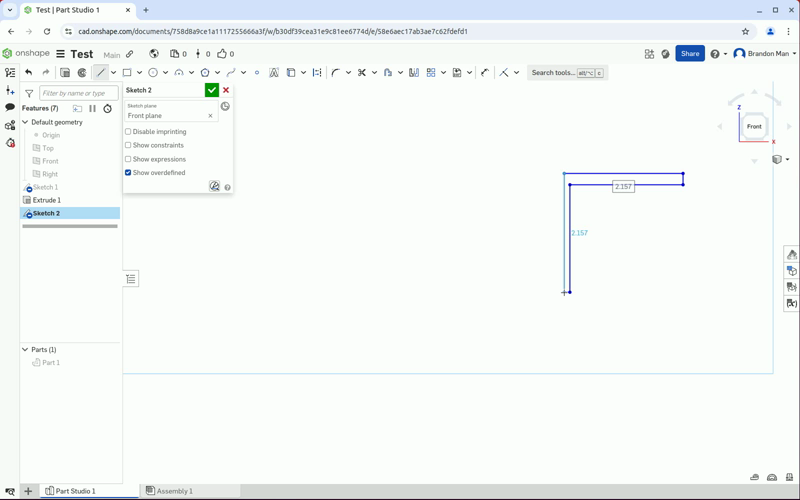
click(564, 292)
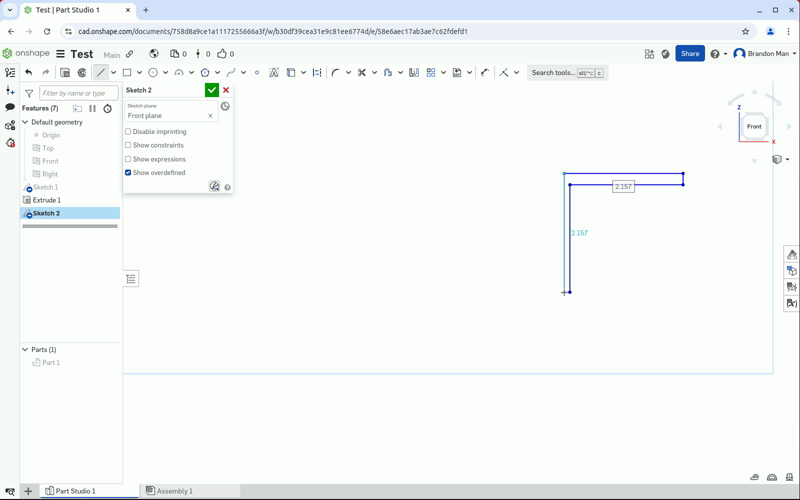
scroll(-6)
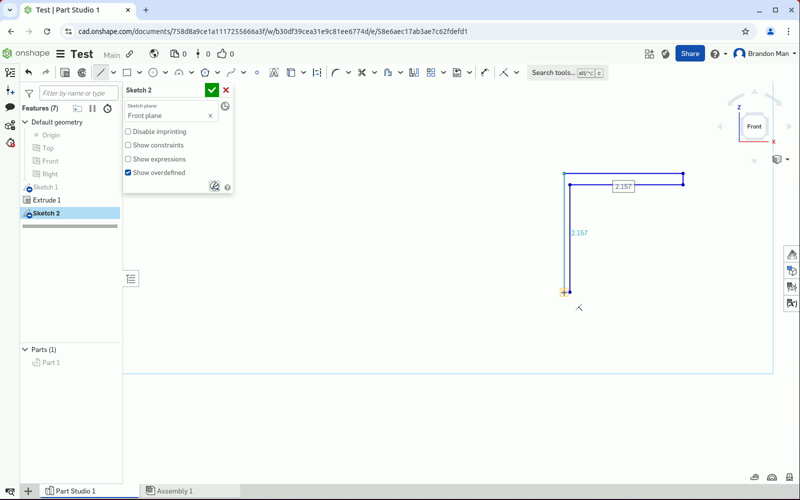
scroll(-6)
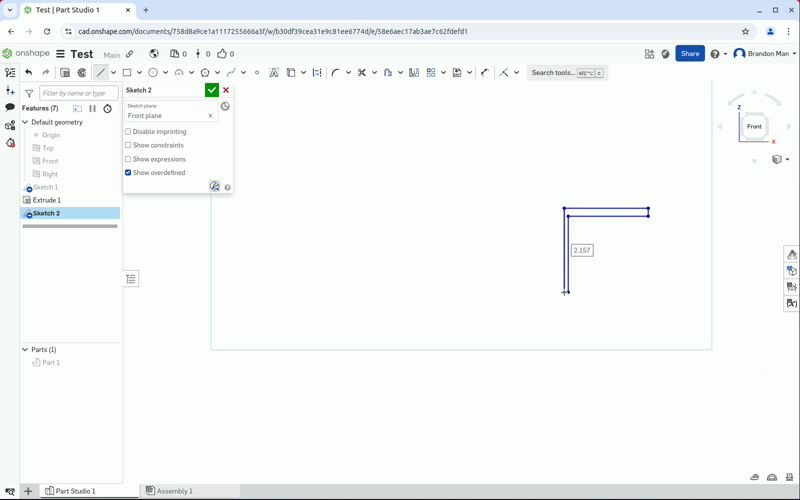
scroll(-6)
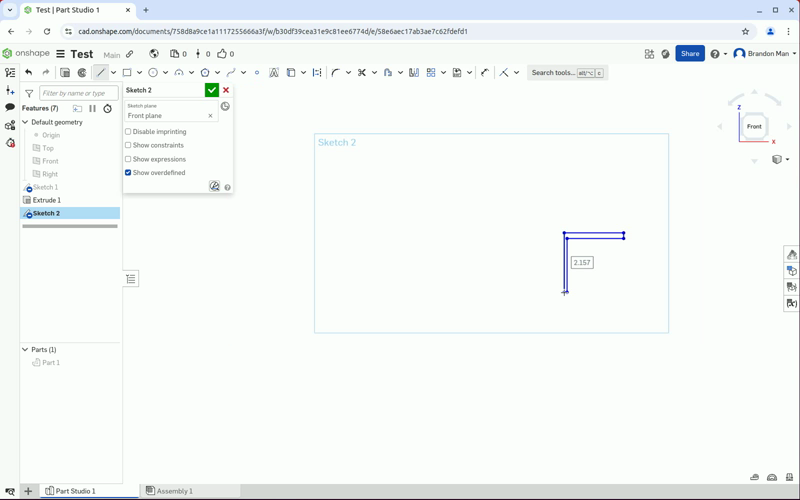
scroll(-6)
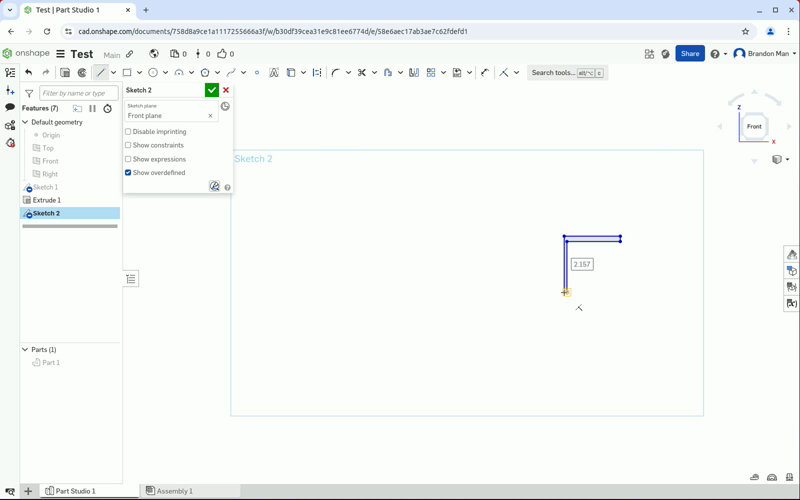
scroll(-6)
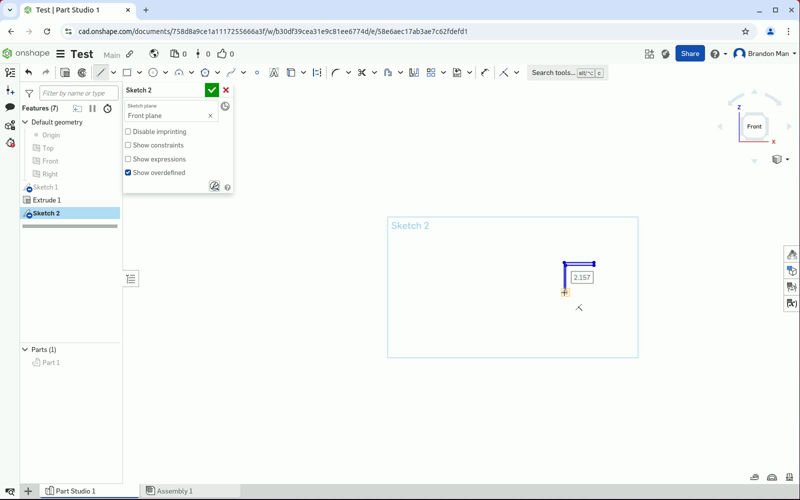
scroll(-6)
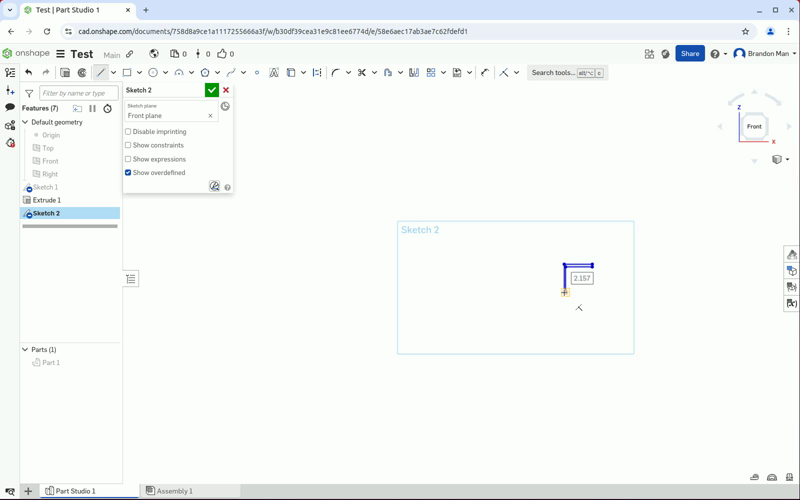
scroll(-6)
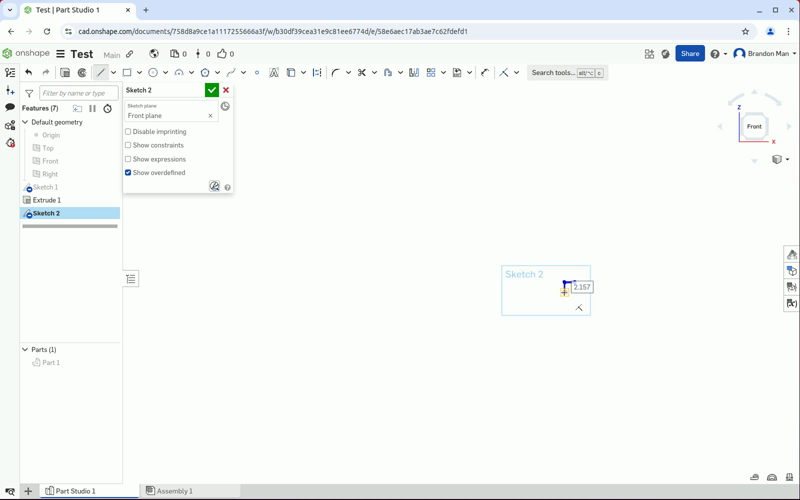
key(esc)
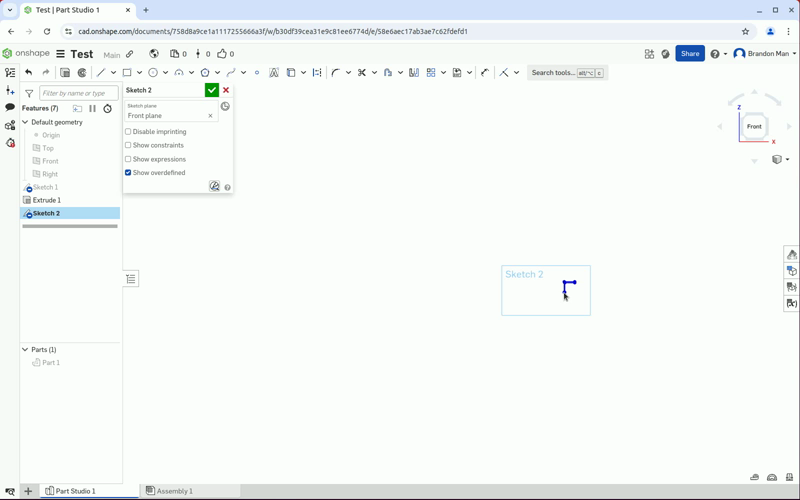
mouse_move(564, 289)
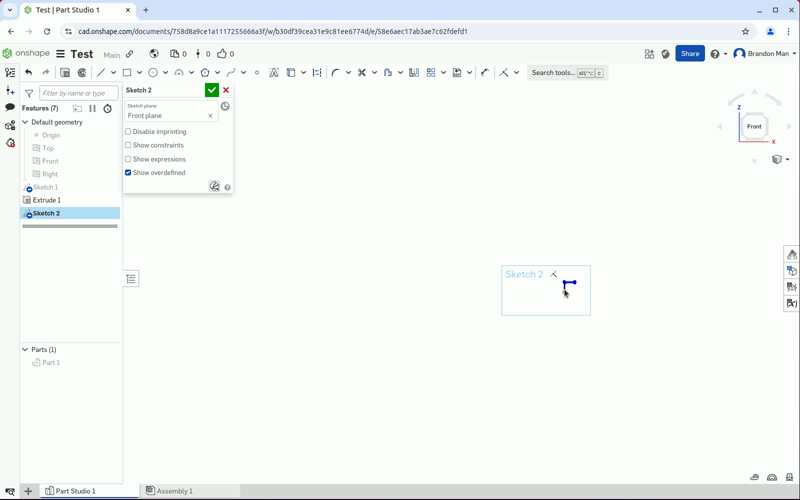
scroll(6)
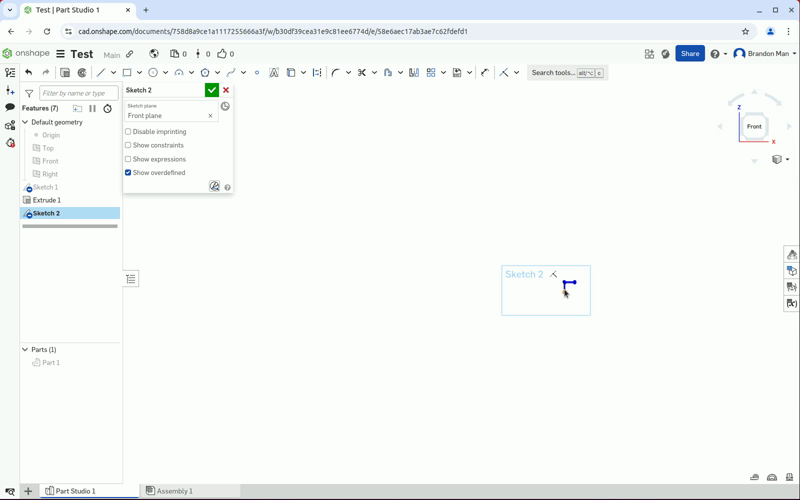
scroll(6)
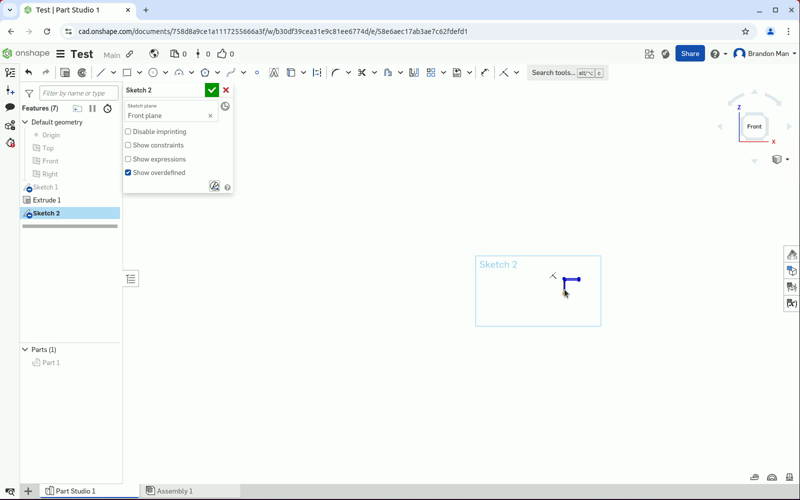
scroll(6)
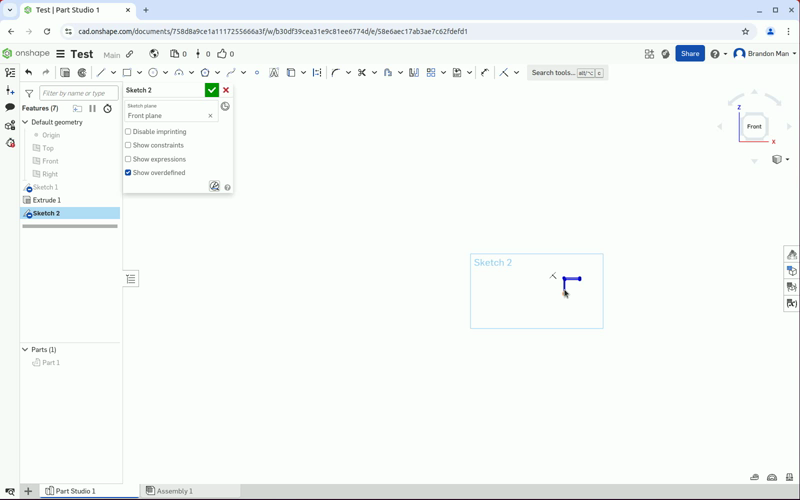
scroll(6)
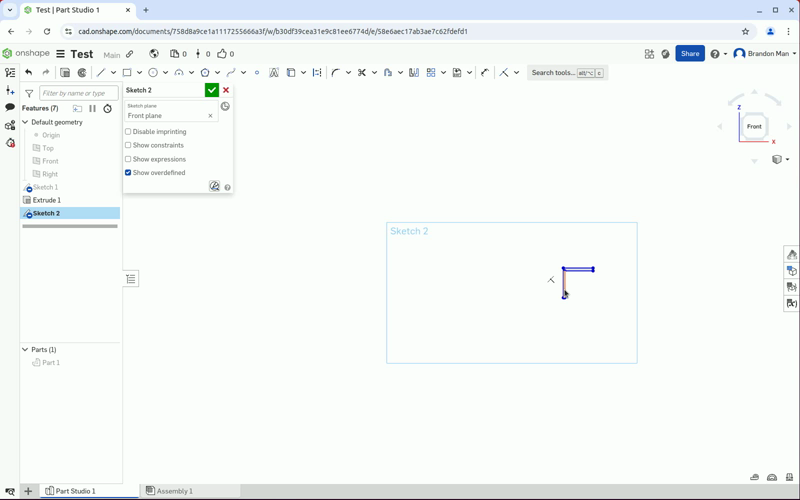
scroll(6)
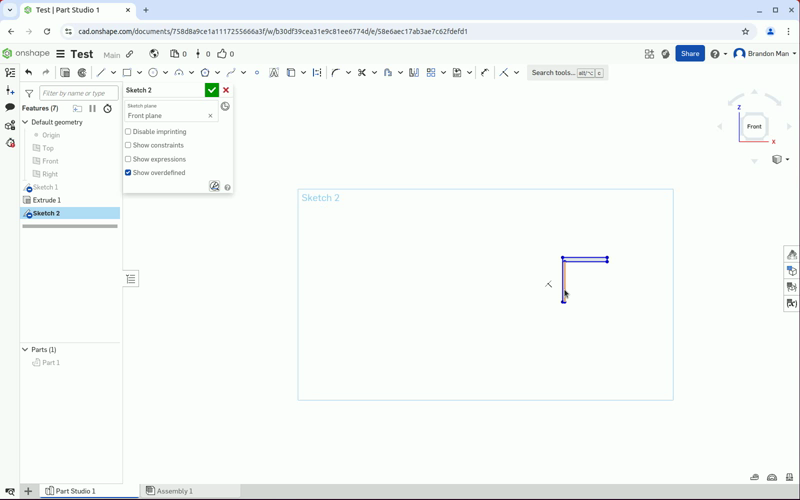
scroll(6)
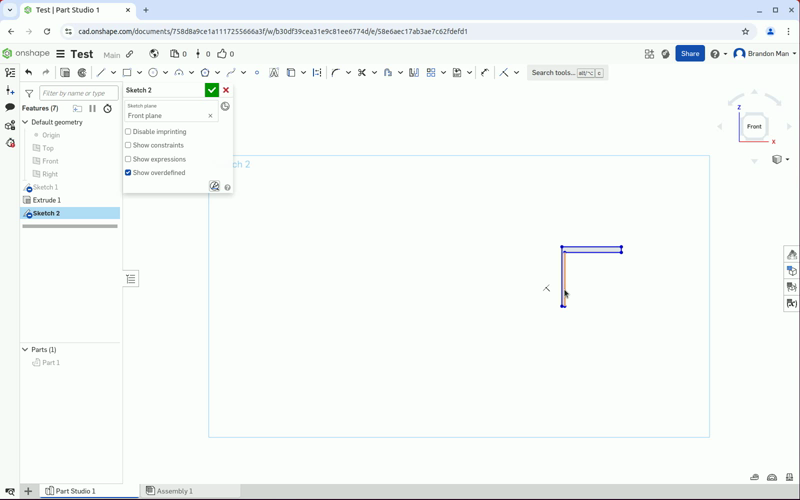
scroll(6)
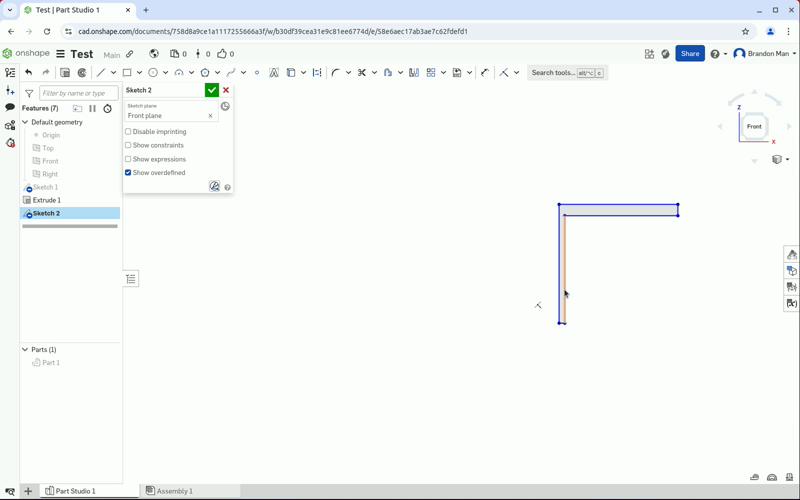
click(564, 289)
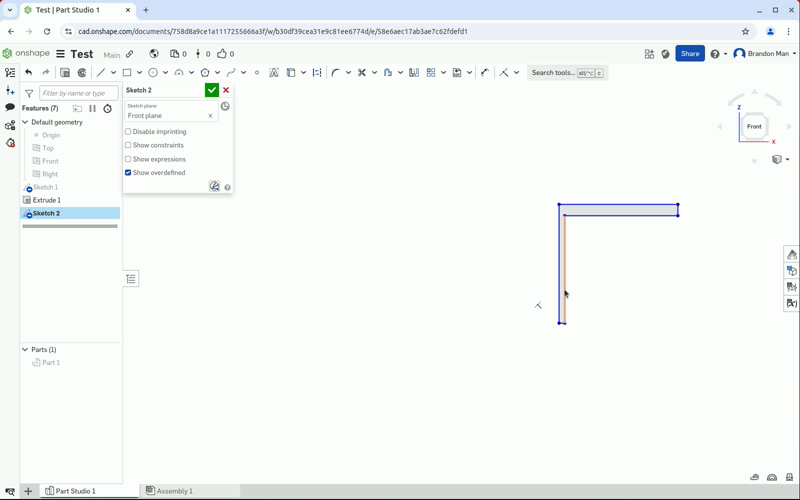
scroll(-6)
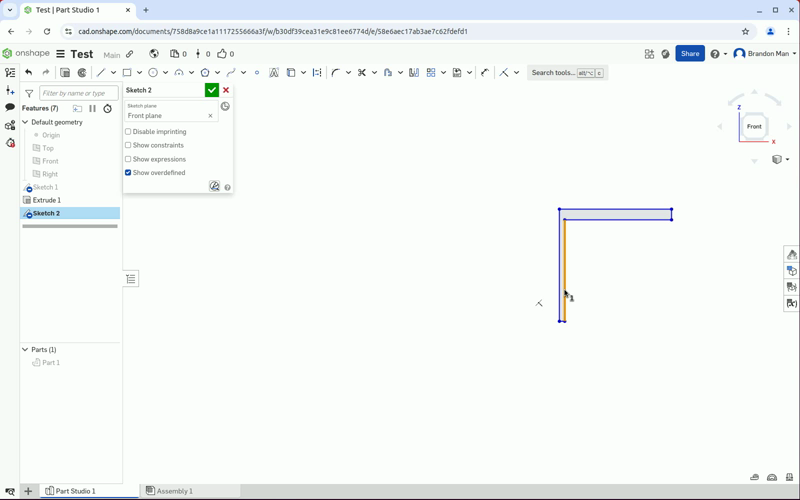
scroll(-6)
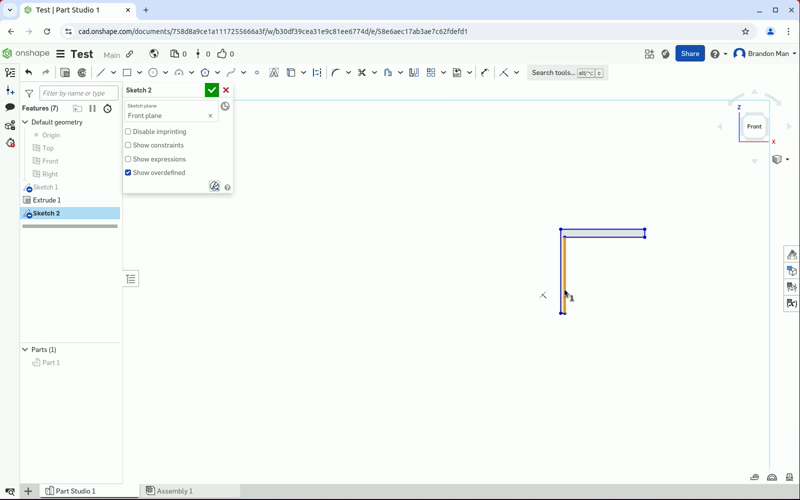
scroll(-6)
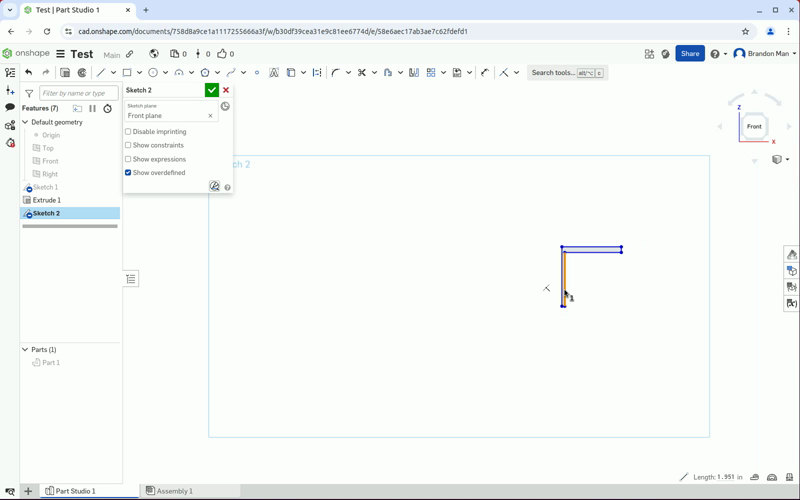
scroll(-6)
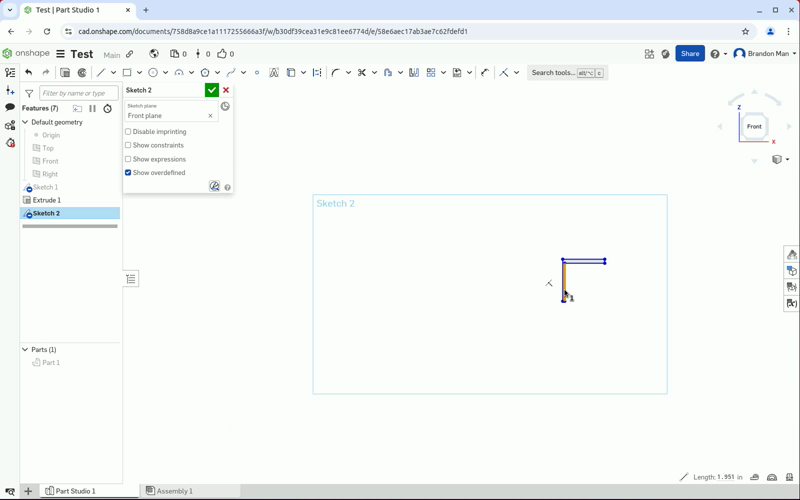
scroll(-6)
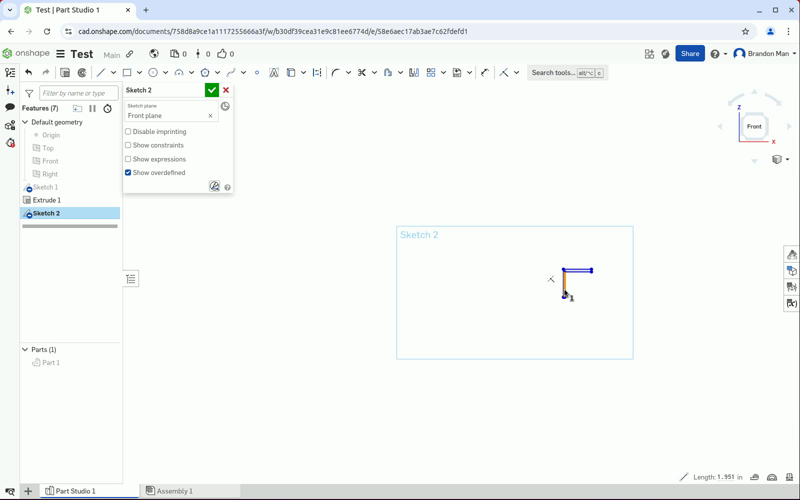
scroll(-6)
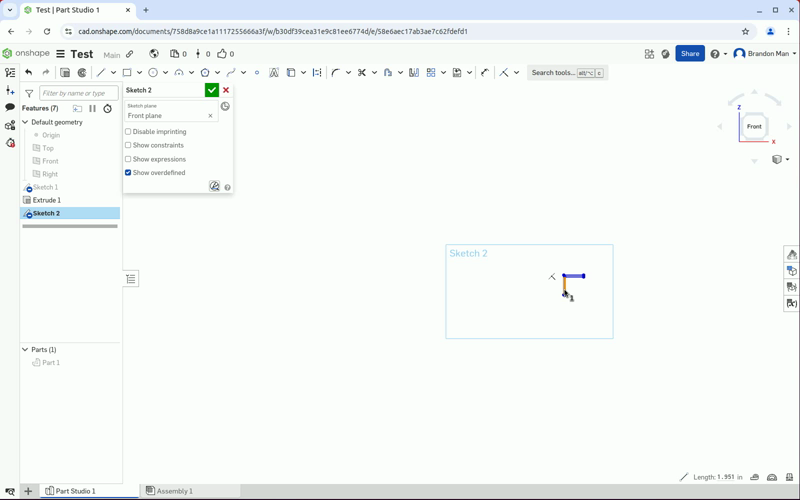
scroll(-6)
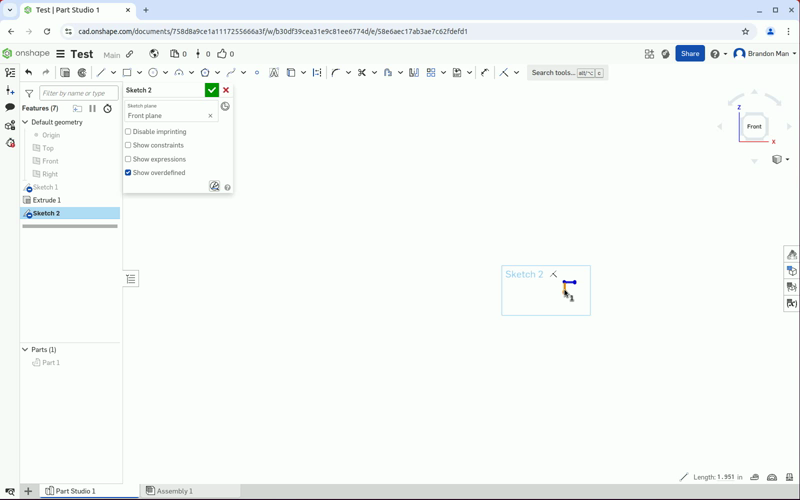
mouse_move(73, 352)
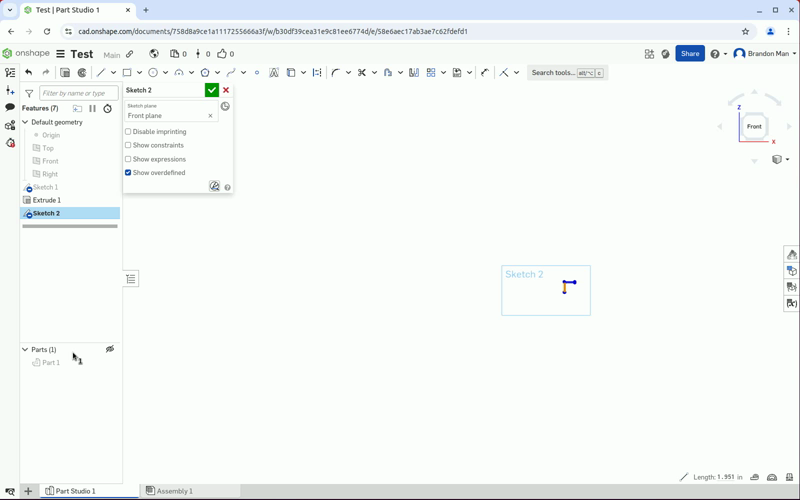
key(shift+y)
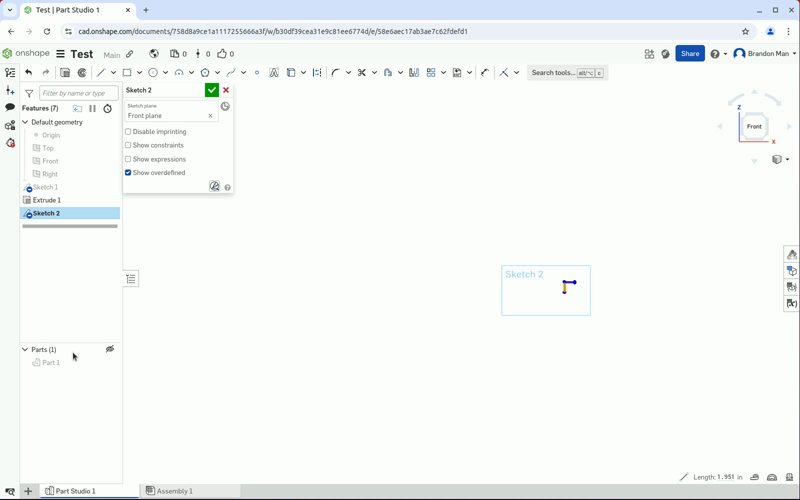
key(shift+e)
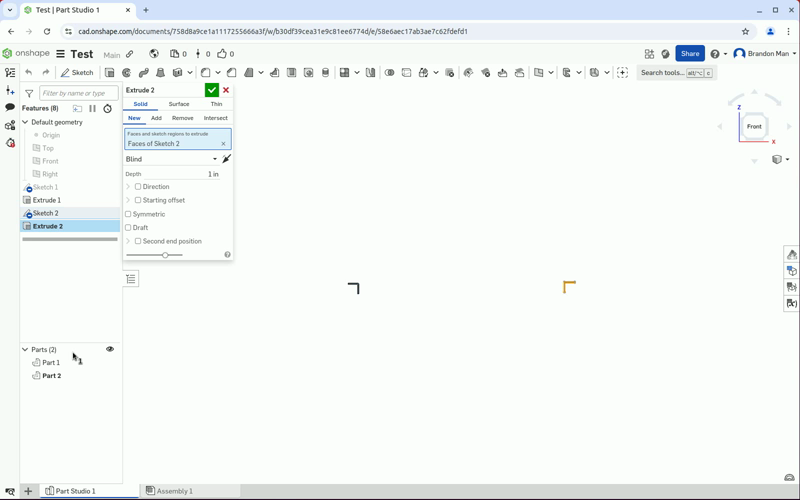
mouse_move(143, 106)
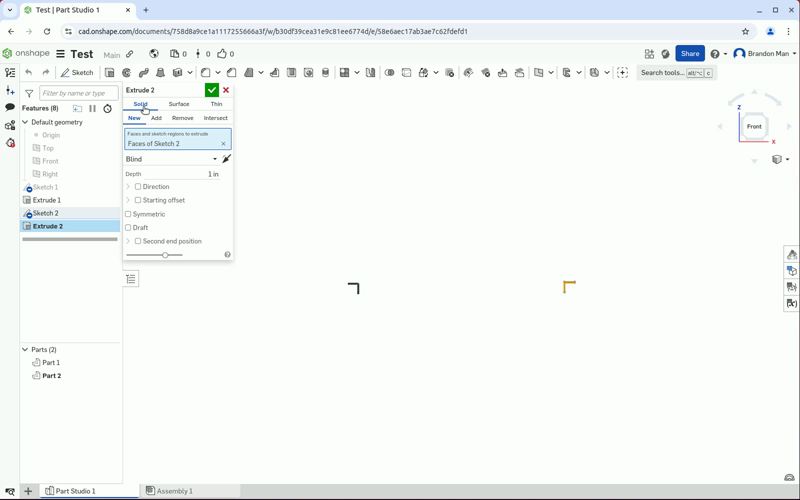
click(143, 106)
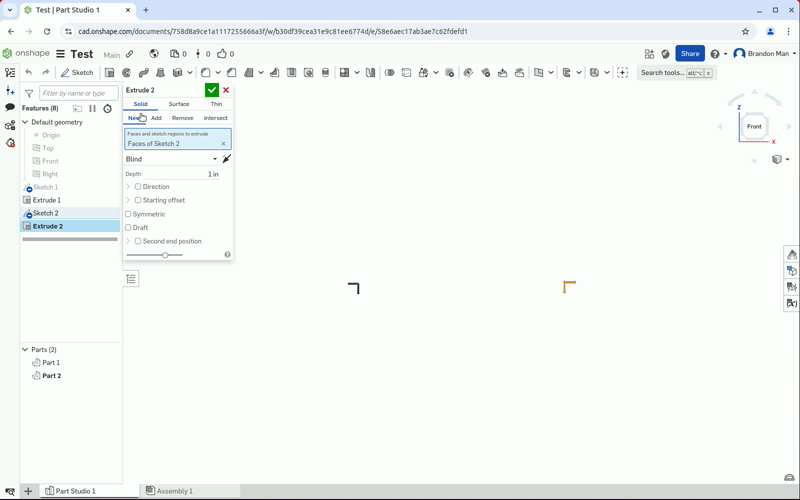
mouse_move(137, 120)
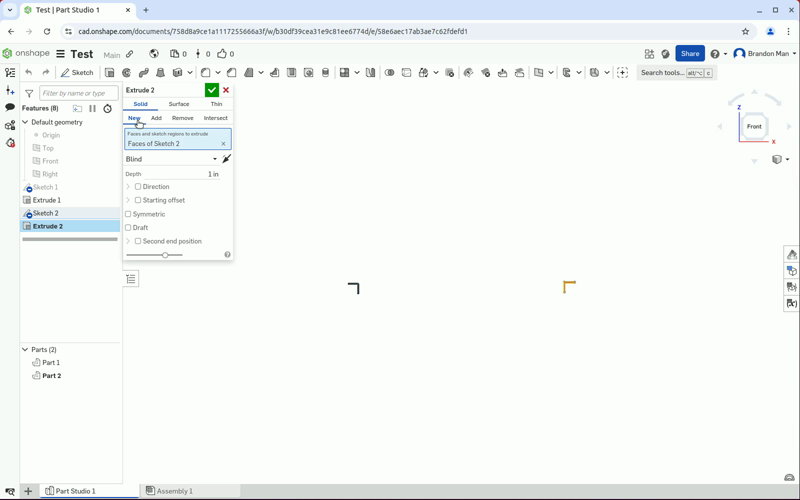
click(137, 120)
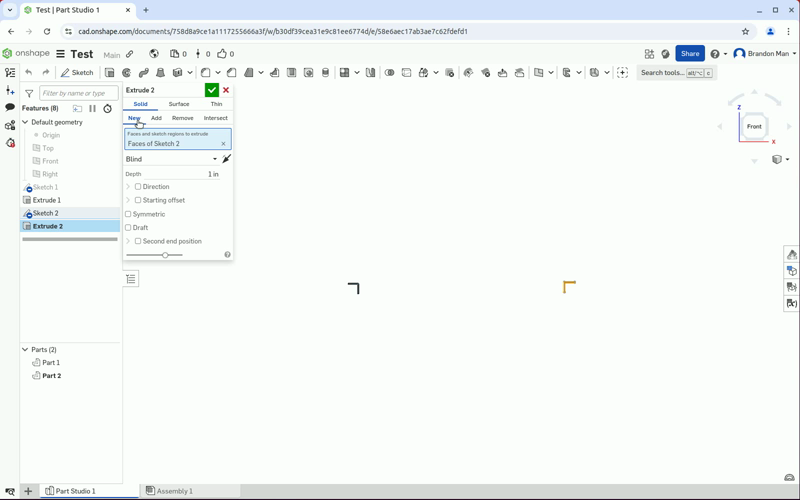
key(tab, 4)
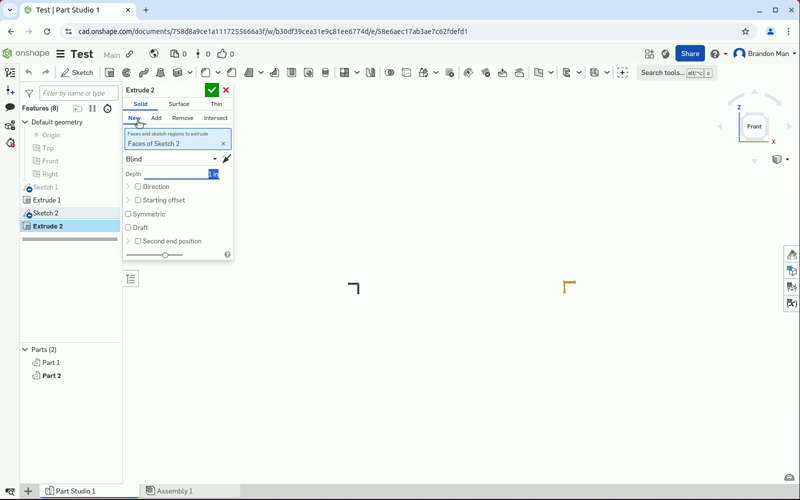
text(3.852)
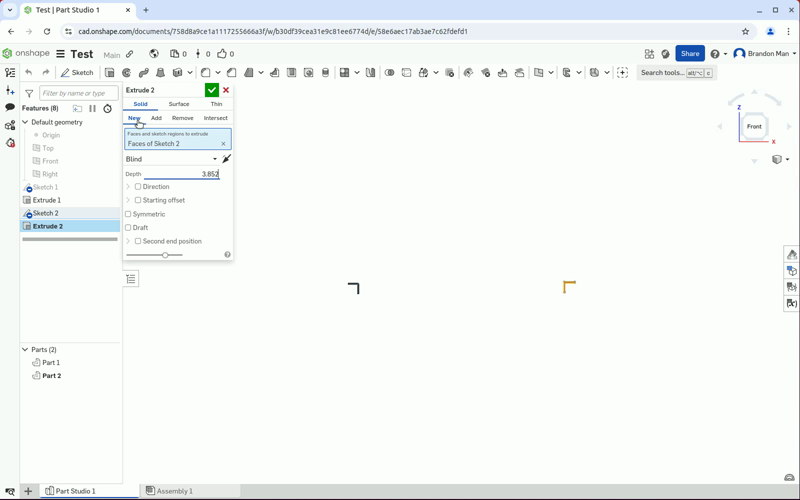
key(tab, 3)
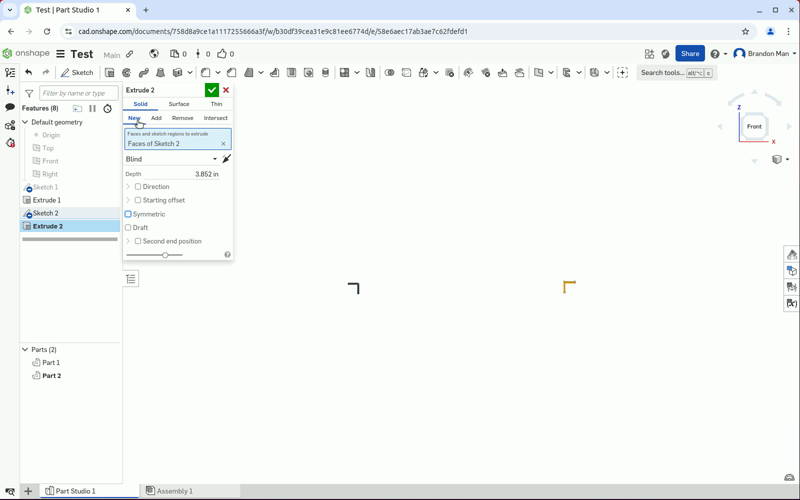
key(space)
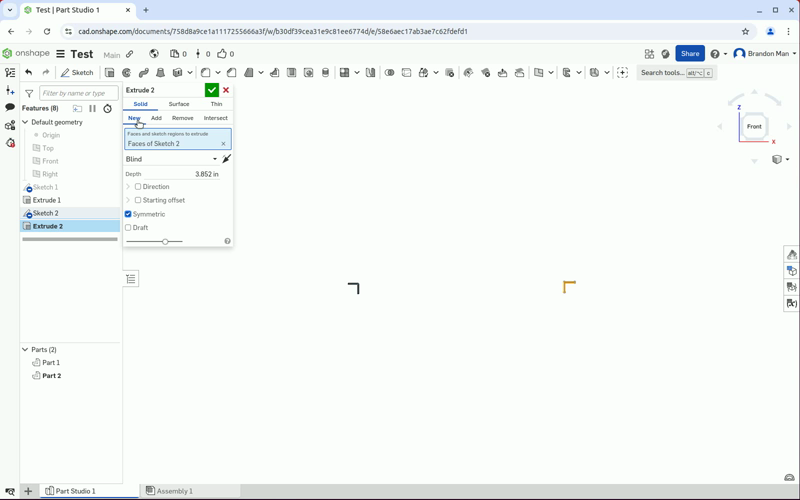
key(enter)
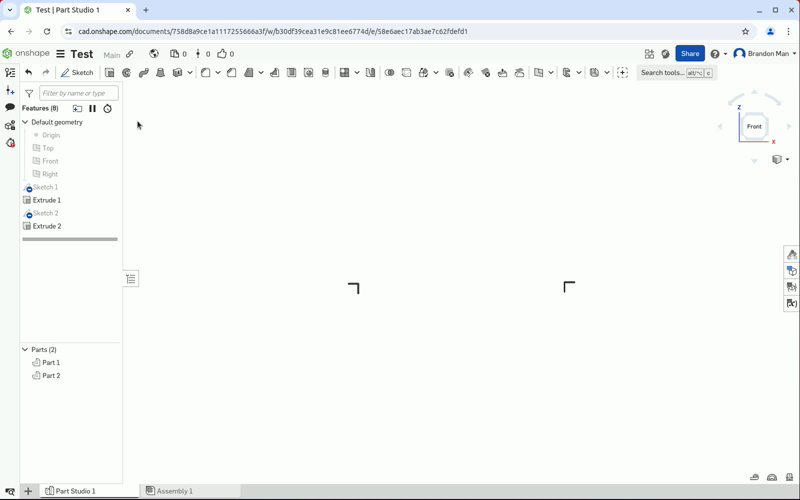
key(shift+h)
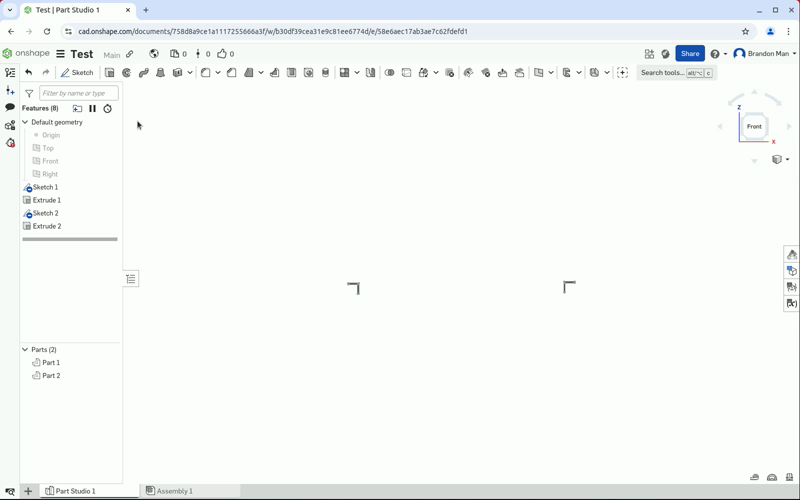
key(shift+h)
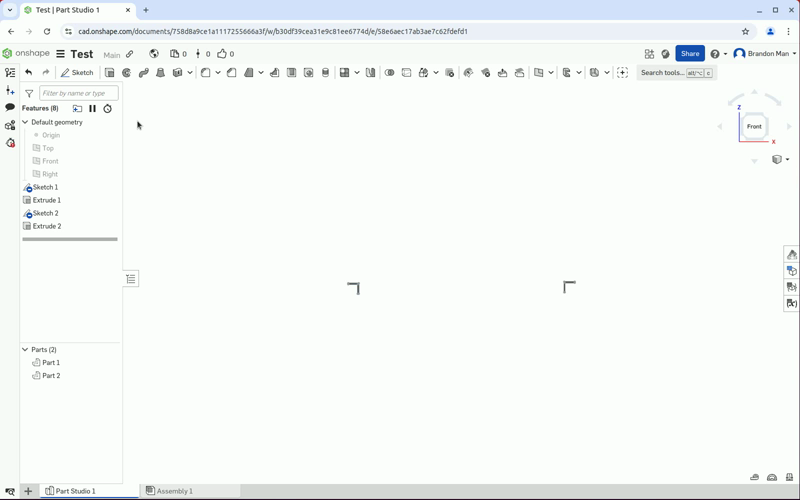
key(shift+7)
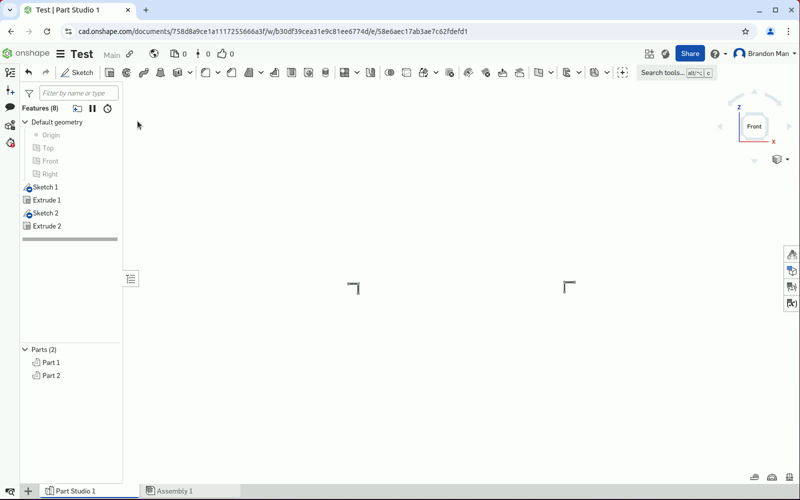
key(left, 2)
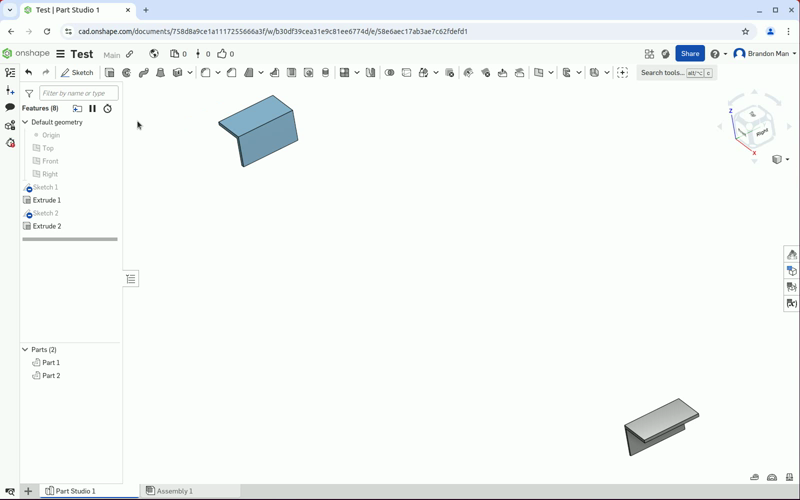
key(down, 2)
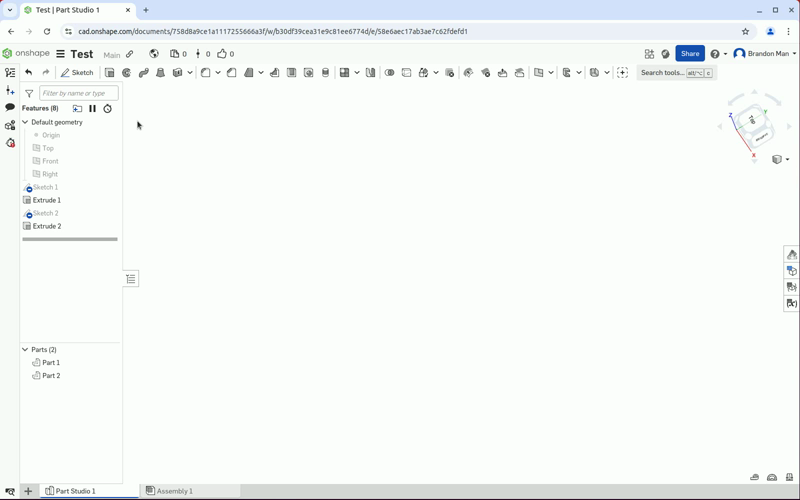
key(up, 2)
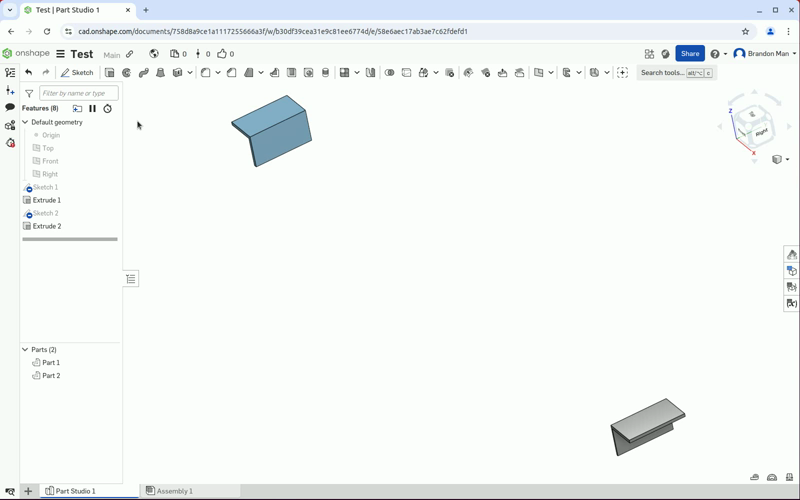
key(right, 2)
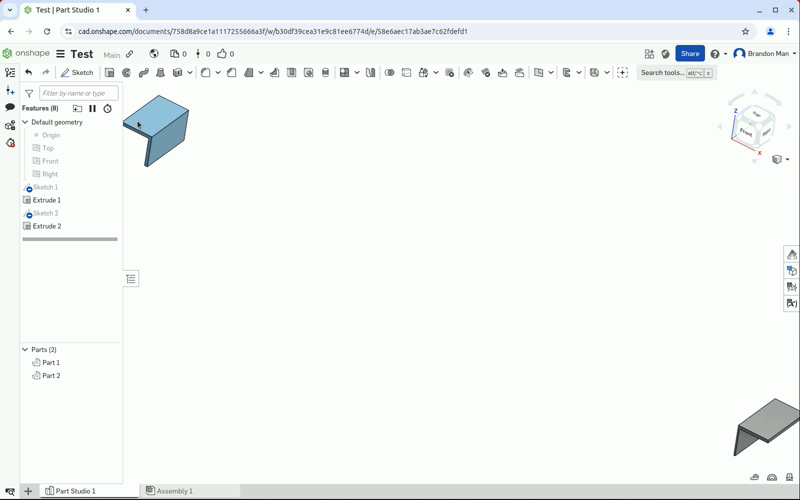
mouse_move(73, 189)
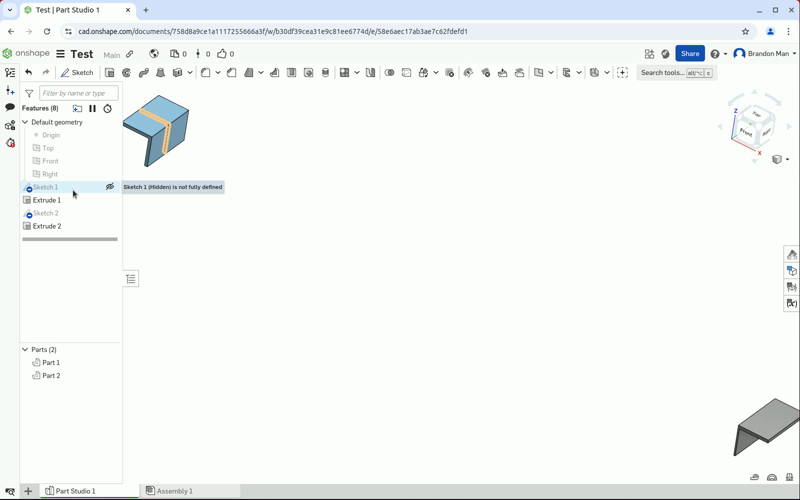
click(73, 189)